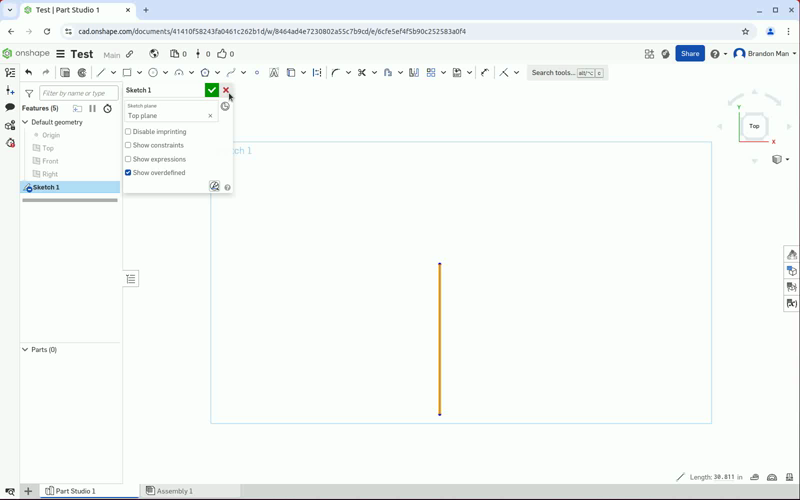
key(shift+h)
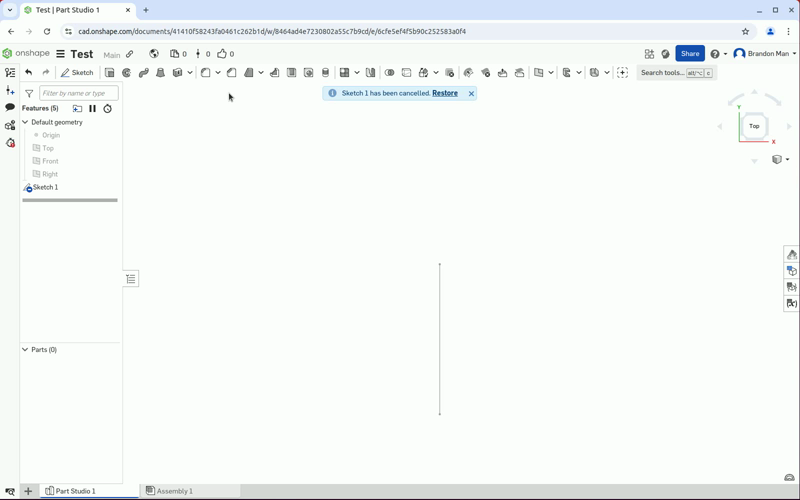
mouse_move(73, 352)
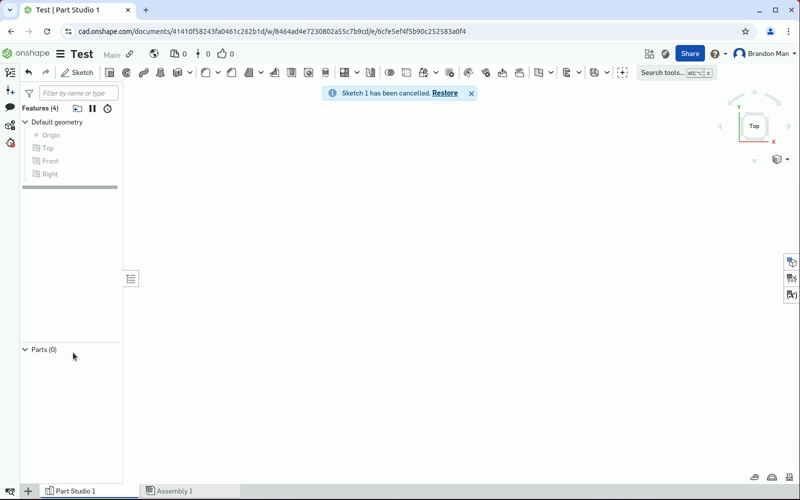
key(y)
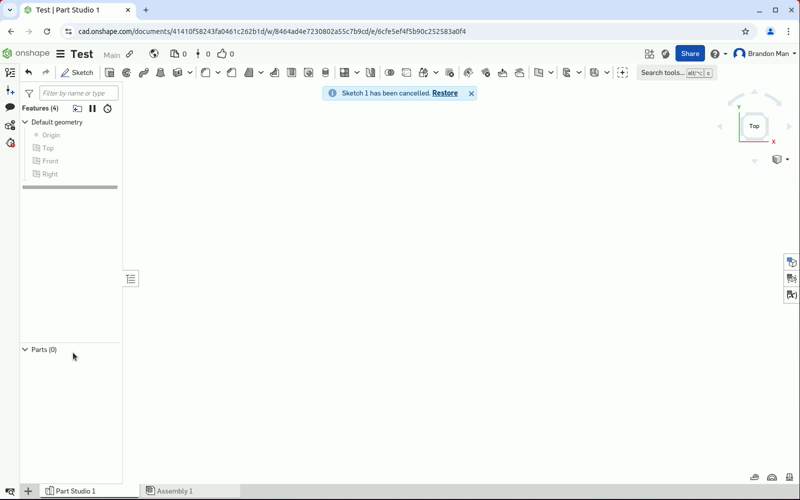
key(shift+p)
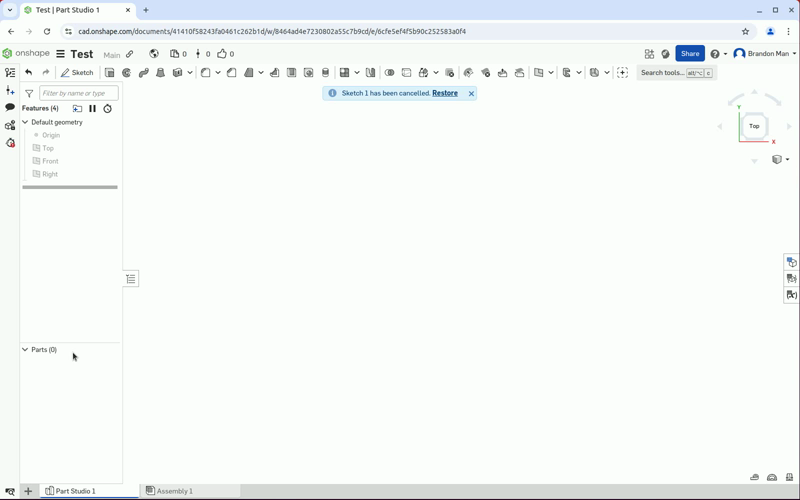
key(space)
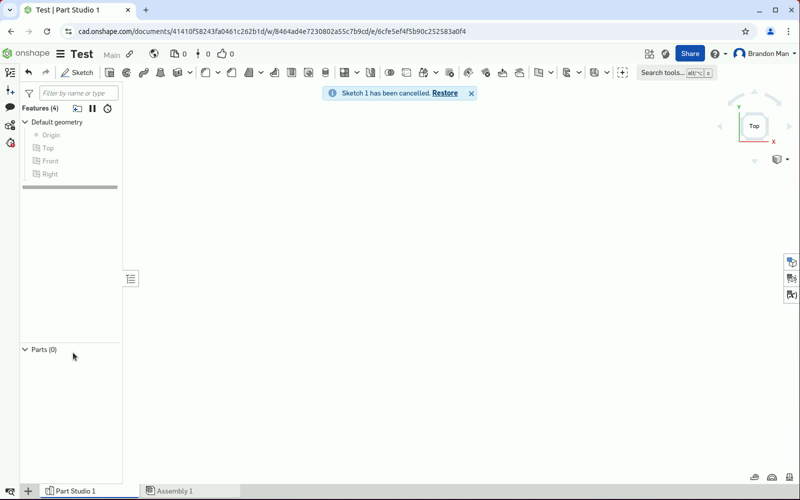
key_down(shift)
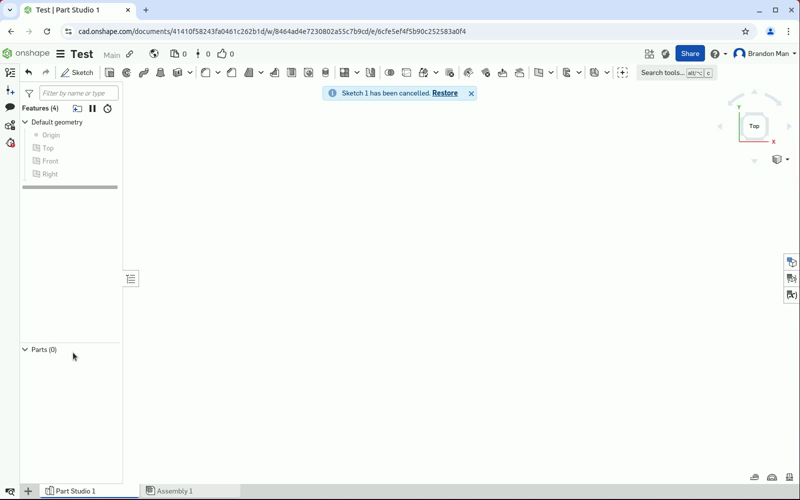
key(up)
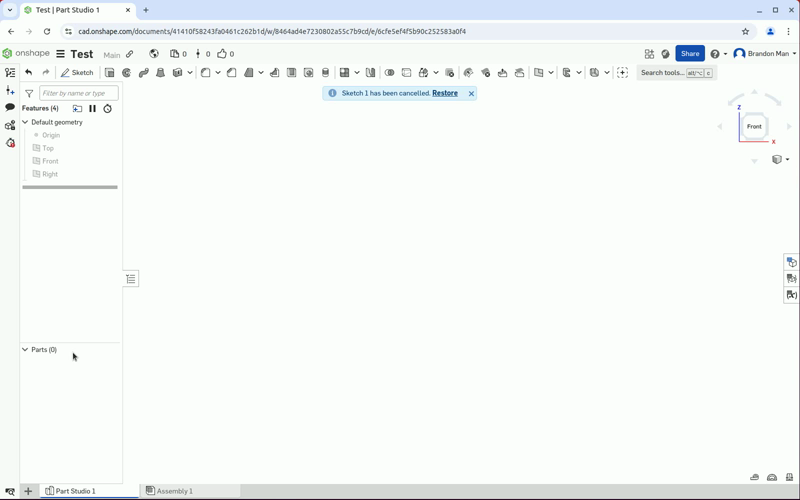
key_up(shift)
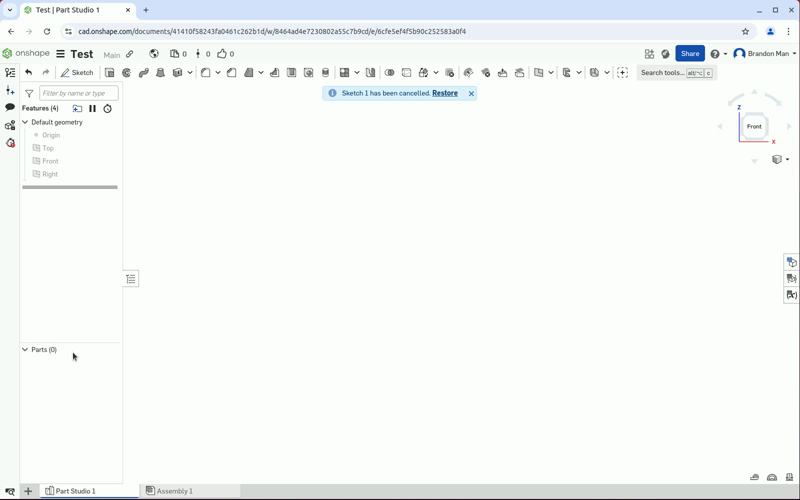
mouse_move(73, 352)
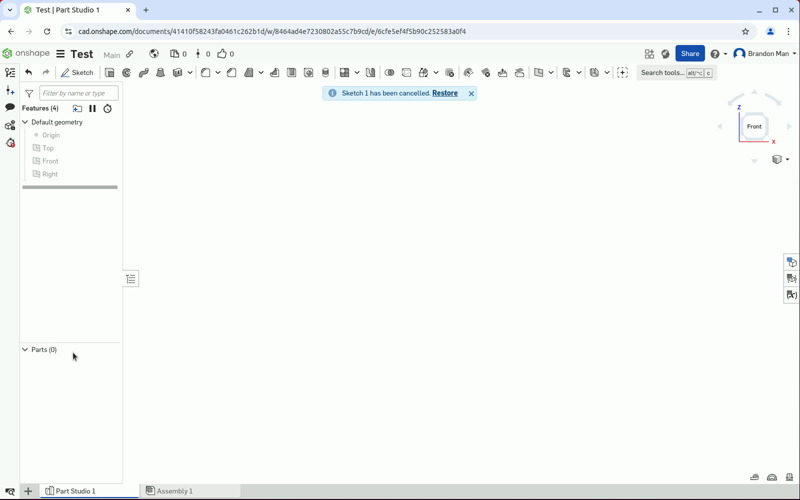
key(shift+y)
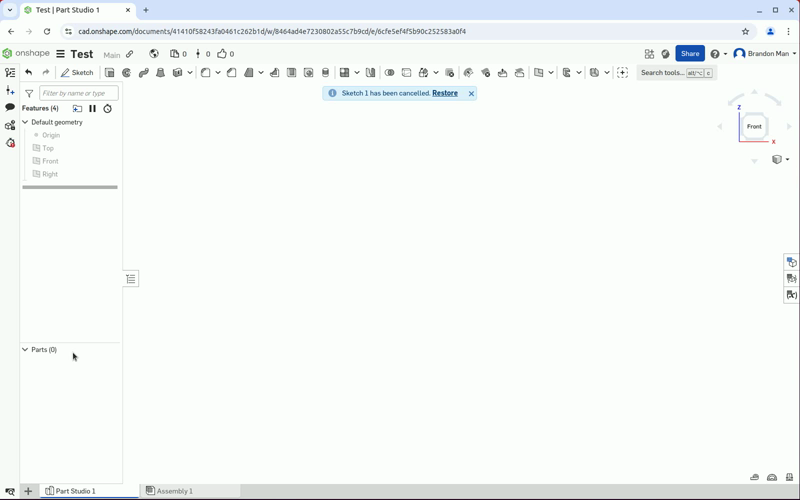
key(shift+s)
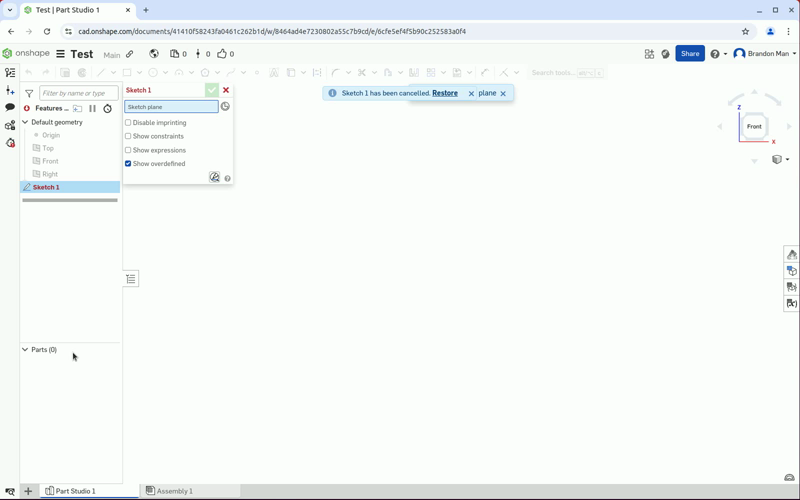
mouse_move(73, 163)
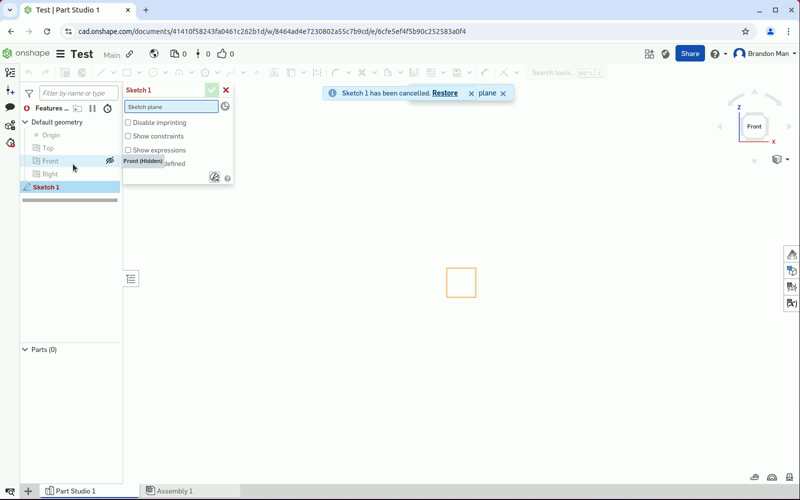
click(73, 163)
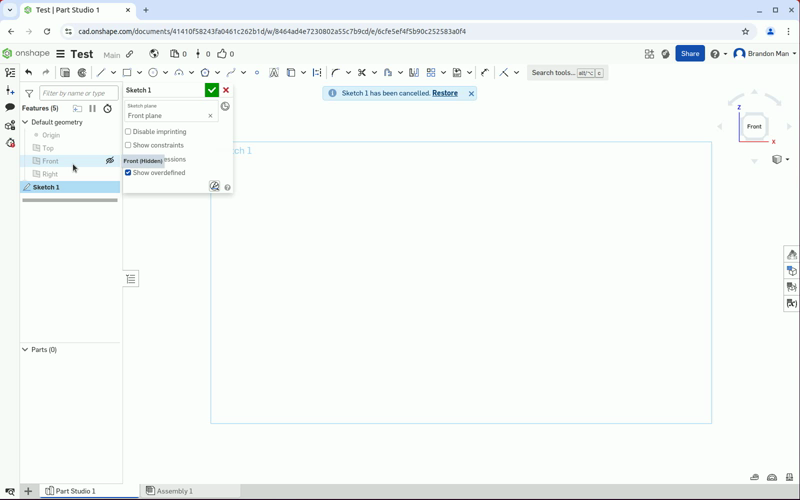
mouse_move(73, 352)
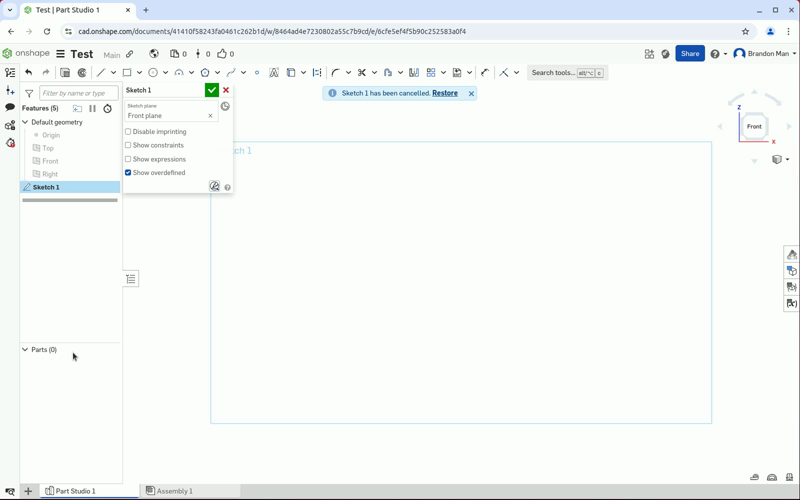
key(y)
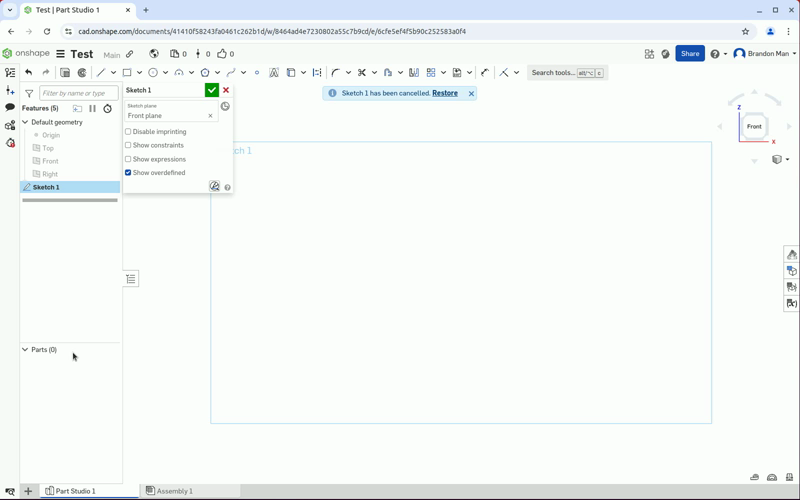
key(l)
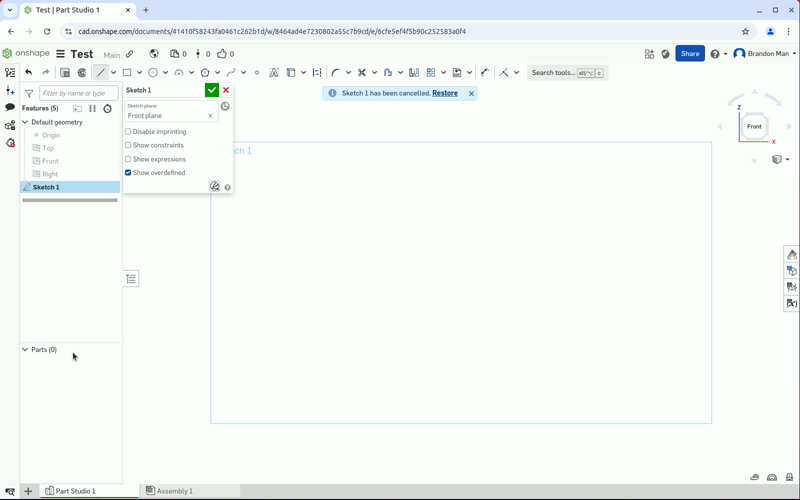
key_down(shift)
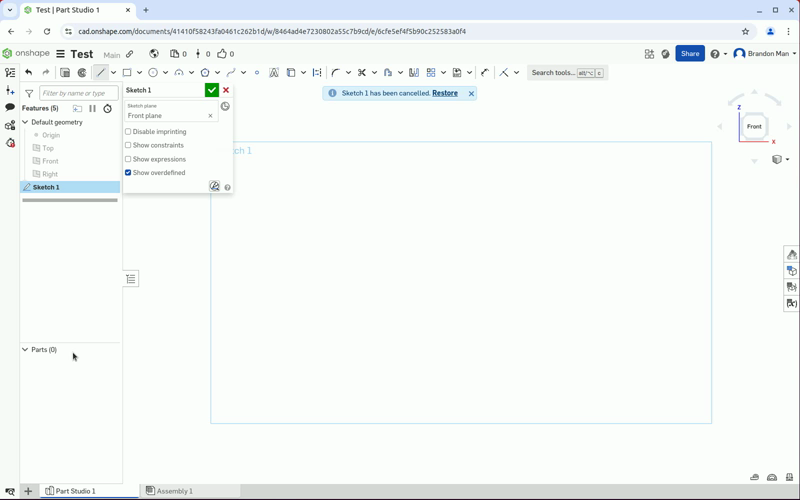
mouse_move(444, 288)
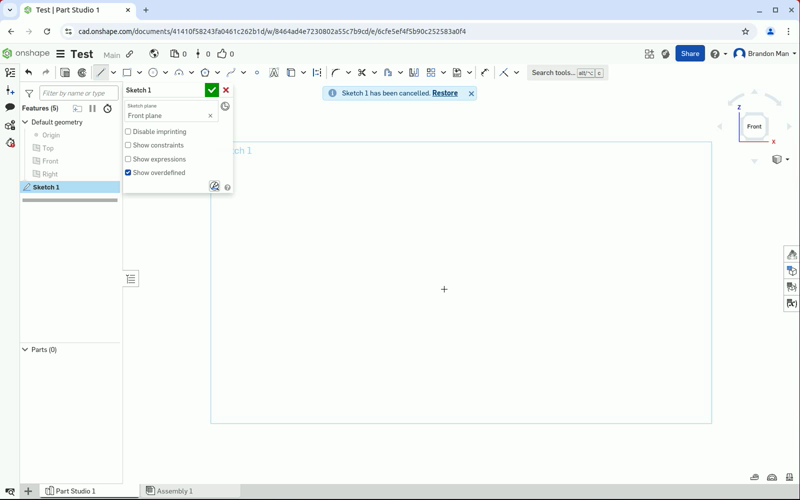
click(444, 288)
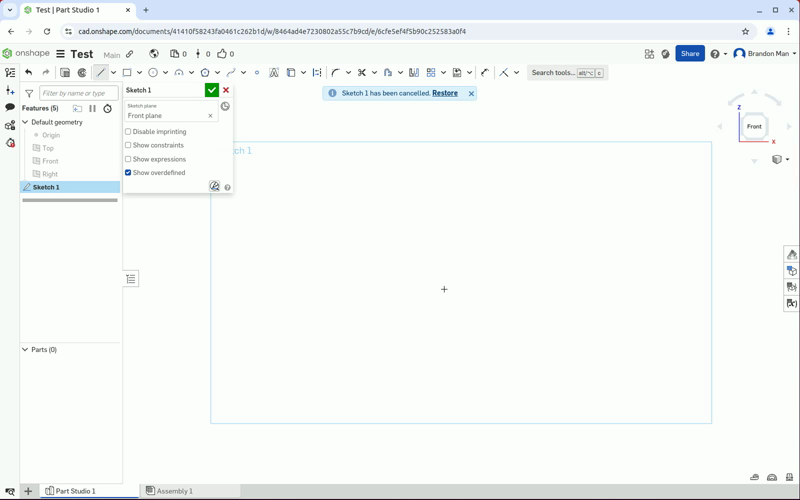
key_up(shift)
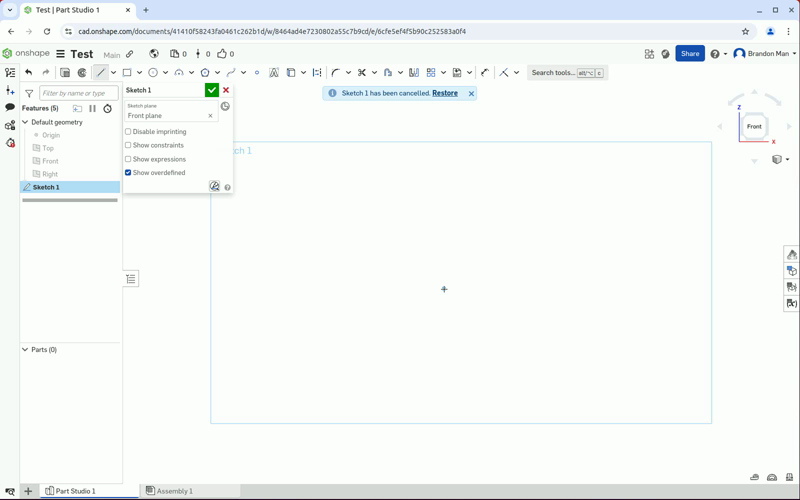
key_down(shift)
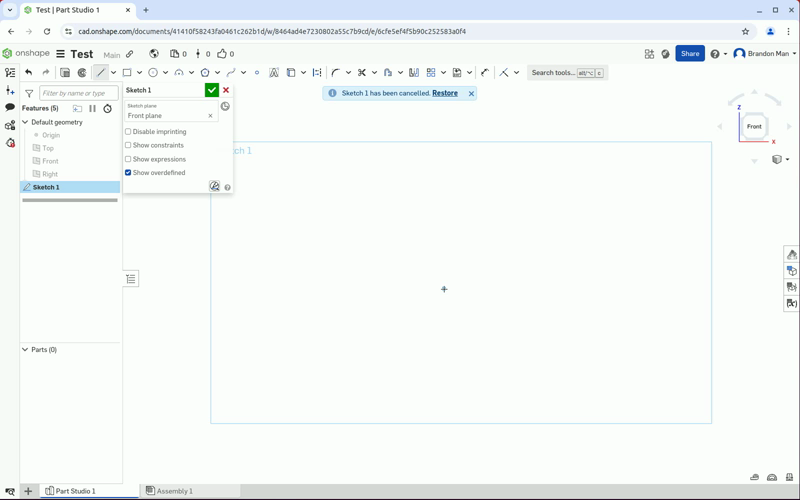
mouse_move(474, 288)
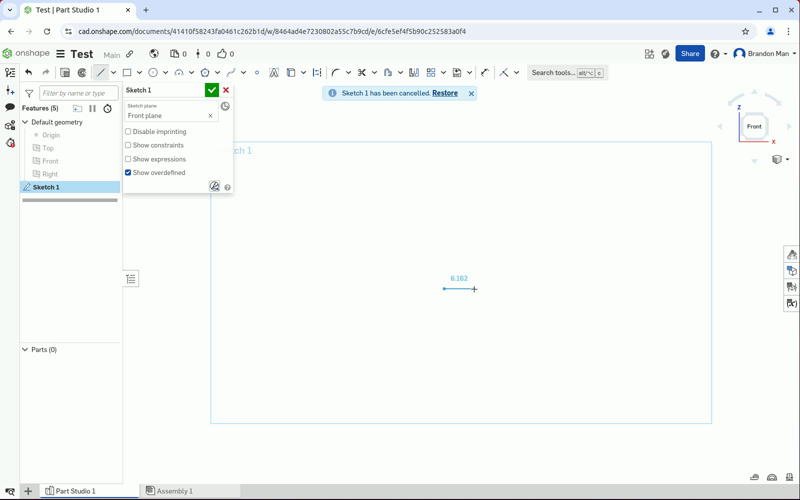
mouse_move(461, 288)
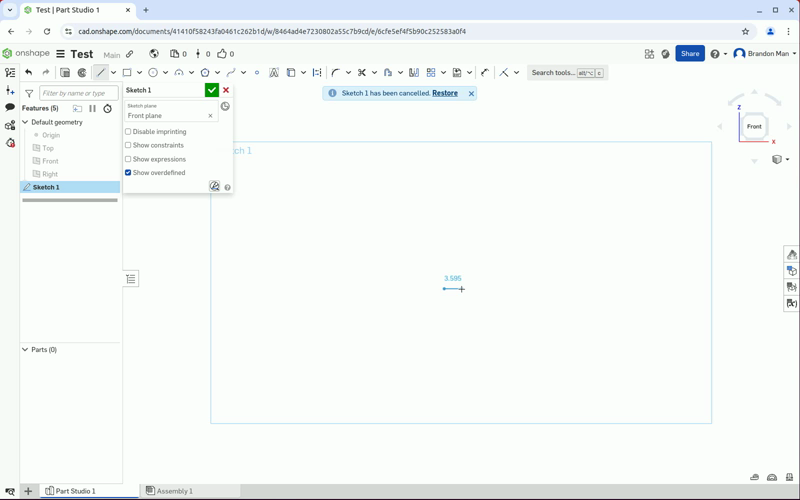
click(461, 288)
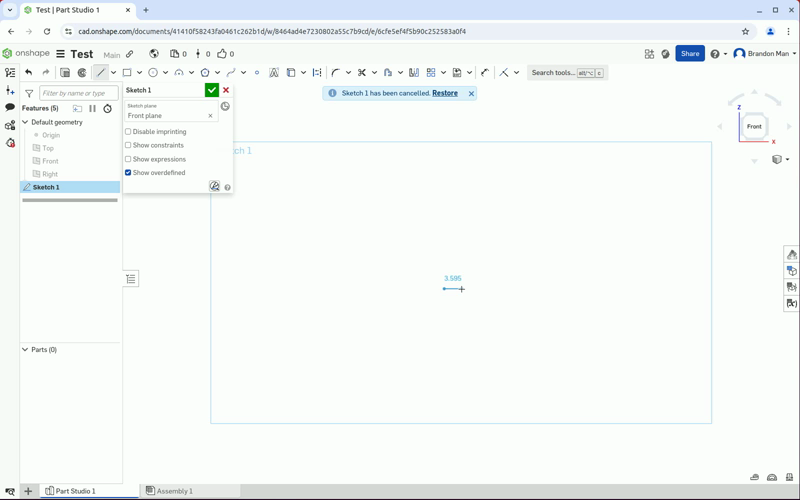
key_up(shift)
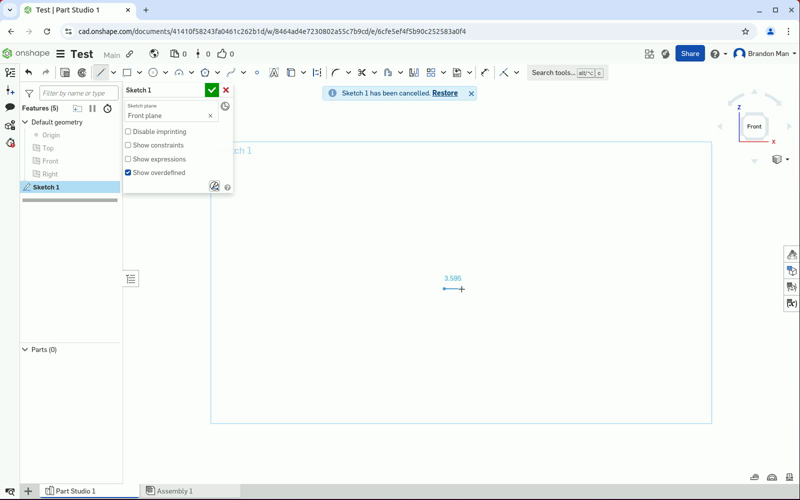
key_down(shift)
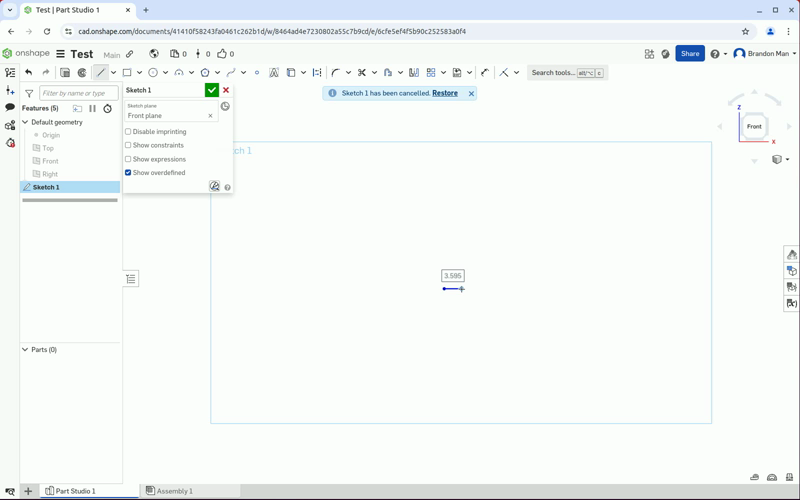
mouse_move(492, 288)
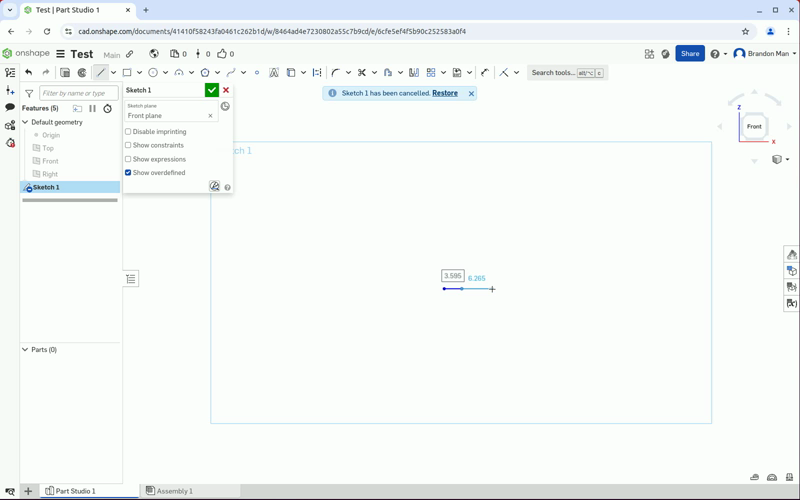
mouse_move(461, 311)
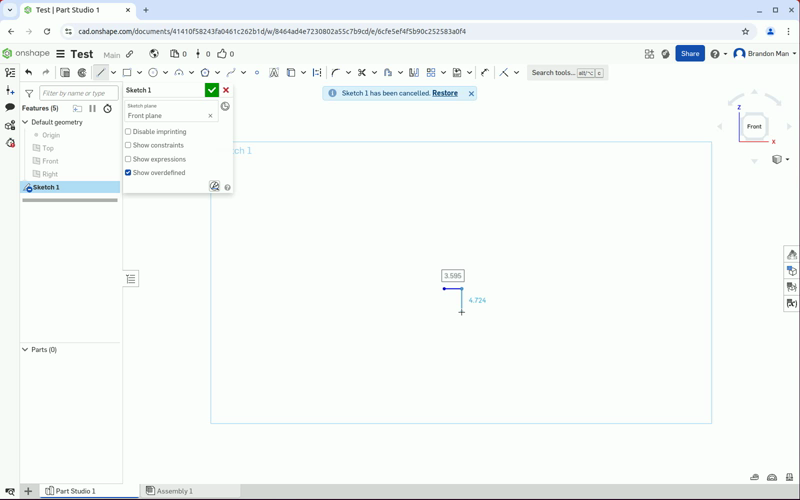
click(461, 311)
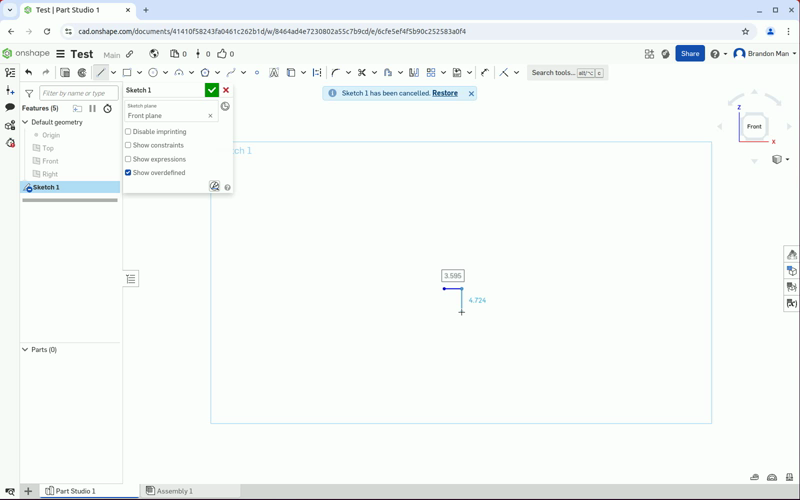
key_up(shift)
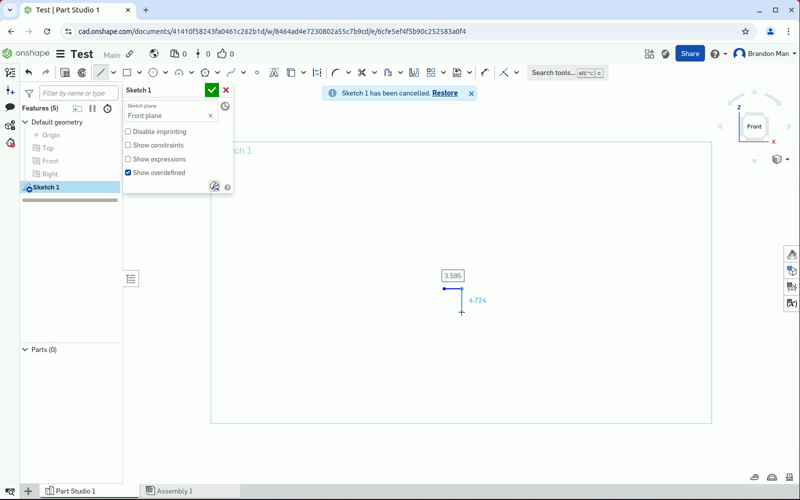
key_down(shift)
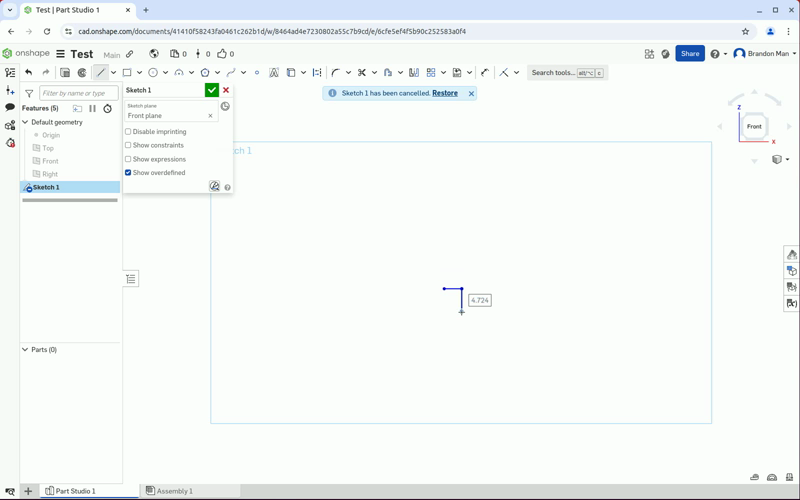
mouse_move(492, 311)
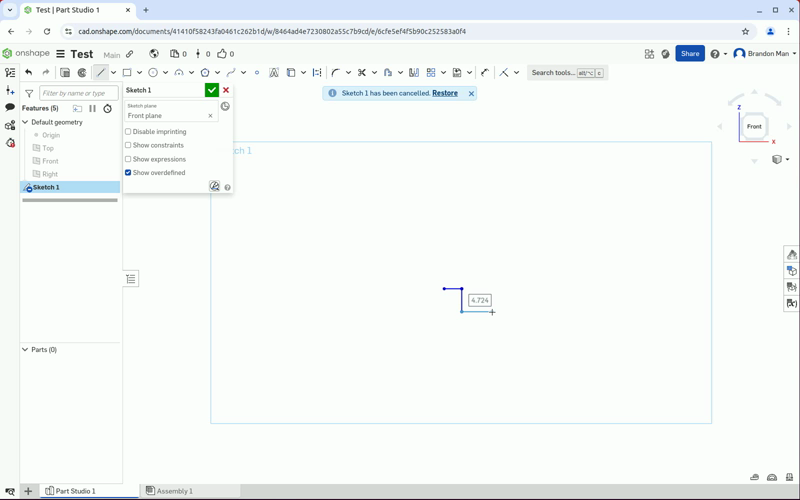
mouse_move(479, 311)
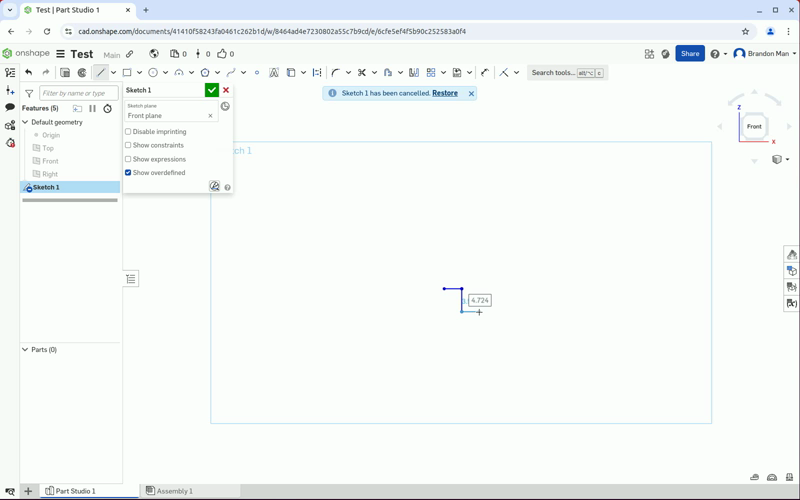
click(479, 311)
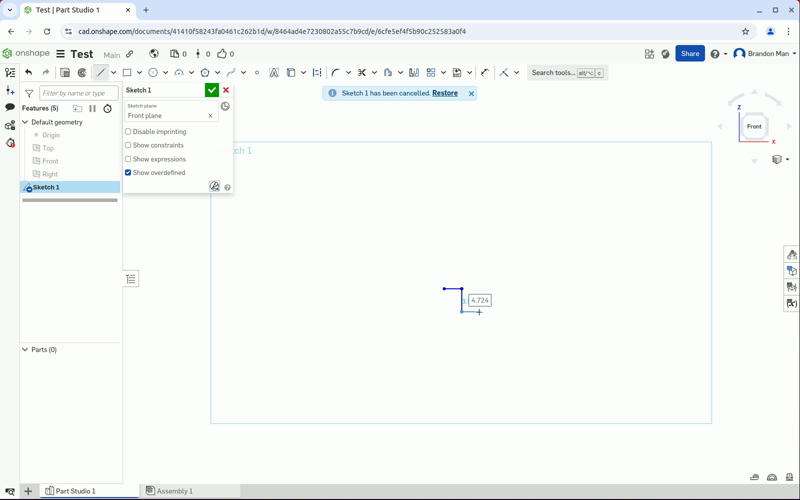
key_up(shift)
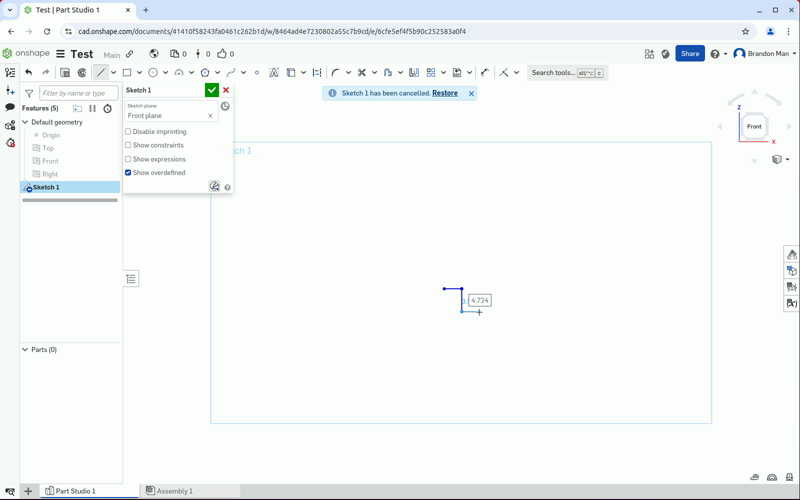
key_down(shift)
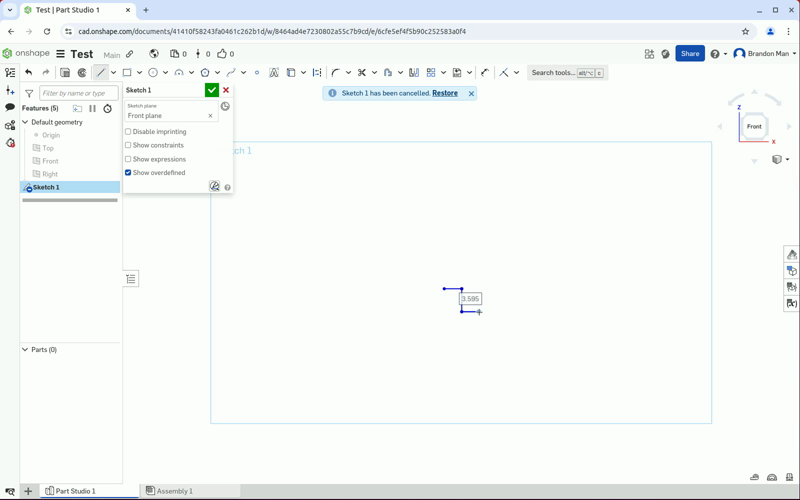
mouse_move(509, 311)
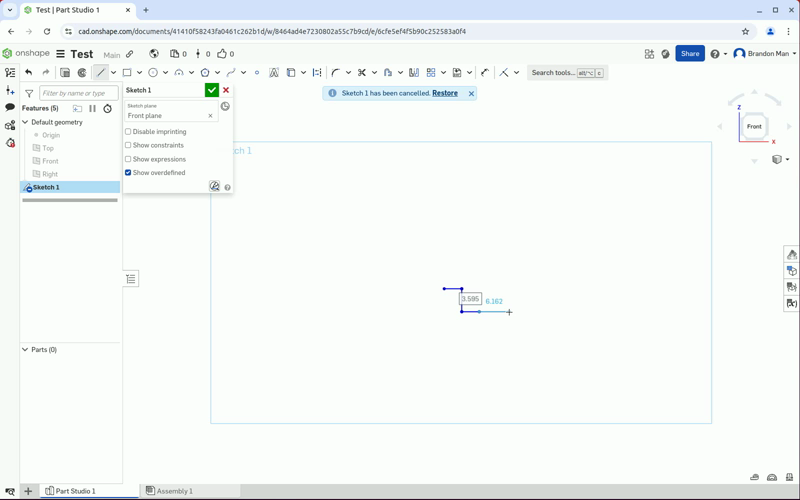
mouse_move(479, 288)
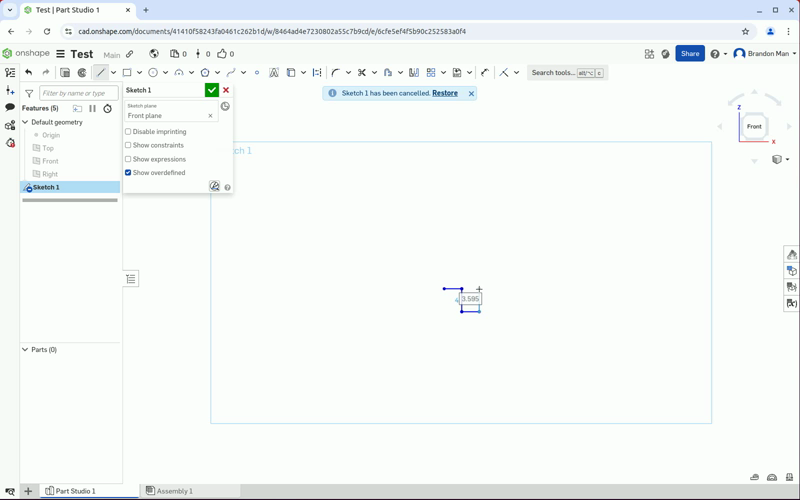
click(479, 288)
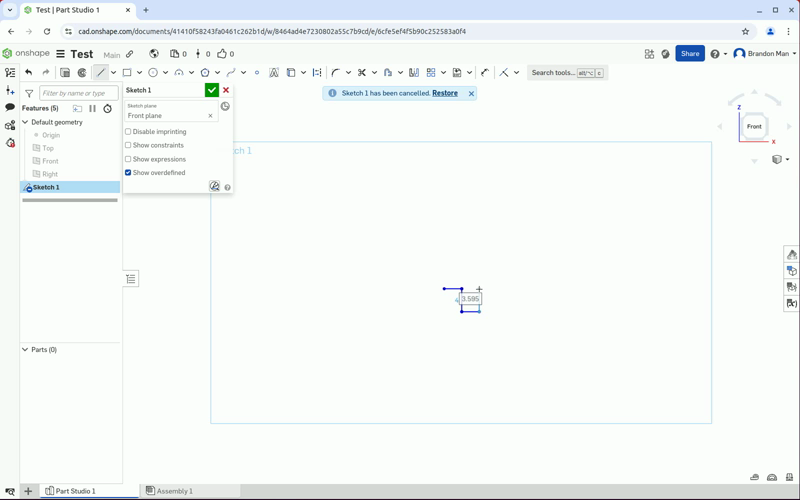
key_up(shift)
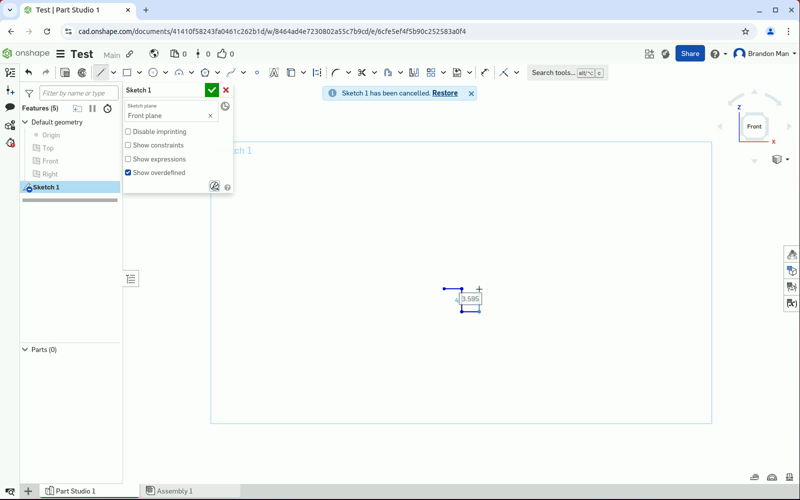
key_down(shift)
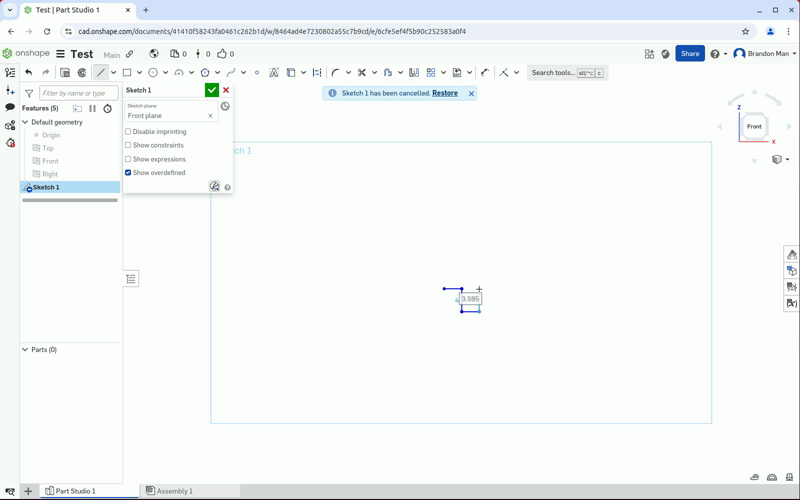
mouse_move(509, 288)
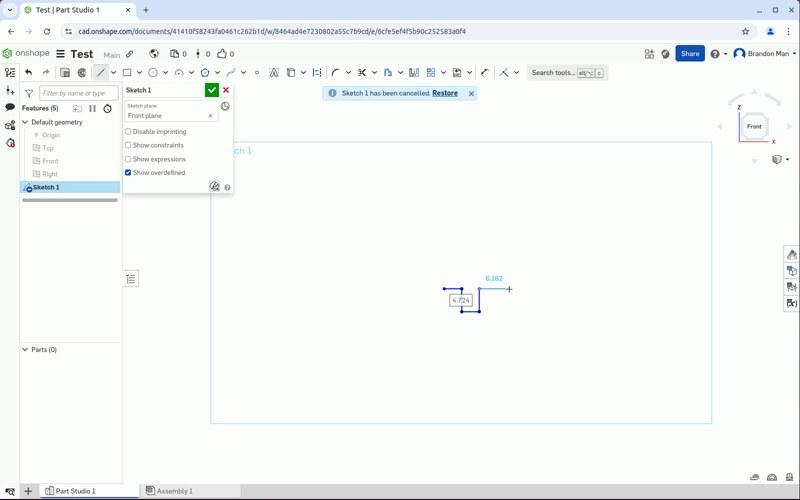
mouse_move(479, 276)
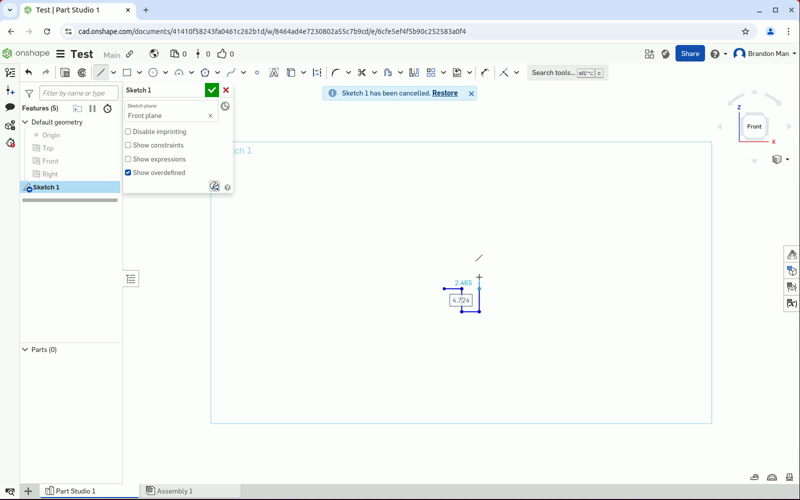
click(479, 276)
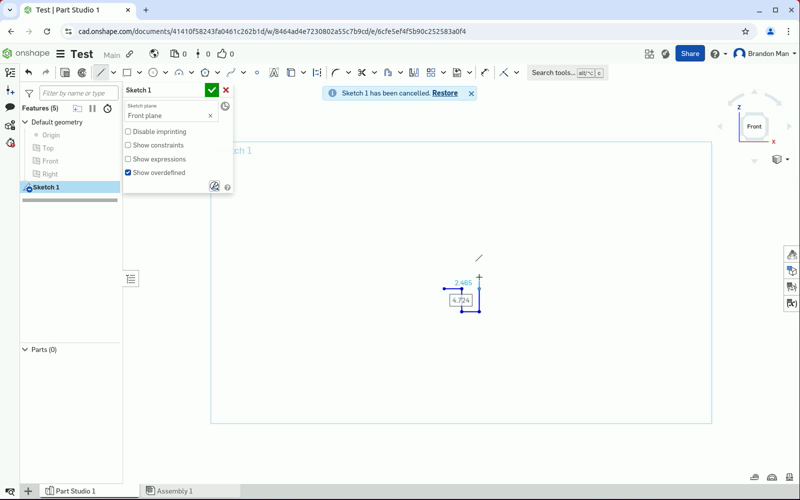
key_up(shift)
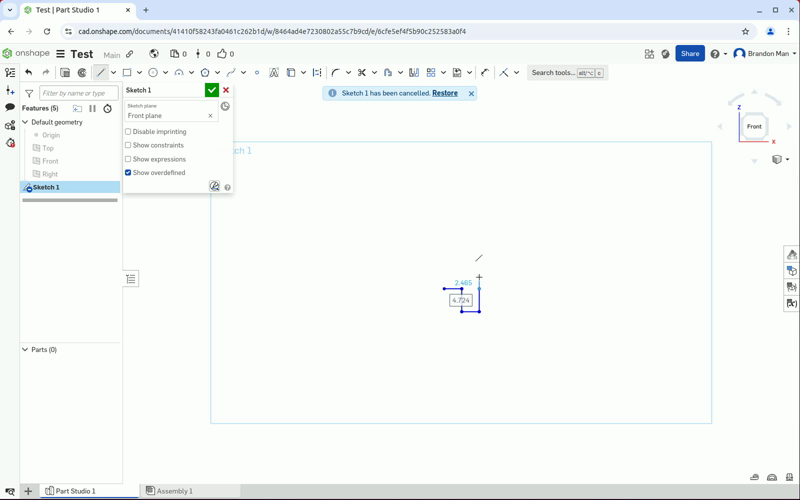
key_down(shift)
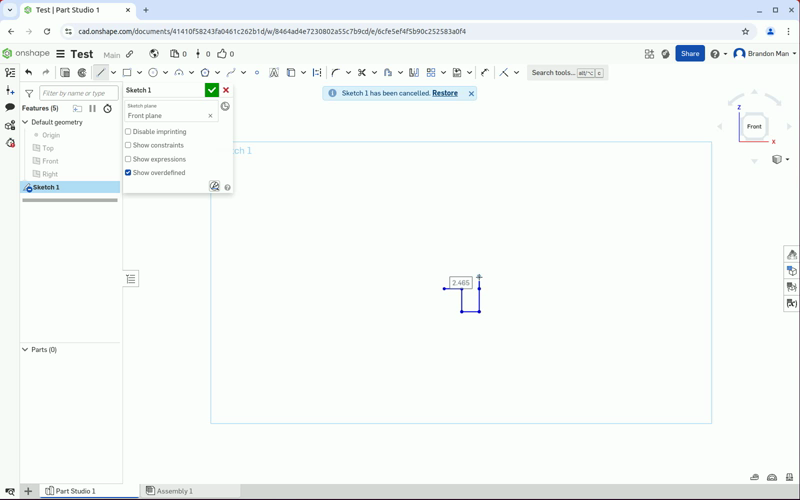
mouse_move(509, 276)
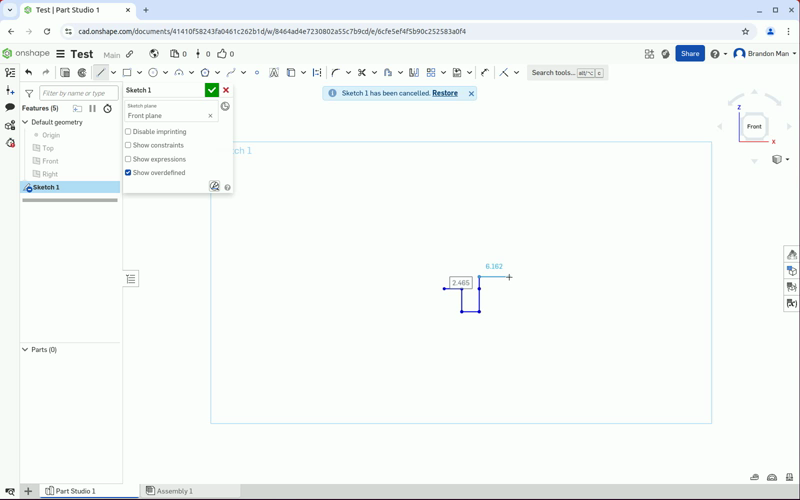
mouse_move(444, 276)
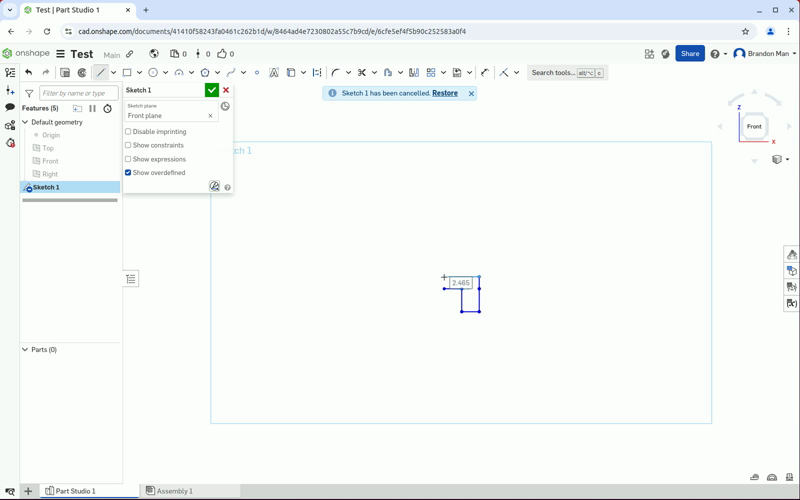
click(444, 276)
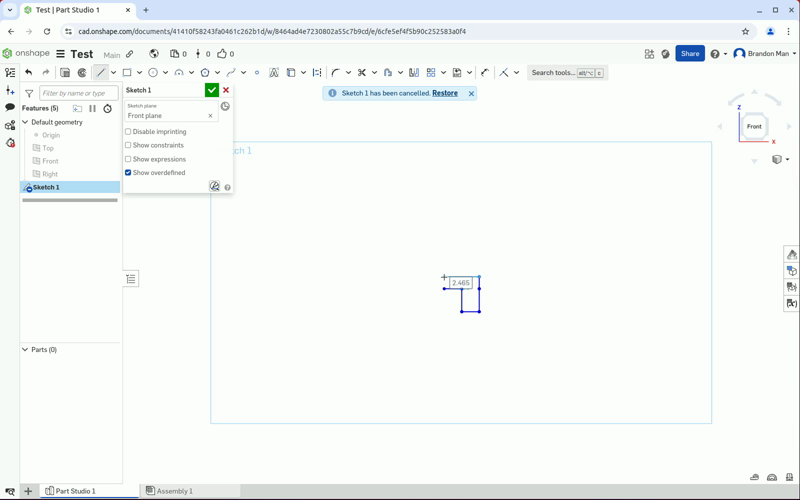
key_up(shift)
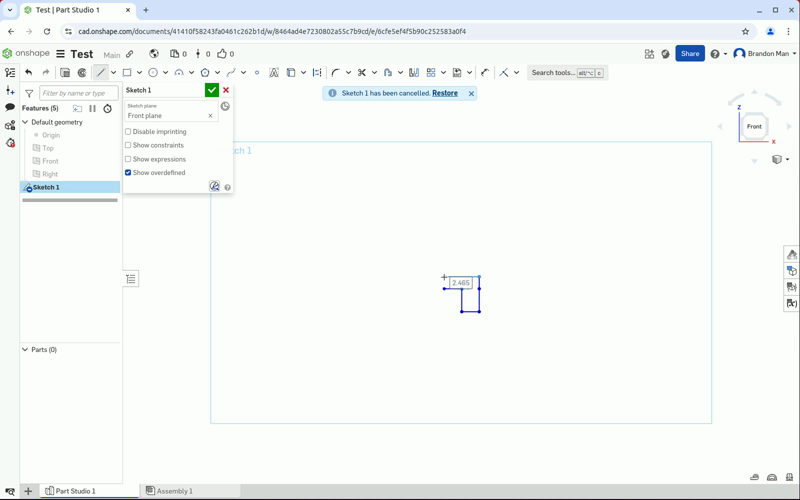
mouse_move(474, 276)
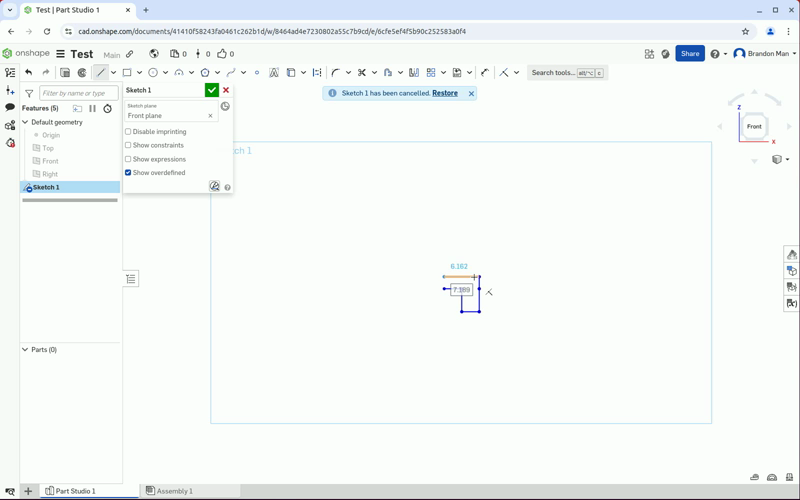
key_down(shift)
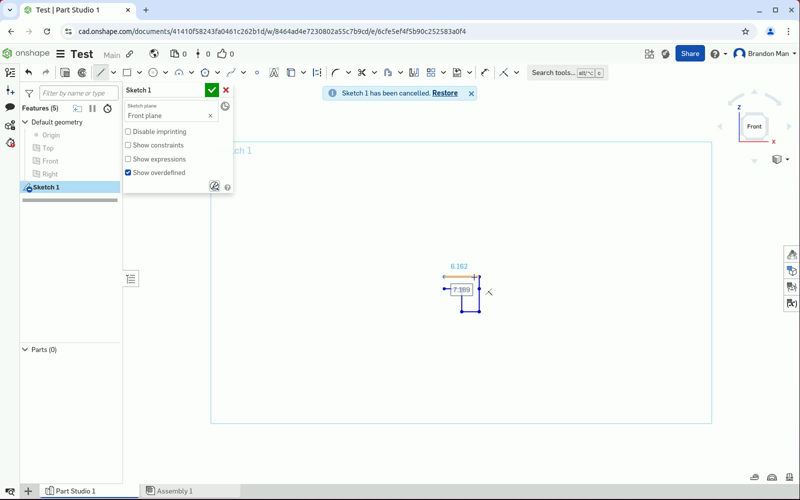
mouse_move(444, 288)
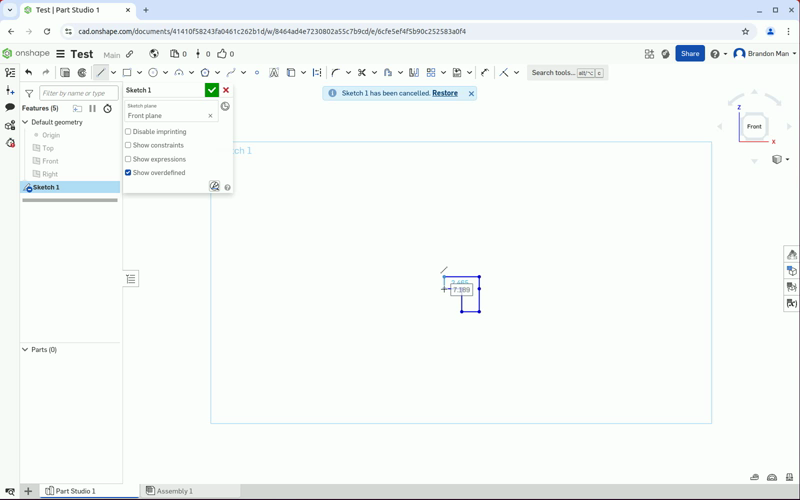
key_up(shift)
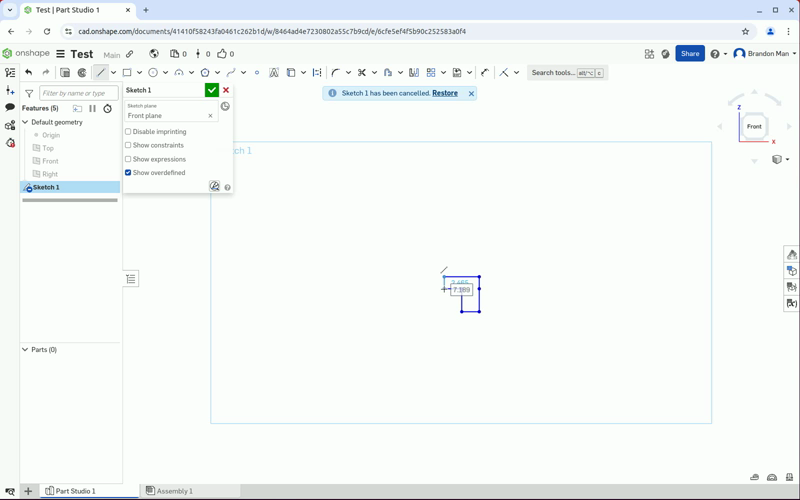
click(444, 288)
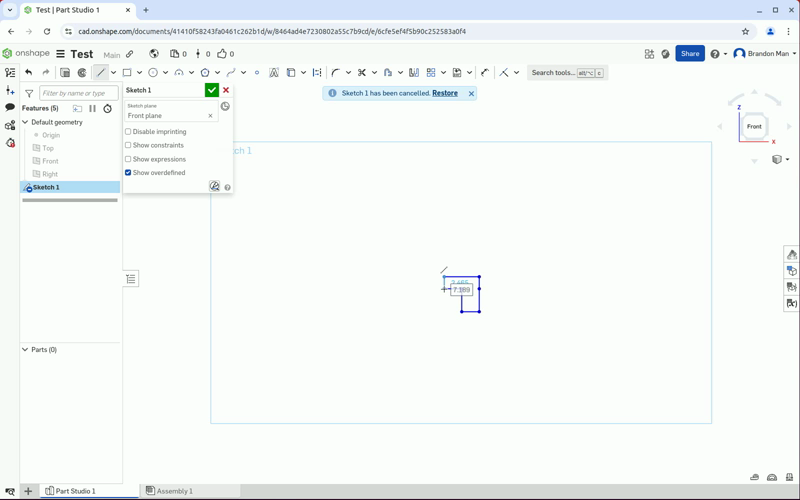
key(esc)
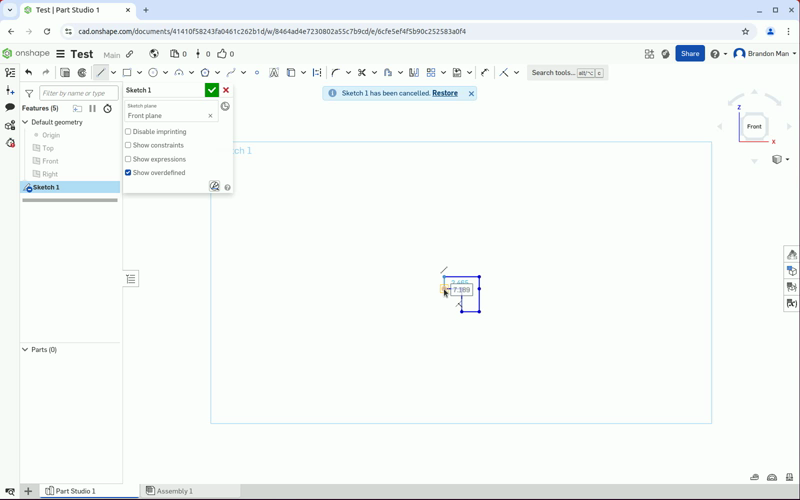
mouse_move(457, 281)
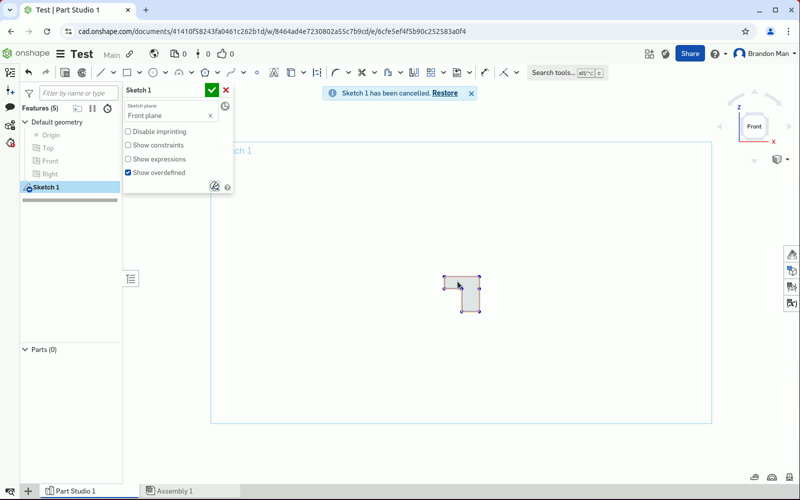
scroll(6)
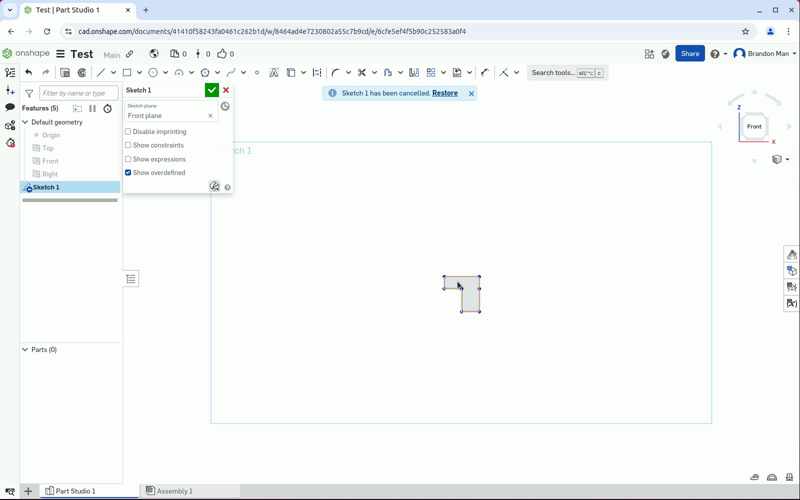
scroll(6)
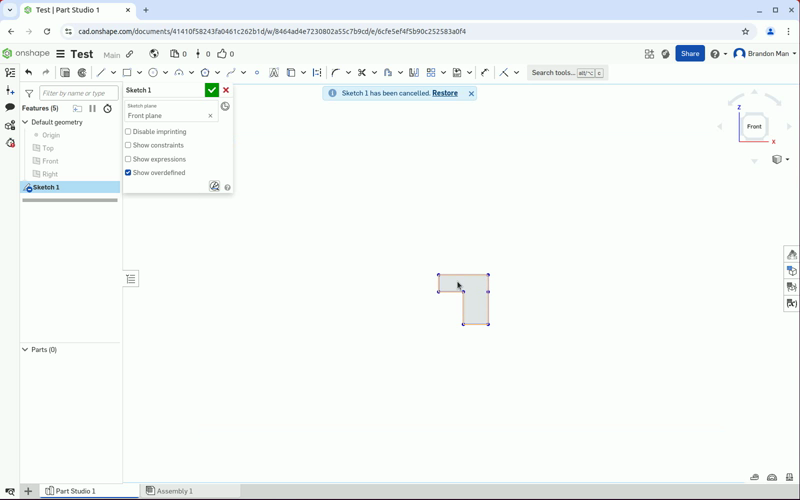
scroll(6)
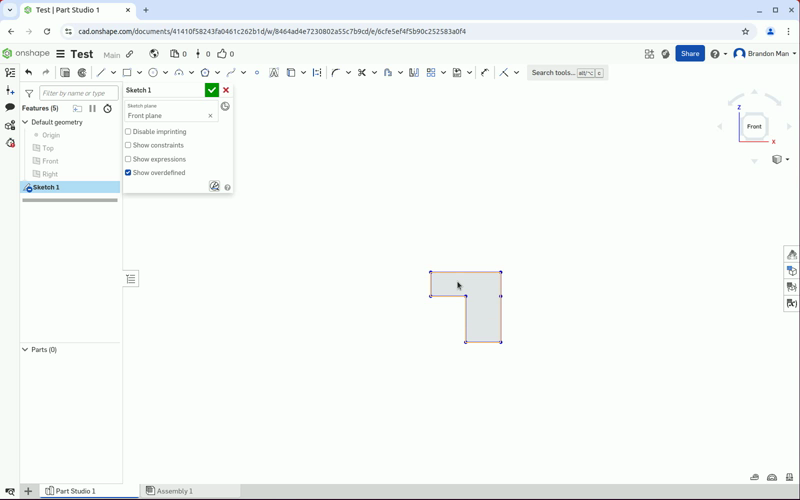
scroll(6)
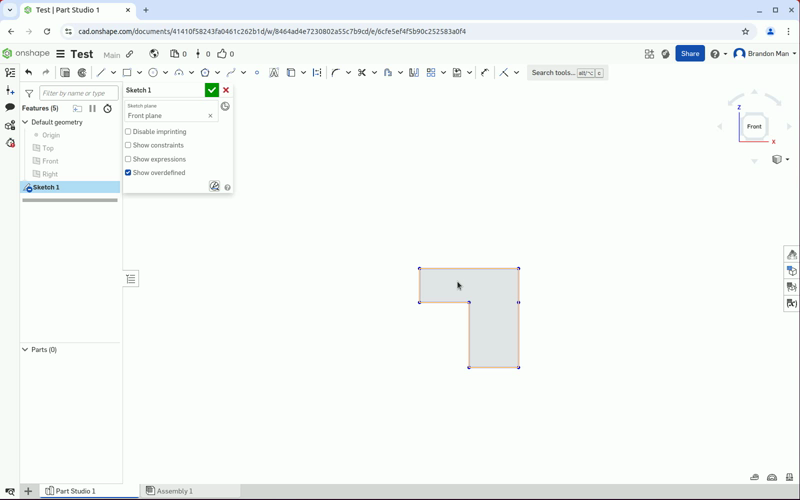
scroll(6)
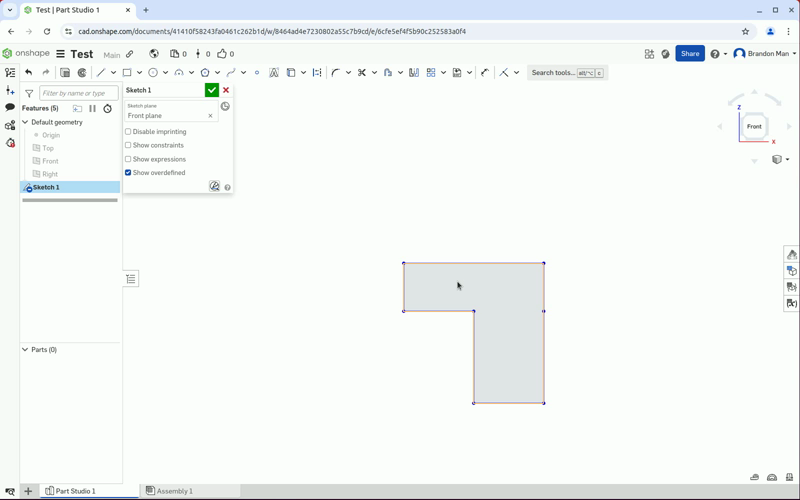
scroll(6)
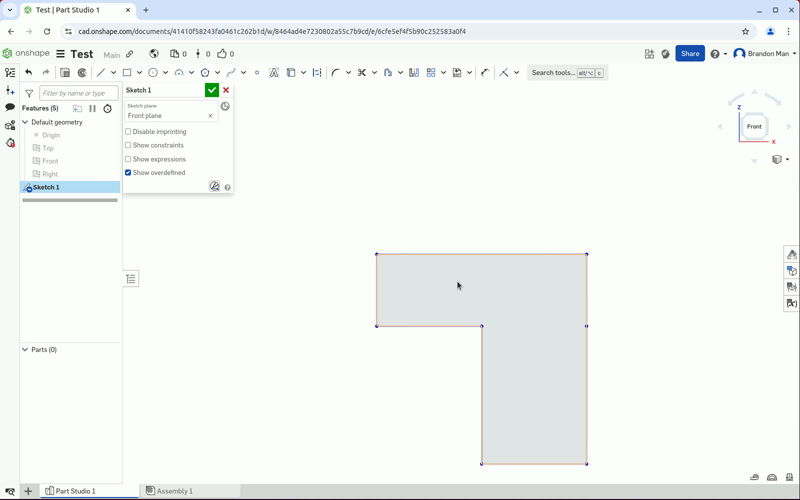
scroll(6)
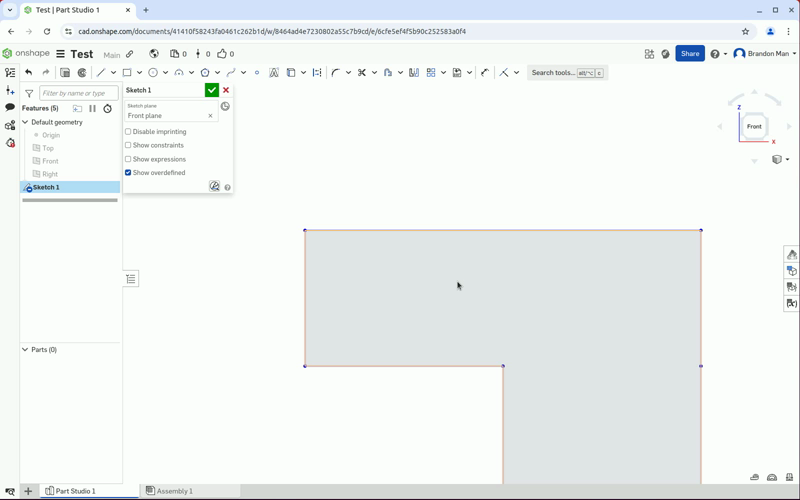
click(457, 281)
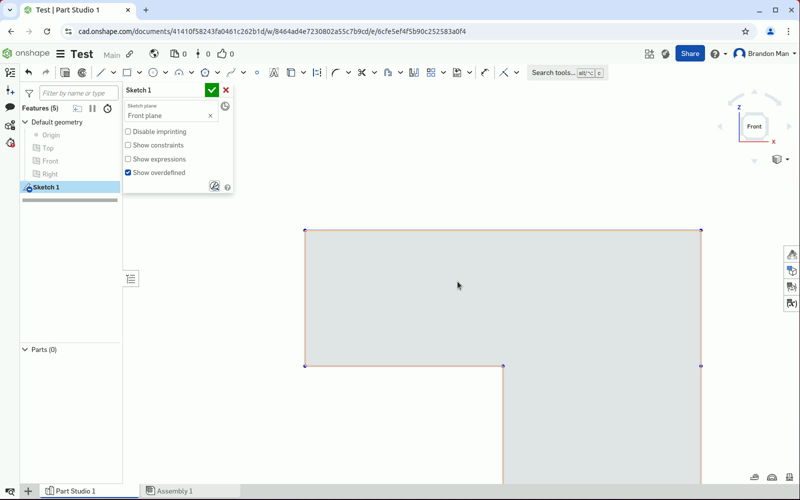
scroll(-6)
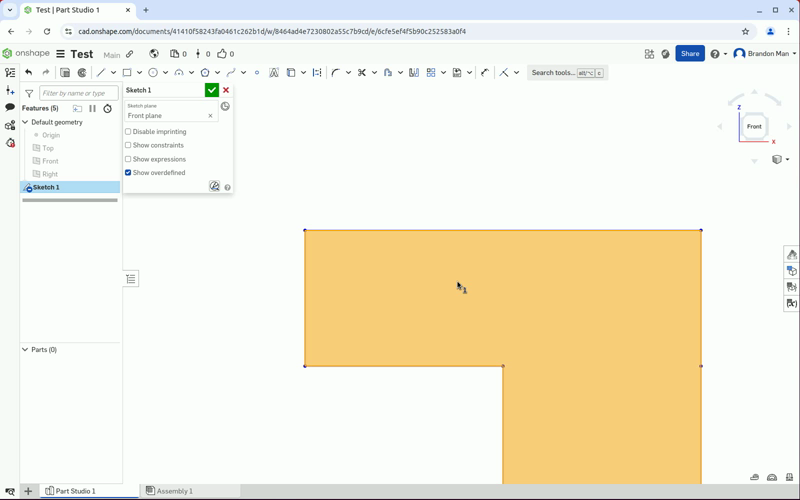
scroll(-6)
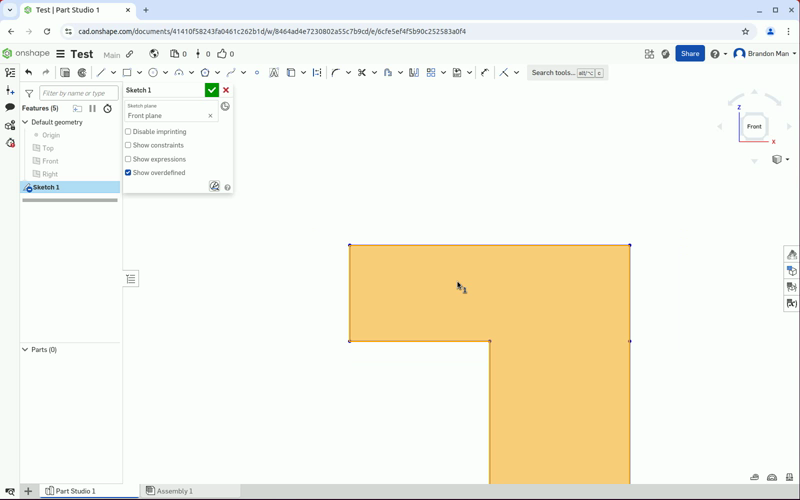
scroll(-6)
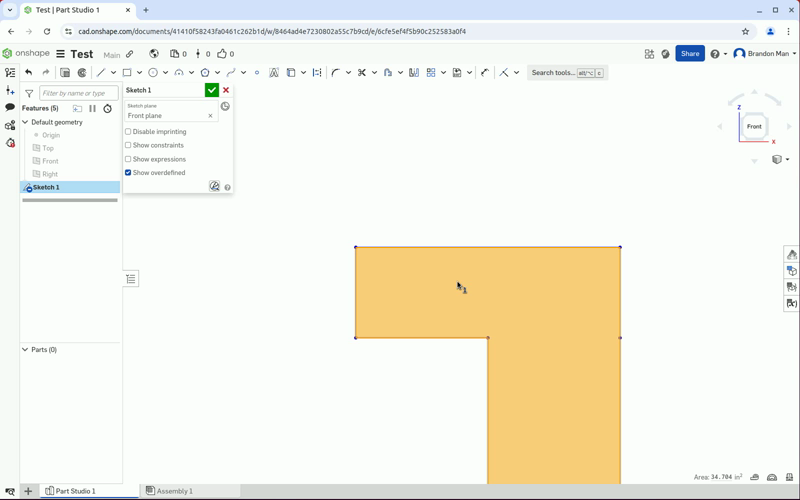
scroll(-6)
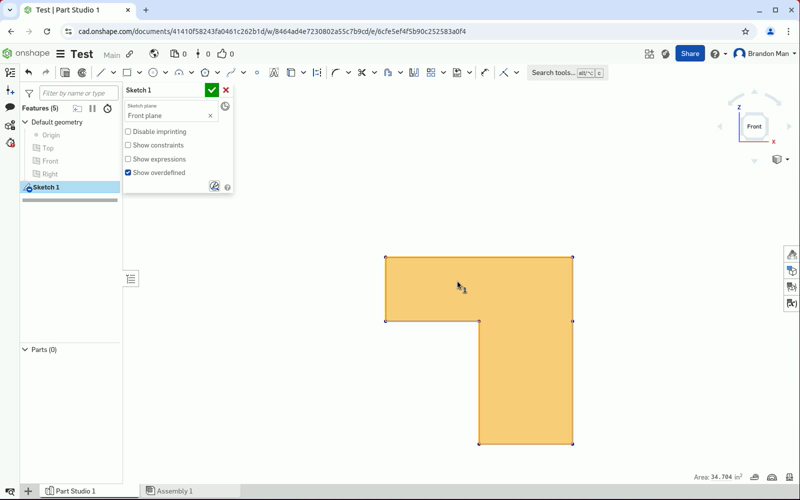
scroll(-6)
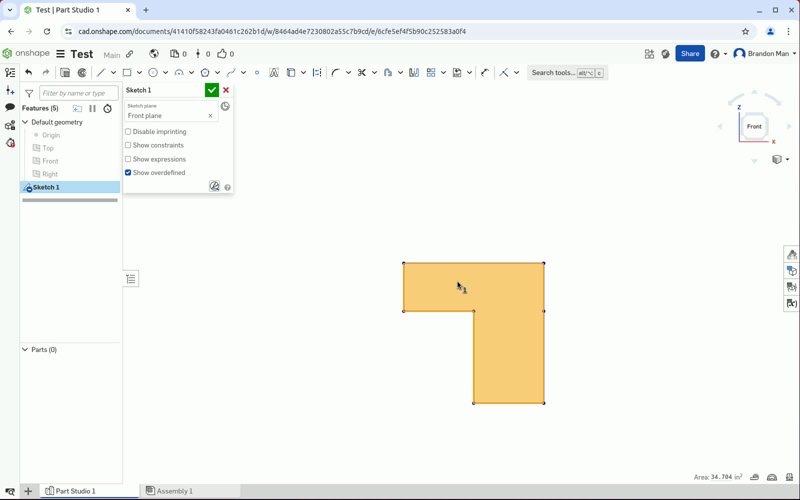
scroll(-6)
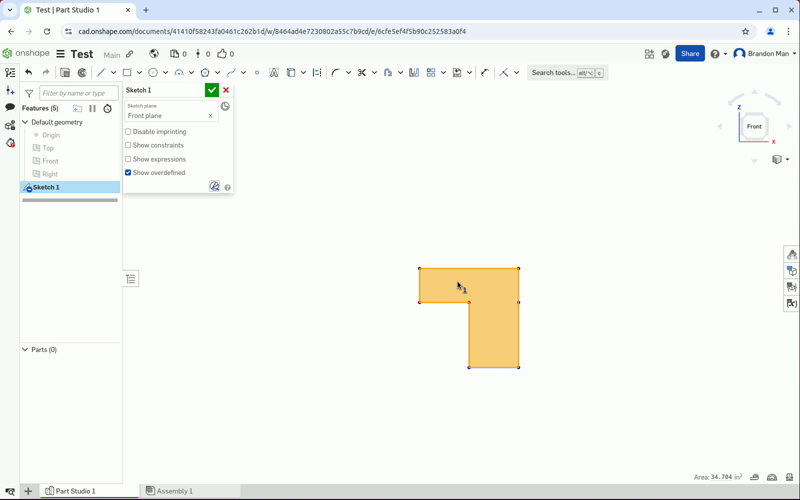
scroll(-6)
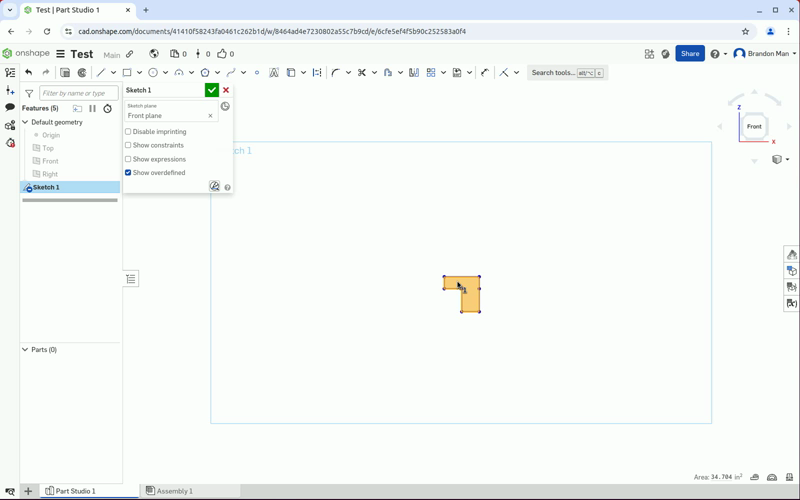
mouse_move(73, 352)
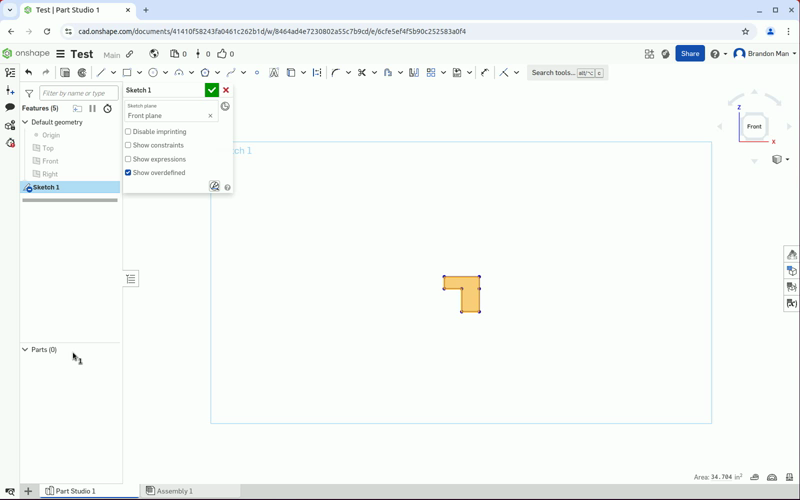
key(shift+y)
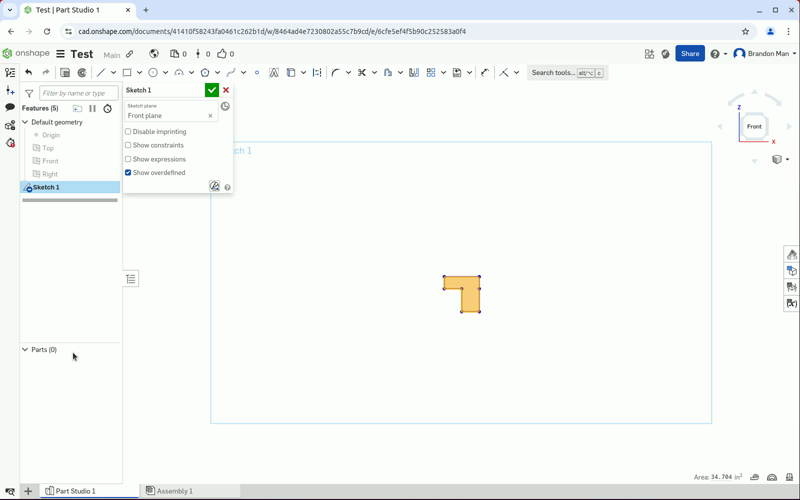
key(shift+e)
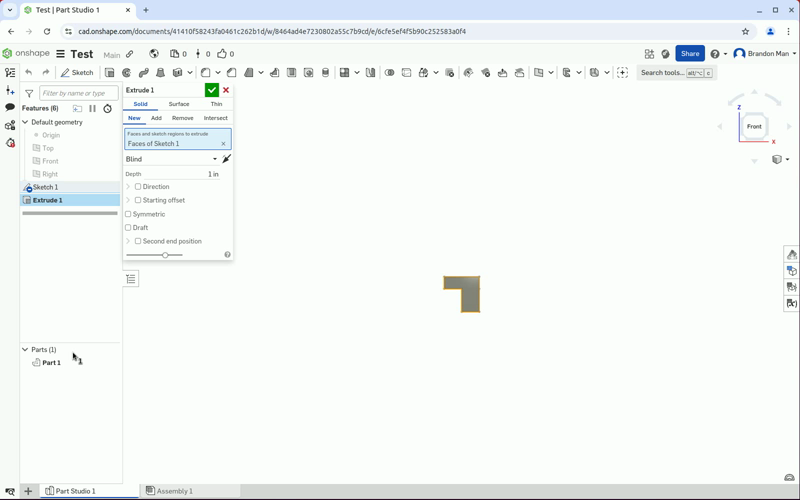
mouse_move(143, 106)
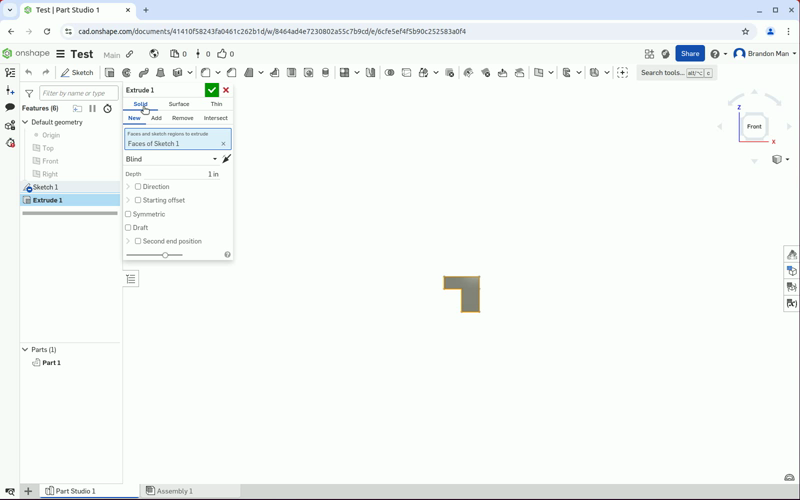
click(143, 106)
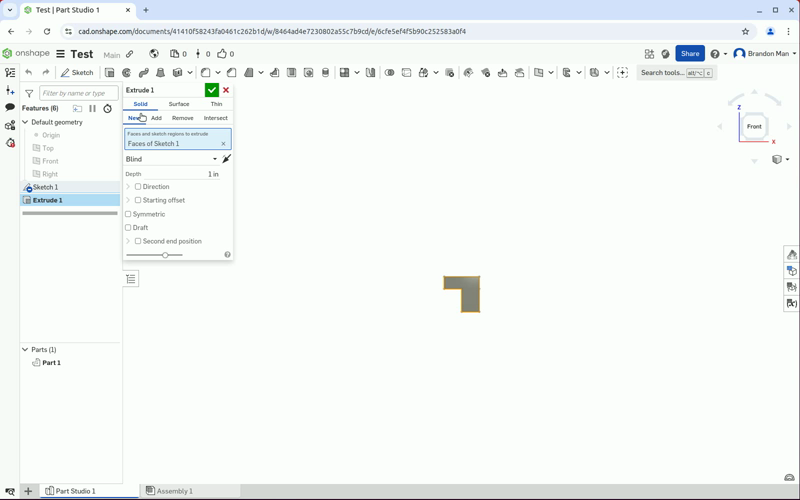
mouse_move(137, 120)
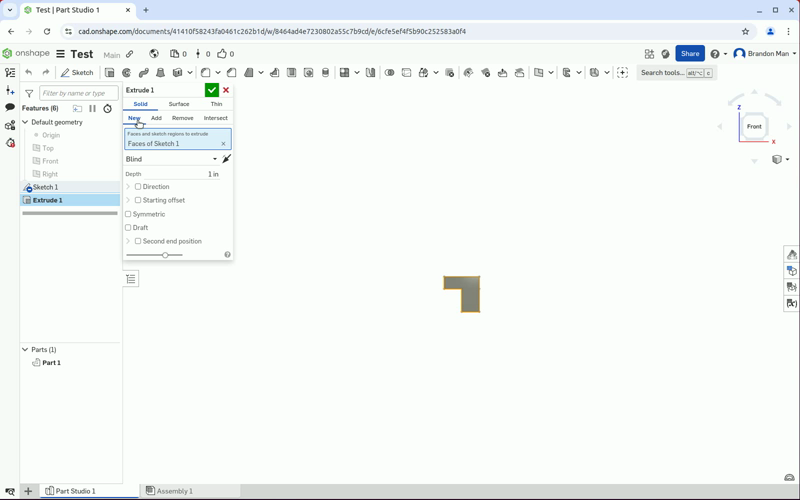
click(137, 120)
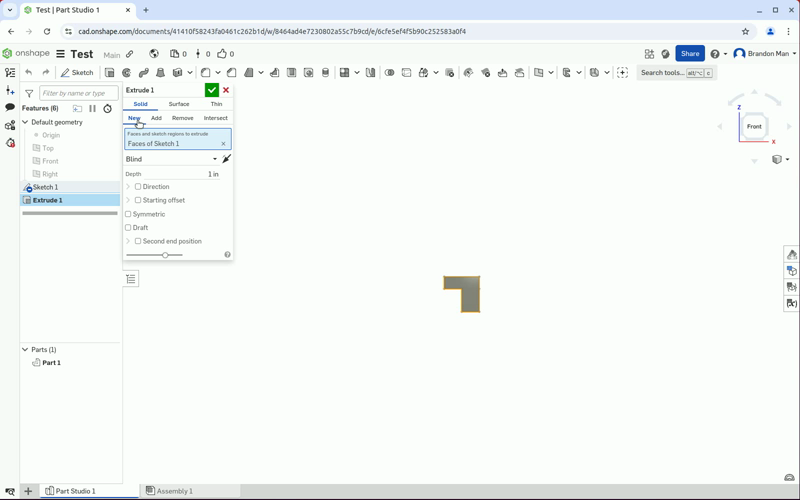
key(tab, 4)
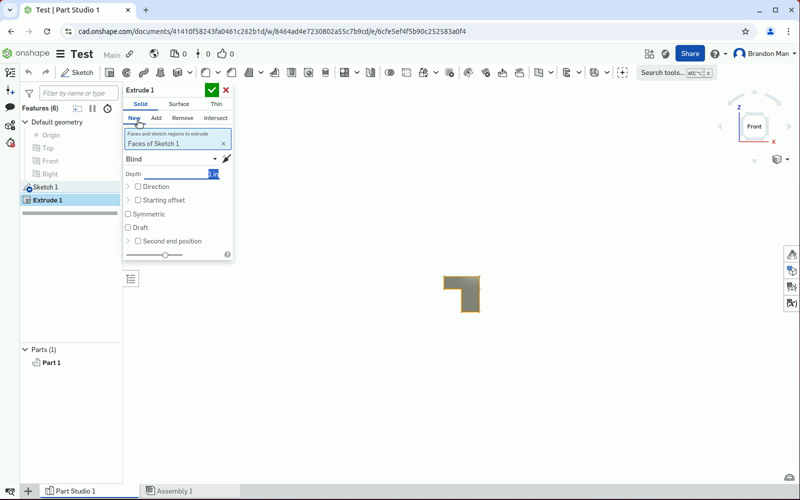
text(23.108)
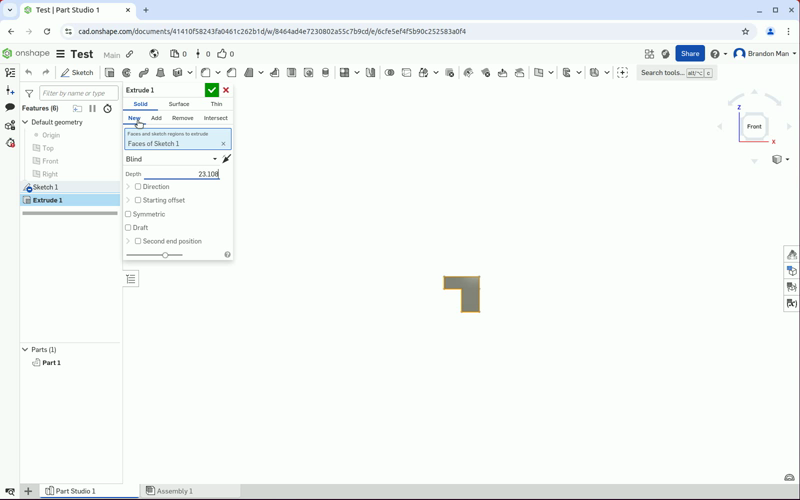
key(enter)
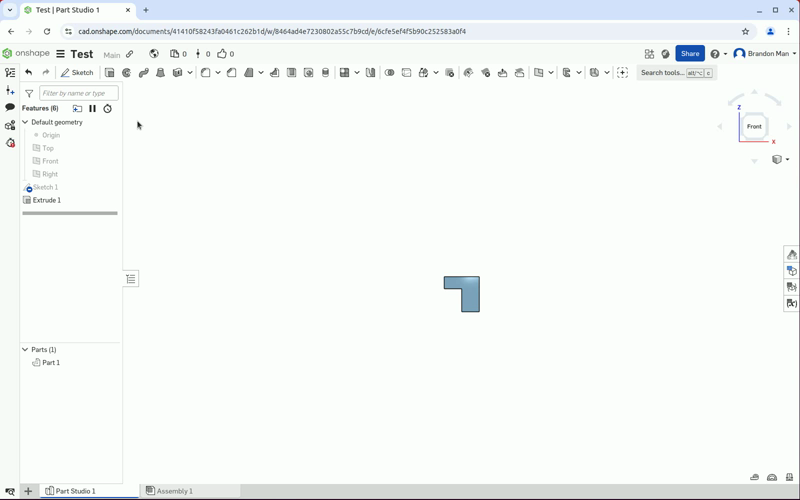
key(shift+h)
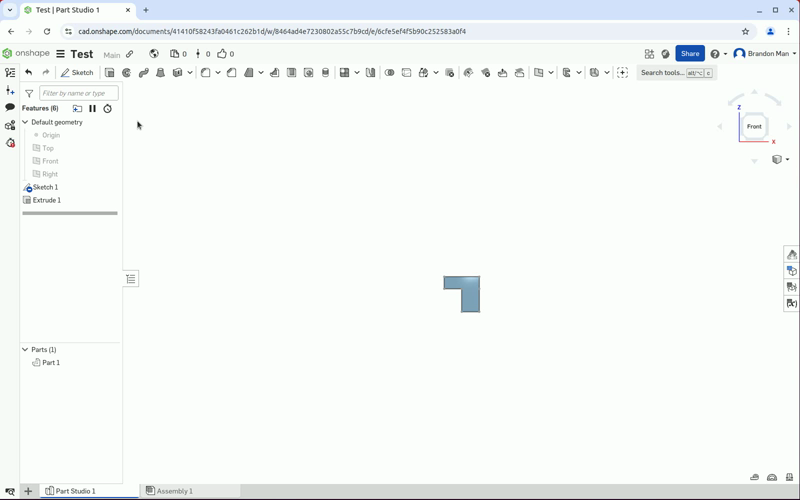
key(shift+h)
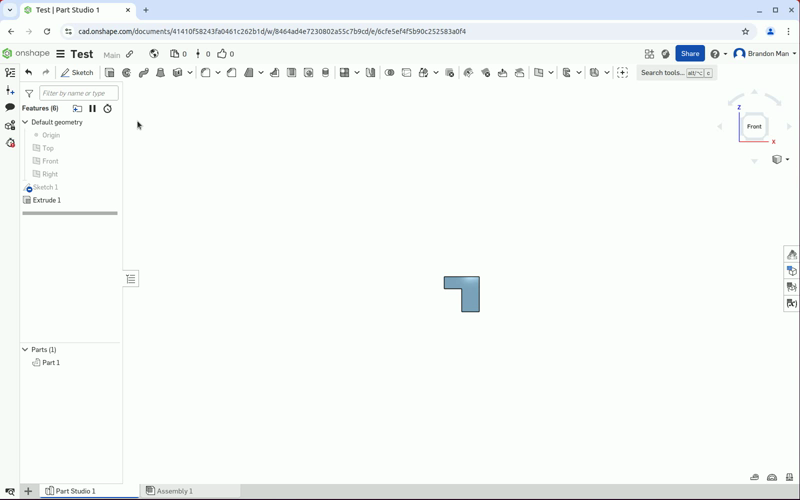
mouse_move(73, 189)
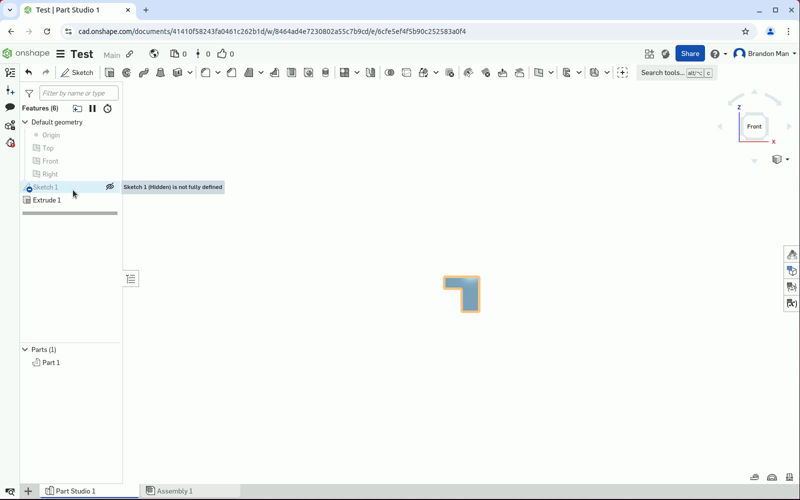
click(73, 189)
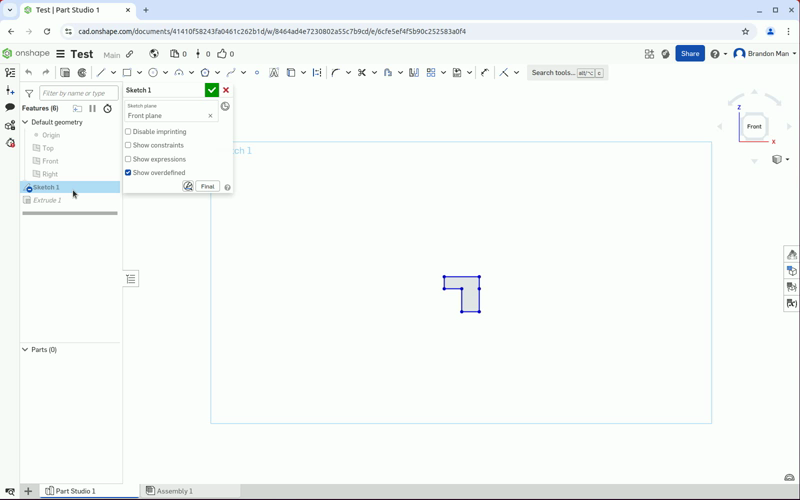
mouse_move(229, 92)
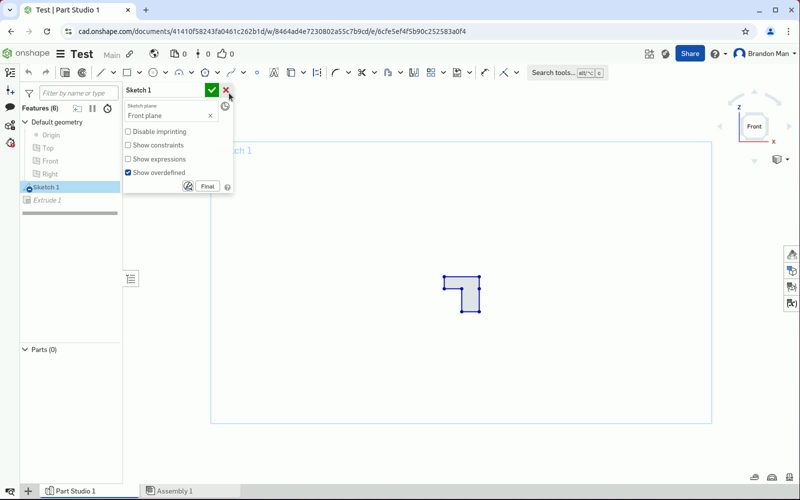
click(229, 92)
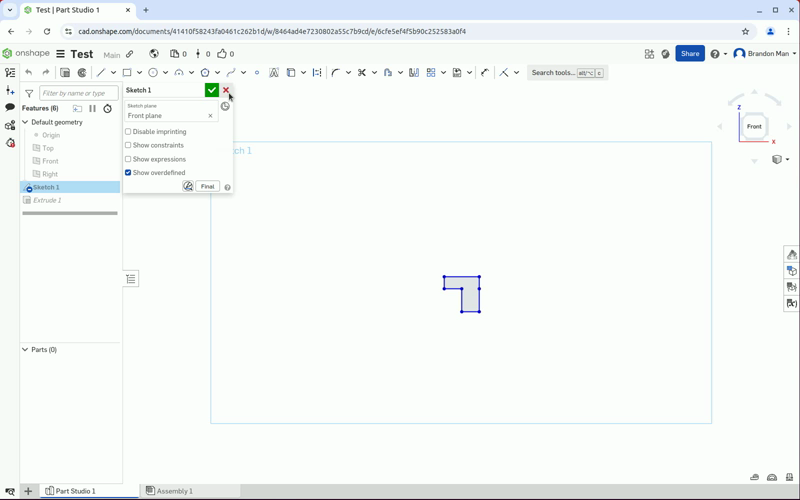
key(shift+s)
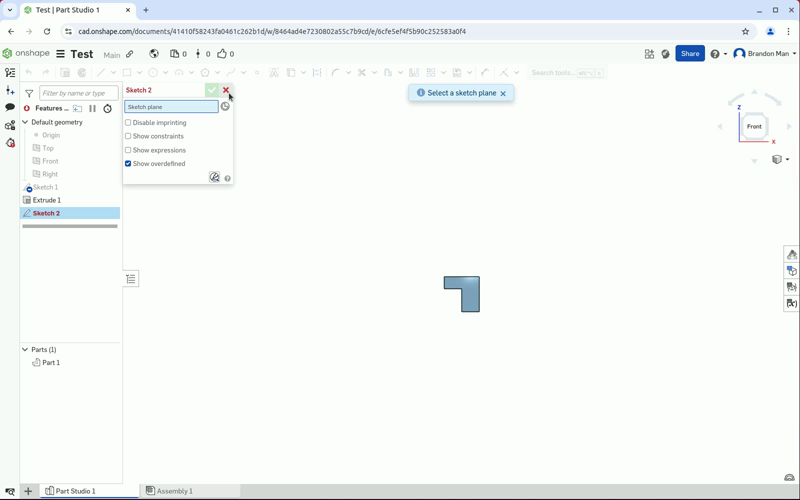
mouse_move(73, 163)
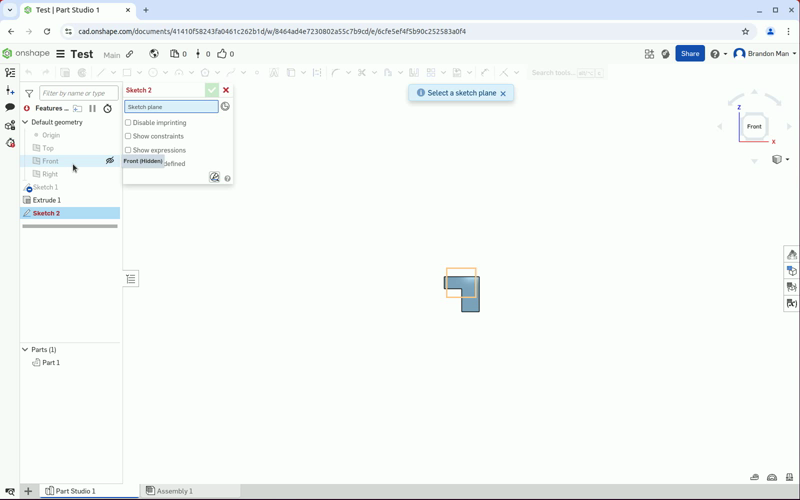
click(73, 163)
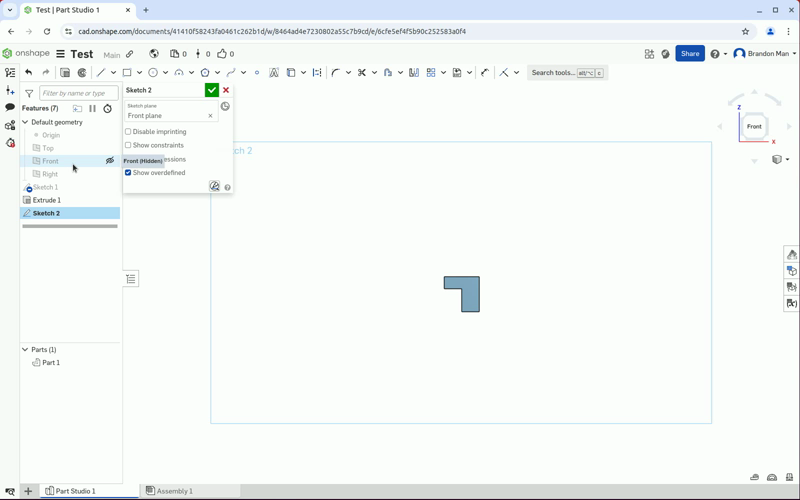
mouse_move(73, 352)
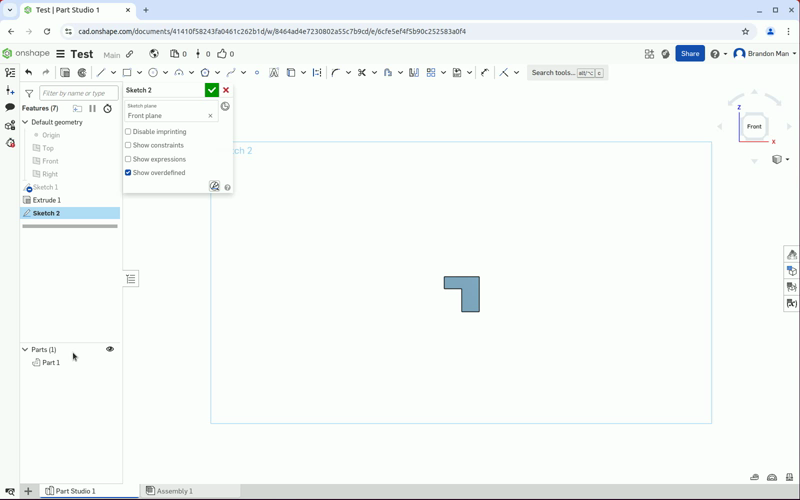
key(y)
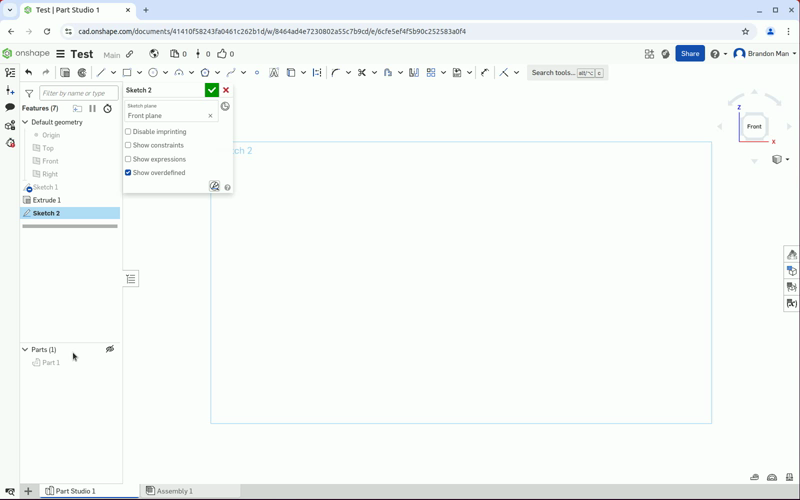
key(l)
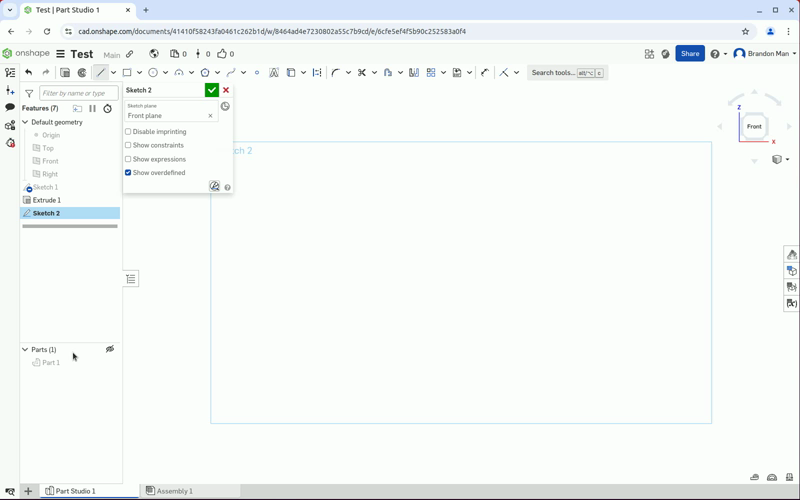
key_down(shift)
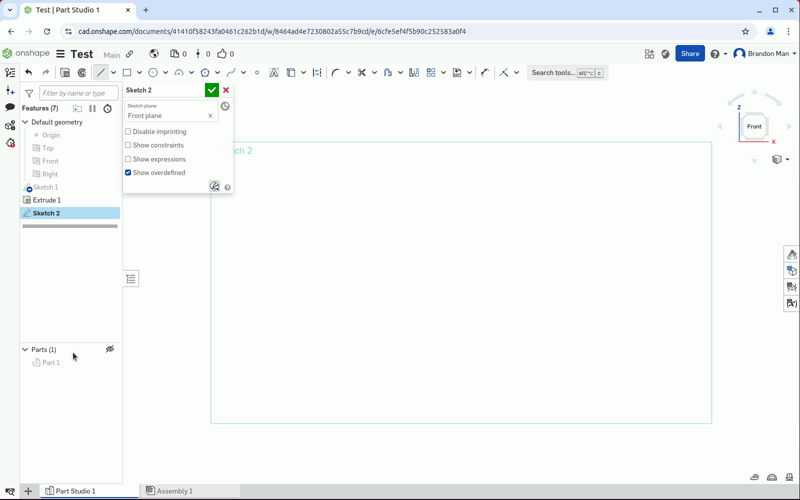
mouse_move(444, 276)
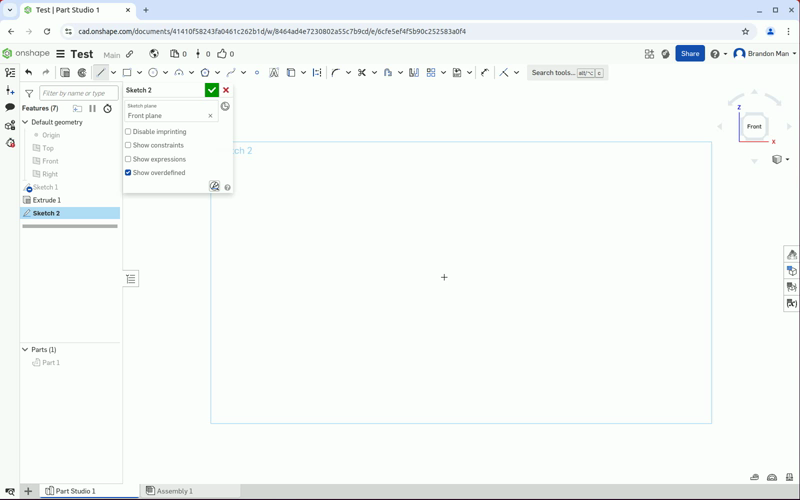
click(444, 276)
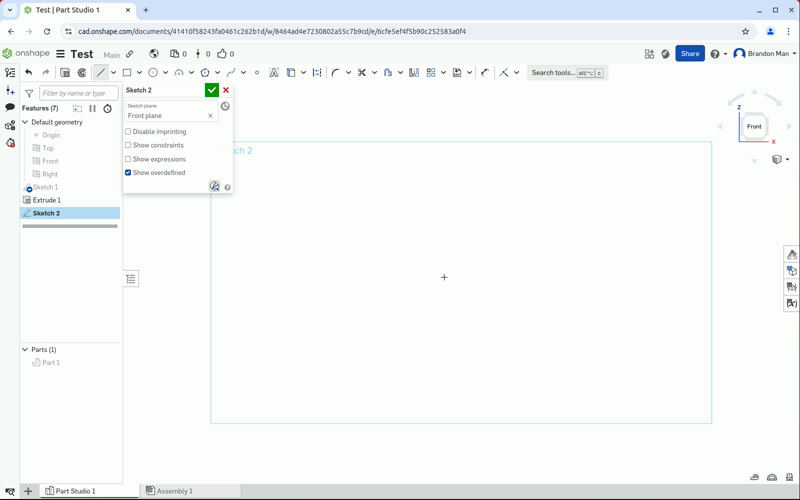
key_up(shift)
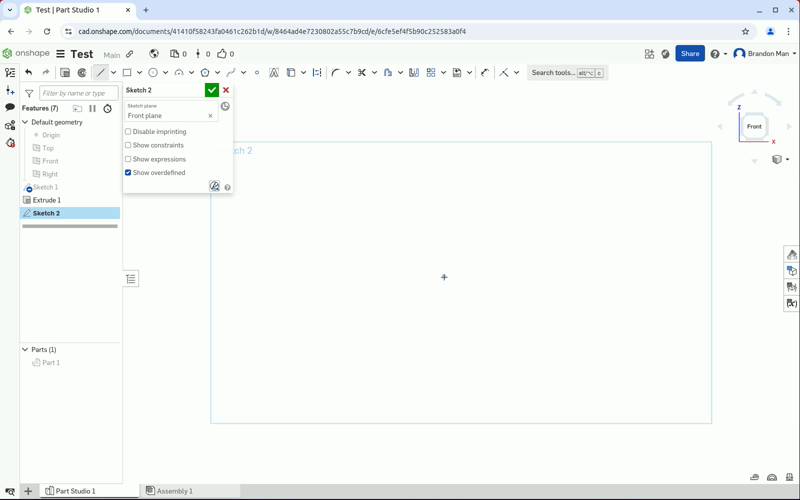
key_down(shift)
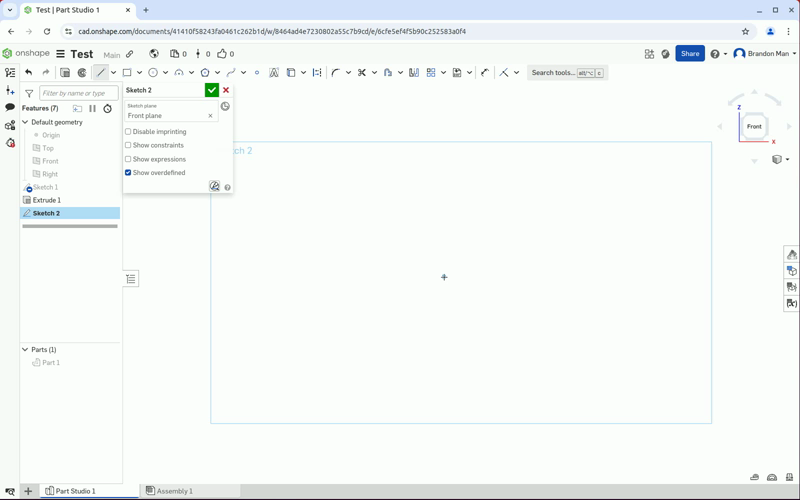
mouse_move(474, 276)
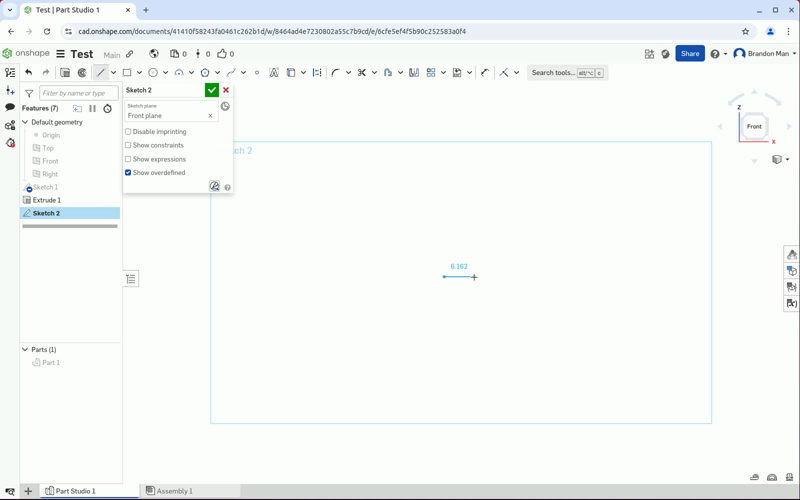
mouse_move(479, 276)
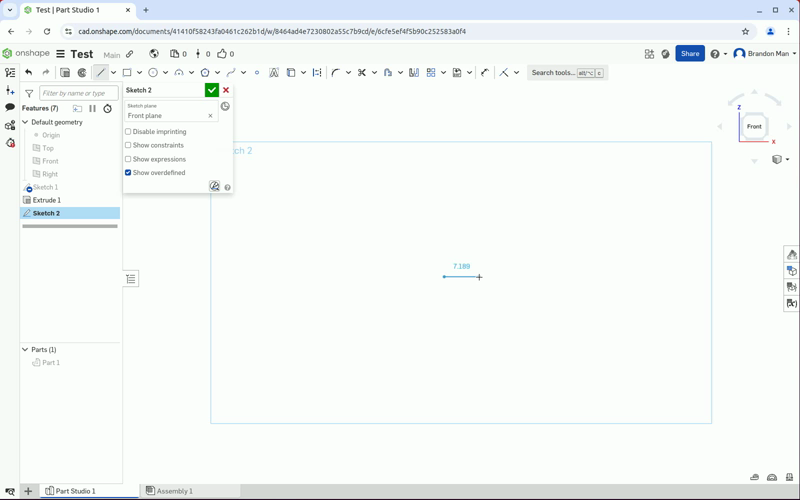
click(479, 276)
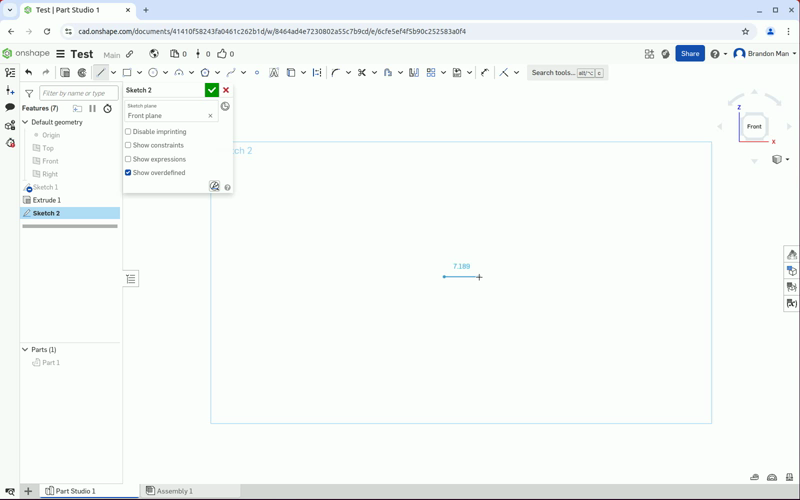
key_up(shift)
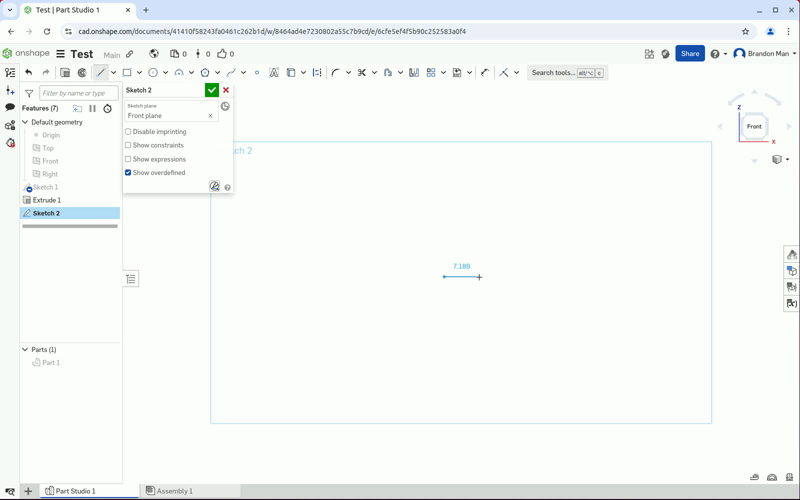
key_down(shift)
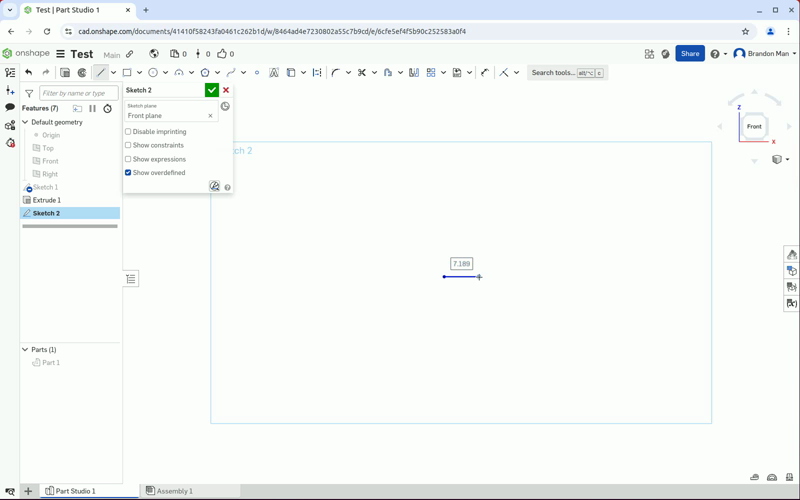
mouse_move(509, 276)
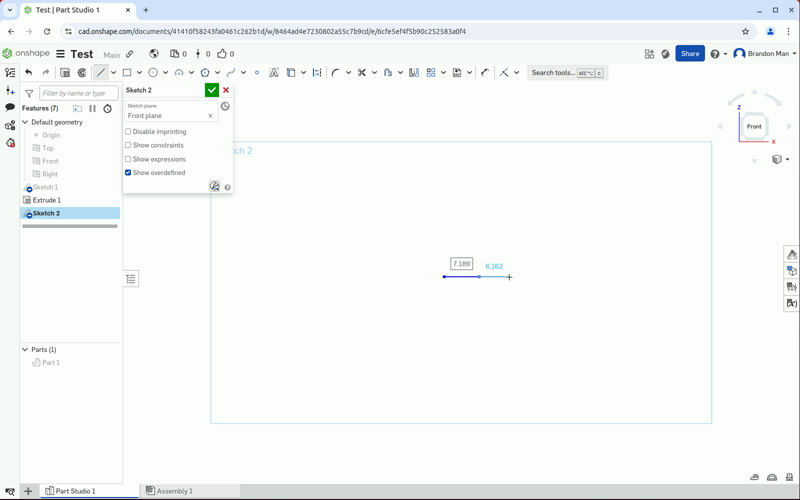
mouse_move(479, 254)
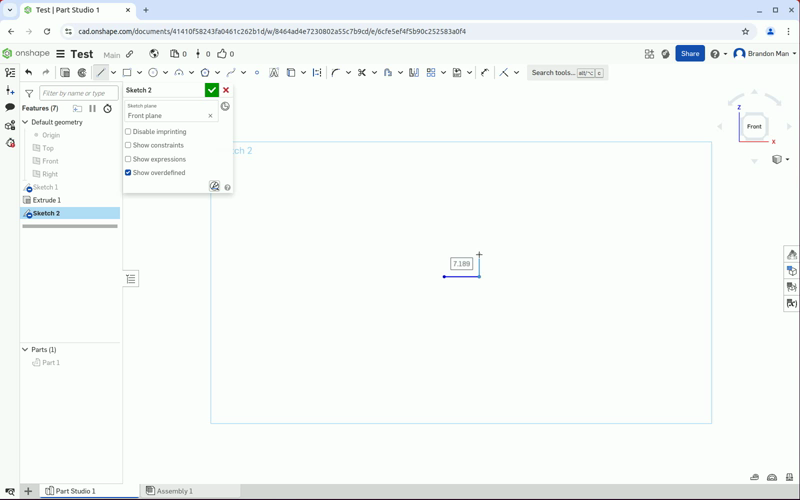
click(479, 254)
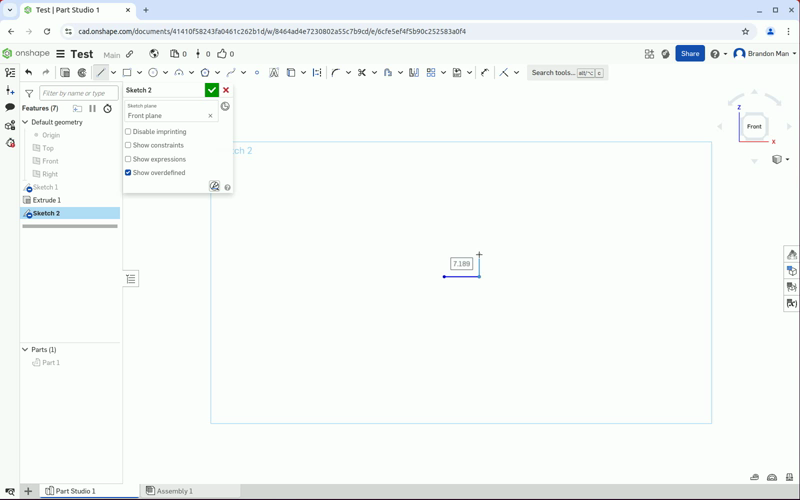
key_up(shift)
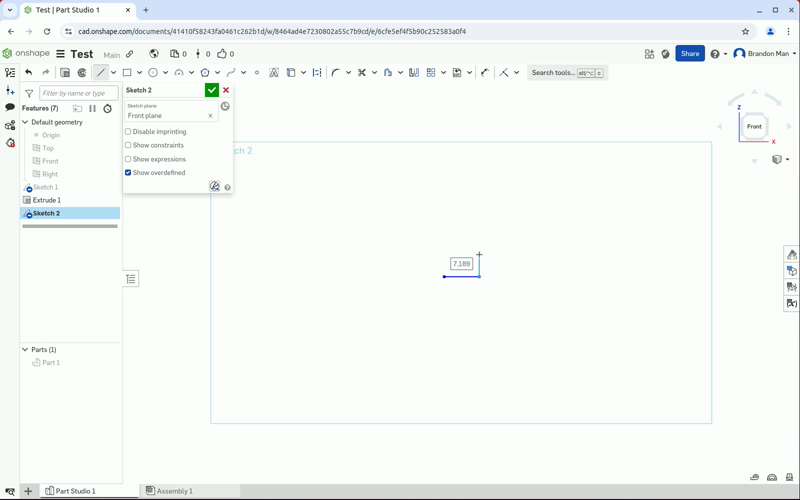
key_down(shift)
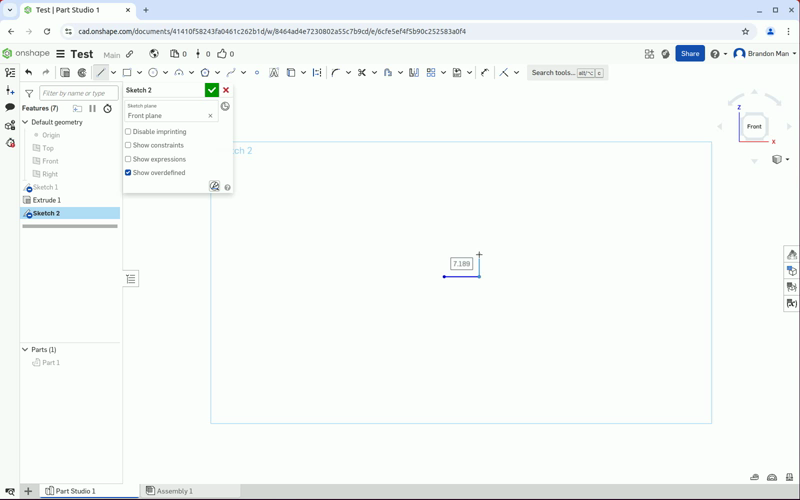
mouse_move(509, 254)
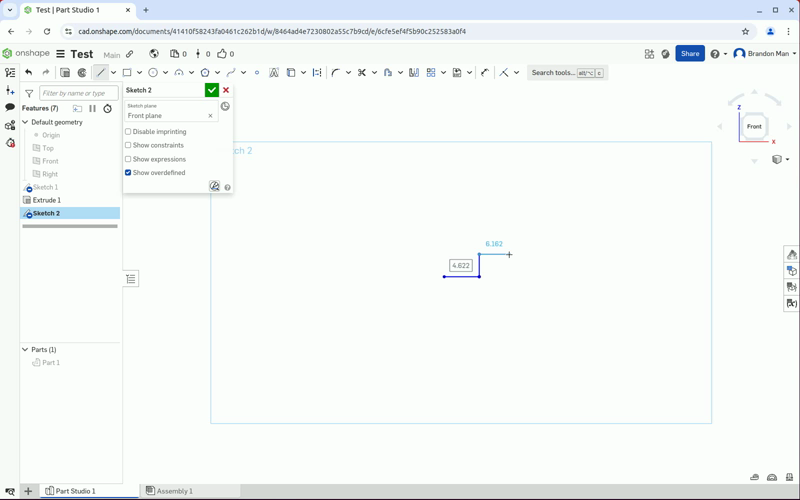
mouse_move(444, 254)
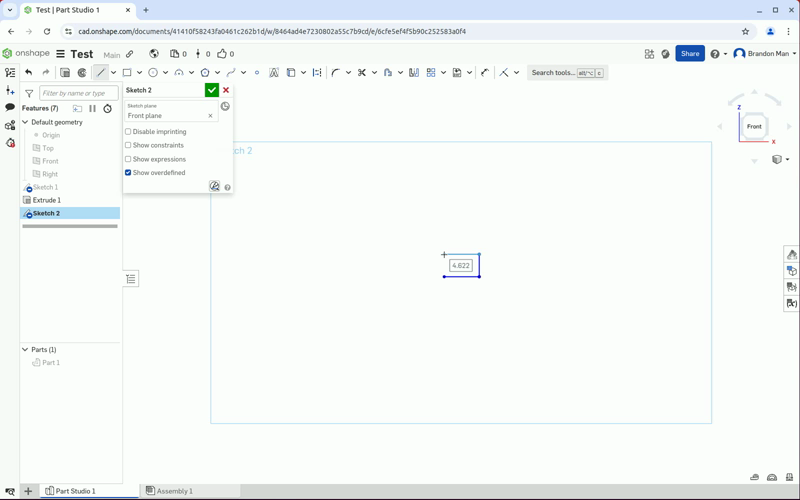
click(444, 254)
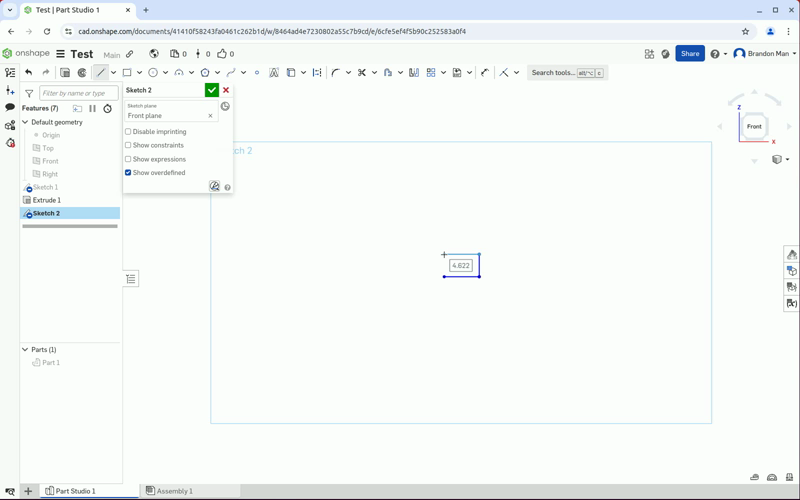
key_up(shift)
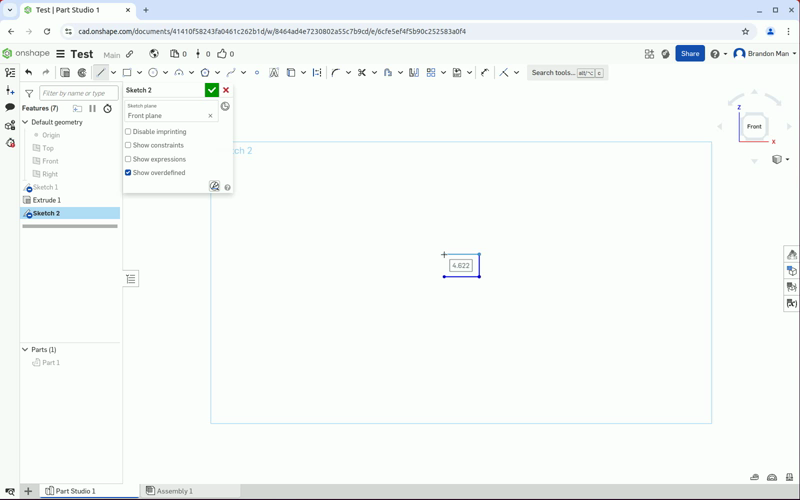
mouse_move(474, 254)
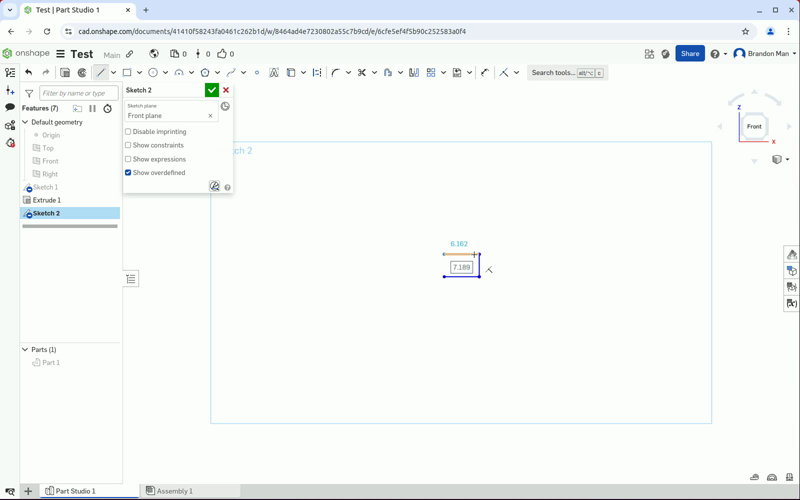
key_down(shift)
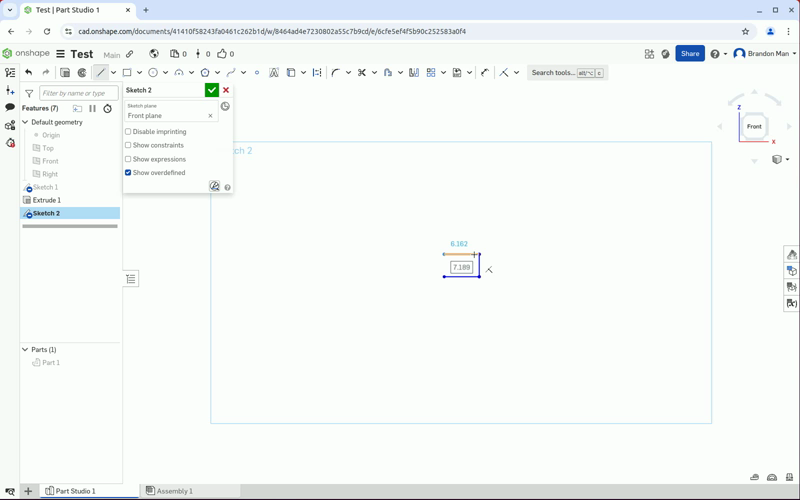
mouse_move(444, 276)
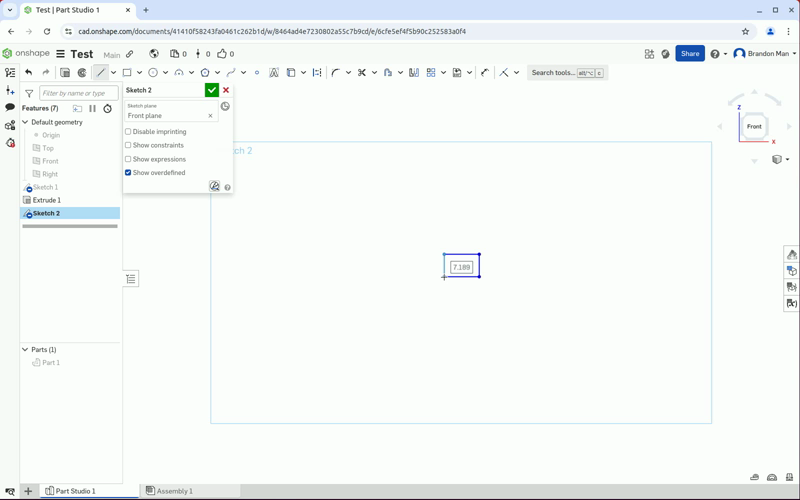
key_up(shift)
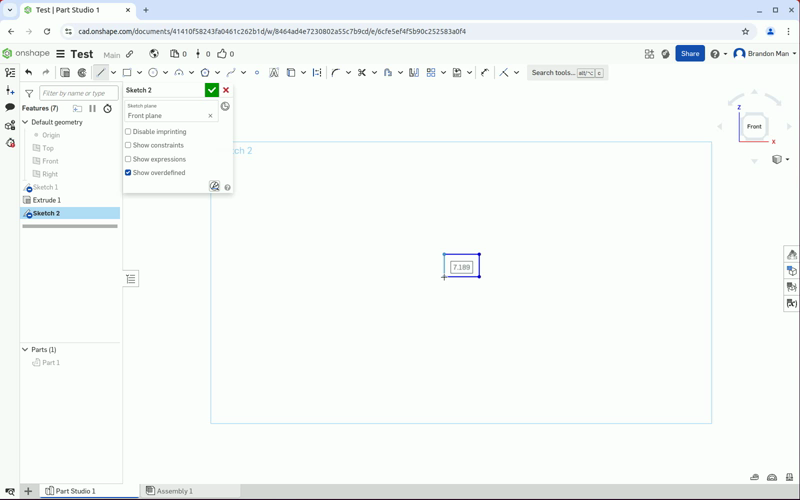
click(444, 276)
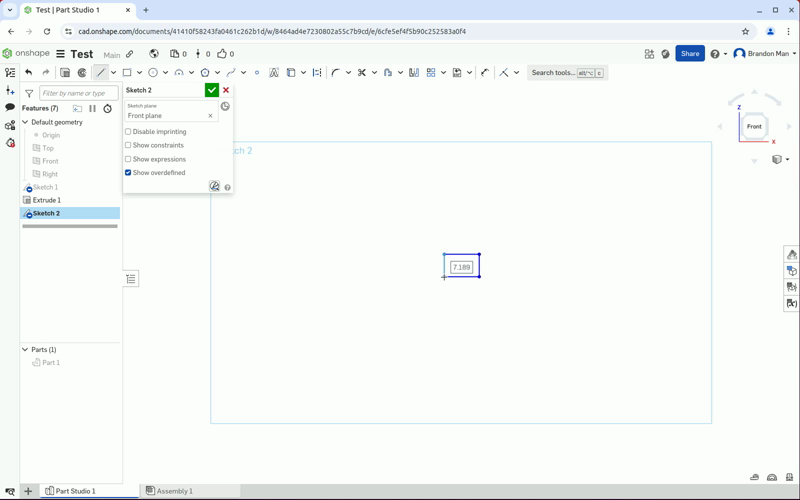
key(esc)
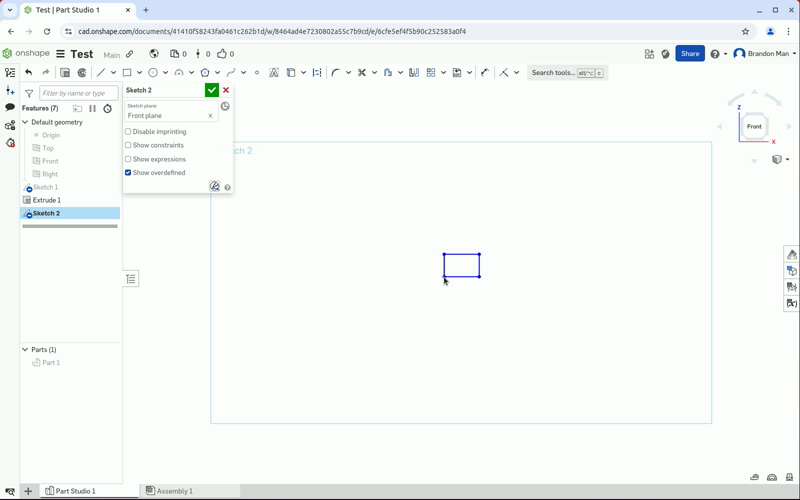
mouse_move(472, 257)
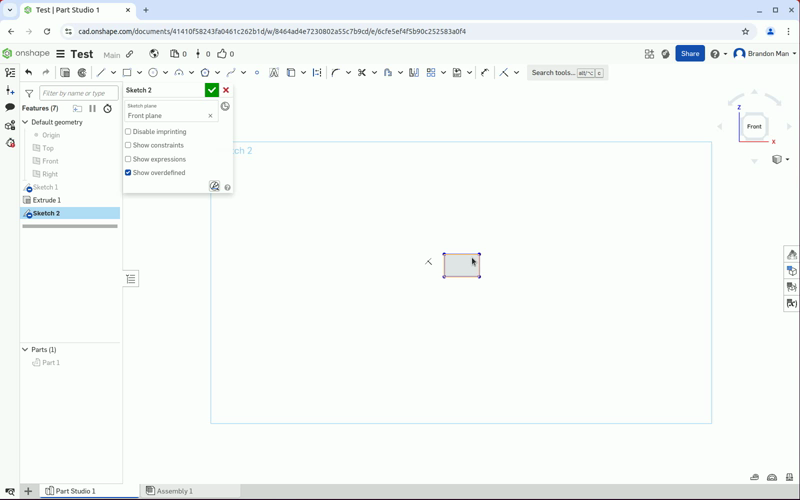
scroll(6)
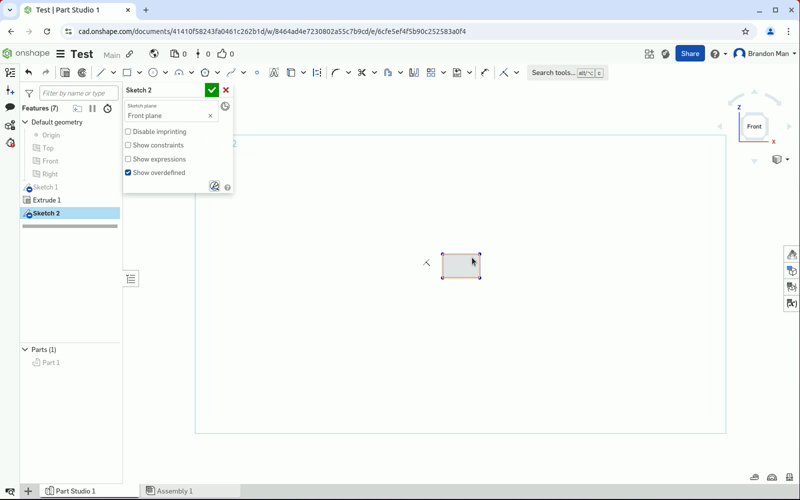
scroll(6)
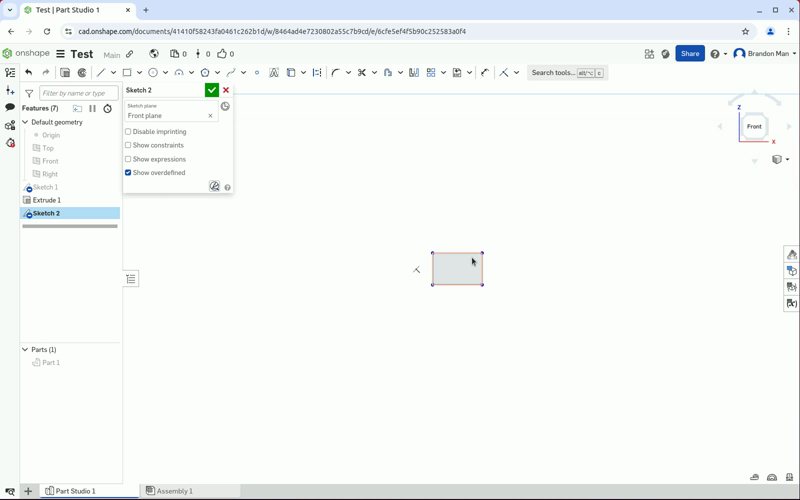
scroll(6)
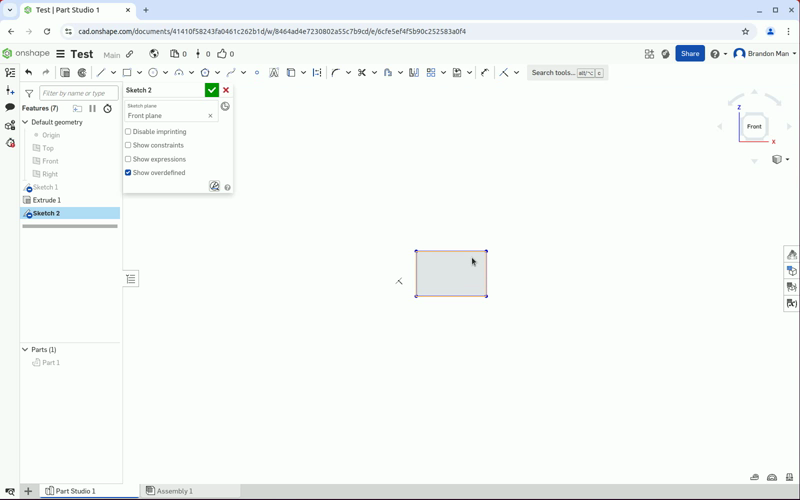
scroll(6)
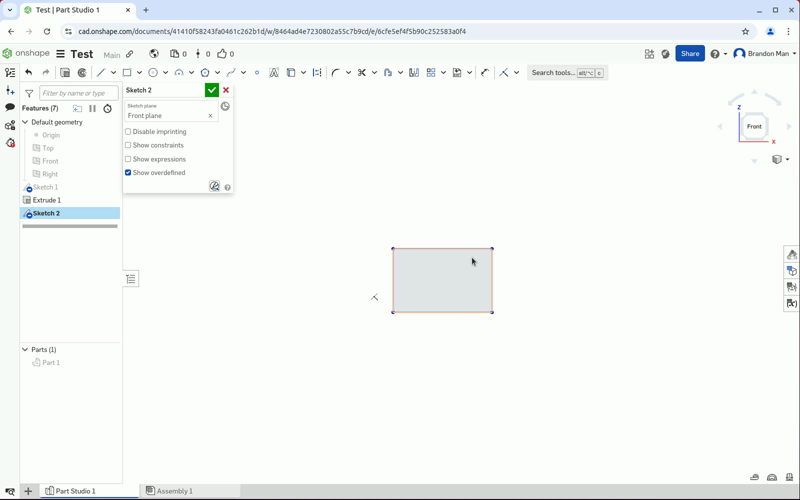
scroll(6)
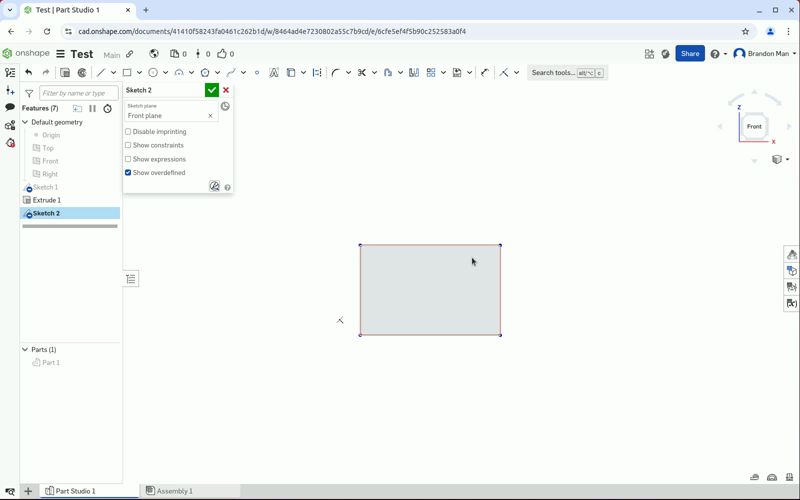
scroll(6)
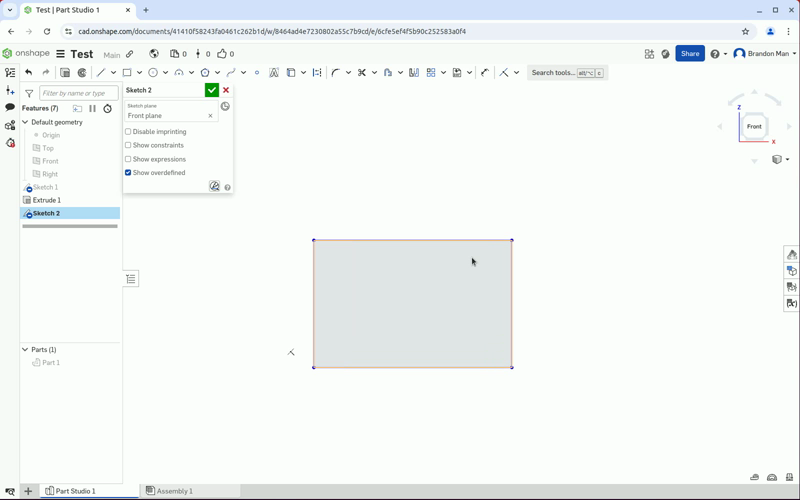
scroll(6)
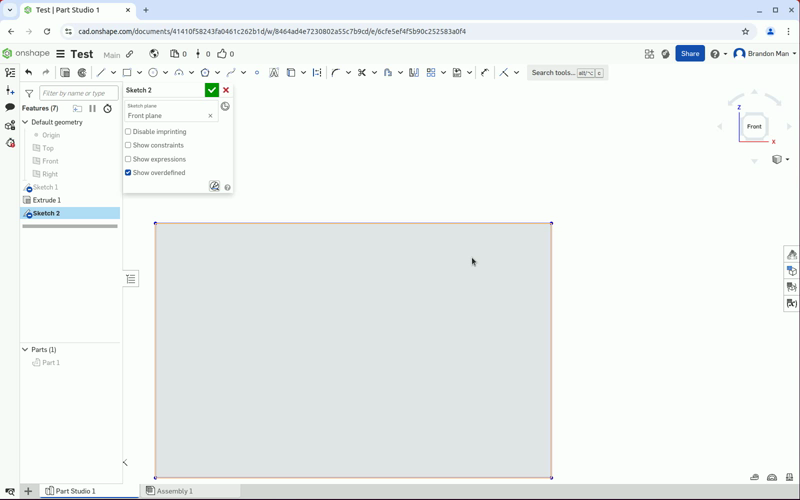
click(472, 257)
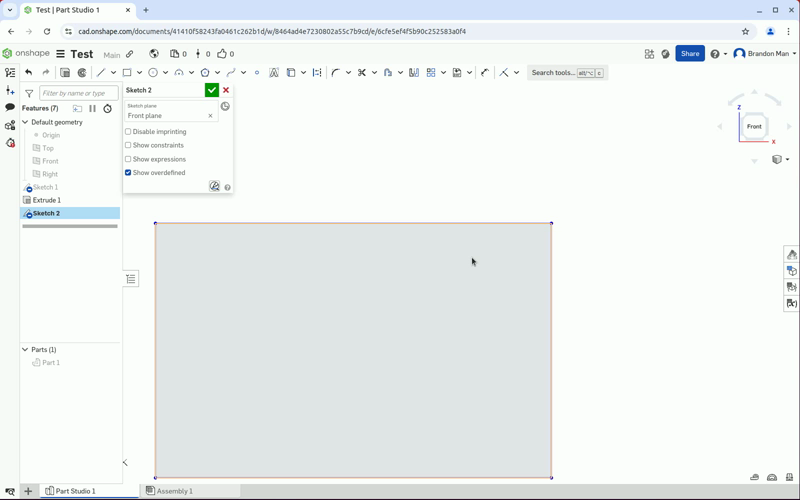
scroll(-6)
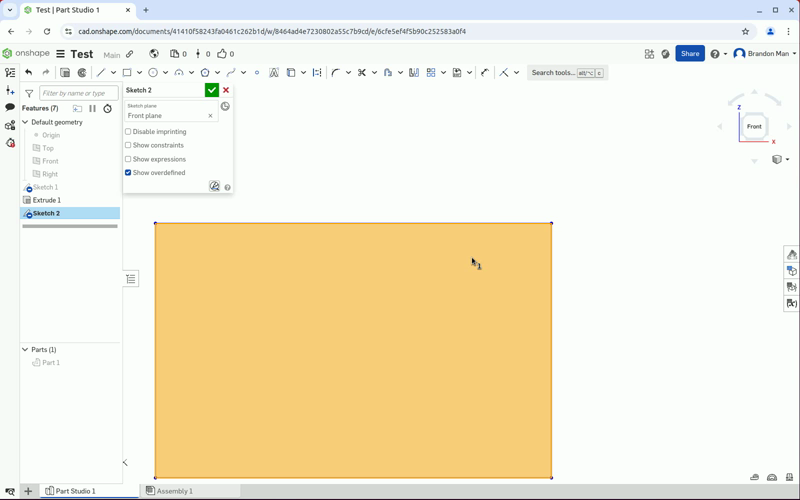
scroll(-6)
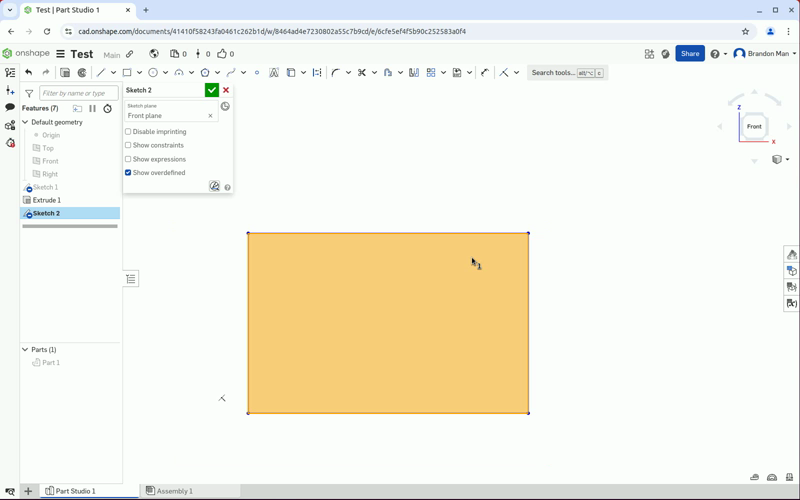
scroll(-6)
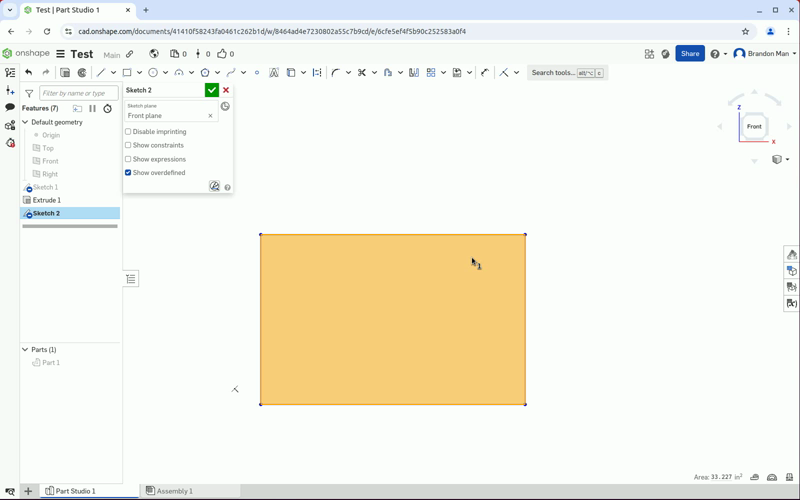
scroll(-6)
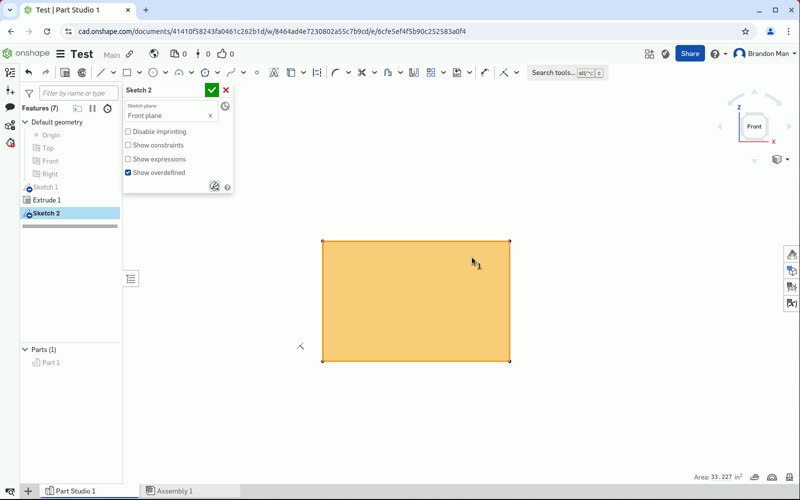
scroll(-6)
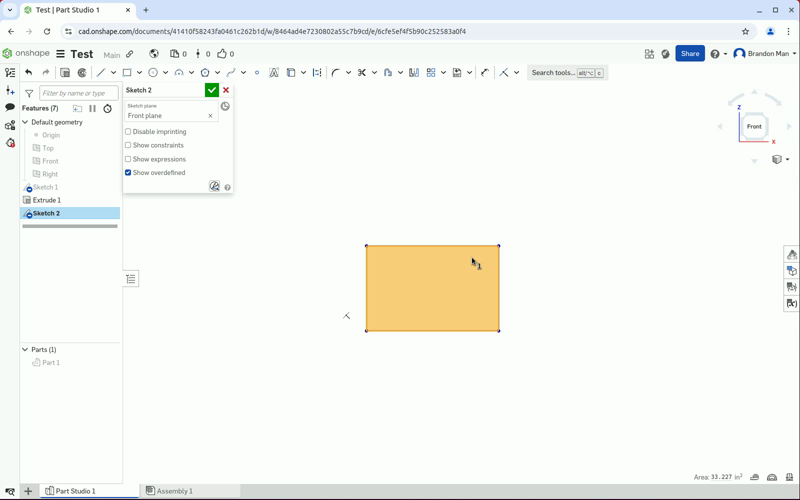
scroll(-6)
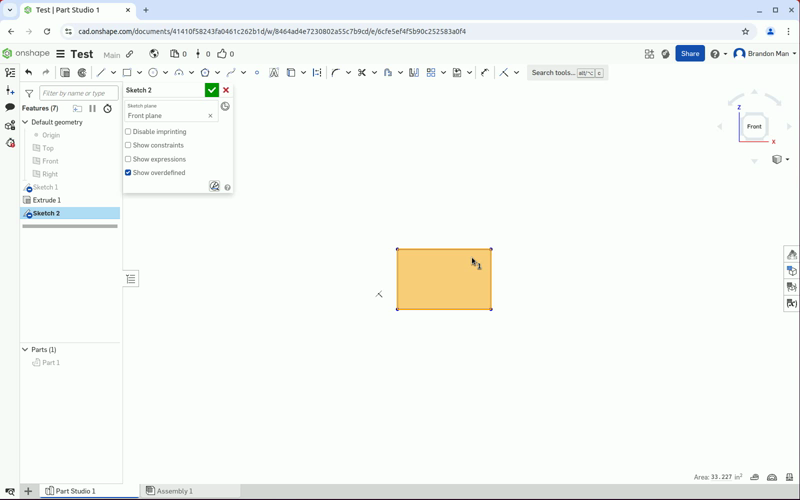
scroll(-6)
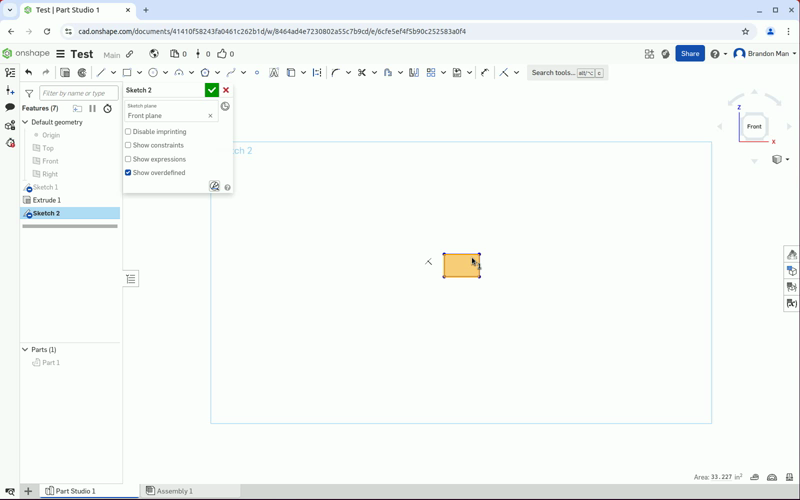
mouse_move(73, 352)
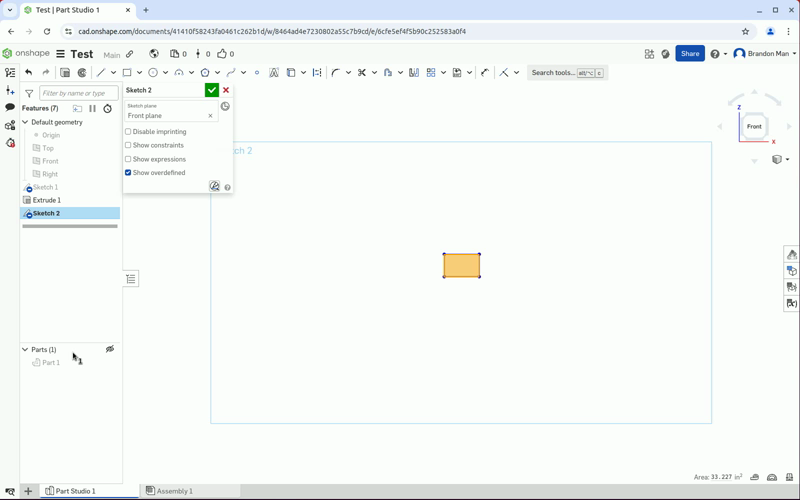
key(shift+y)
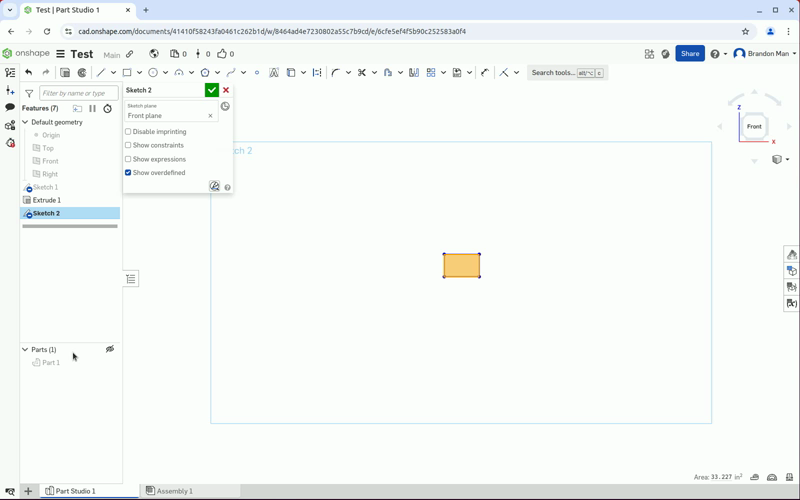
key(shift+e)
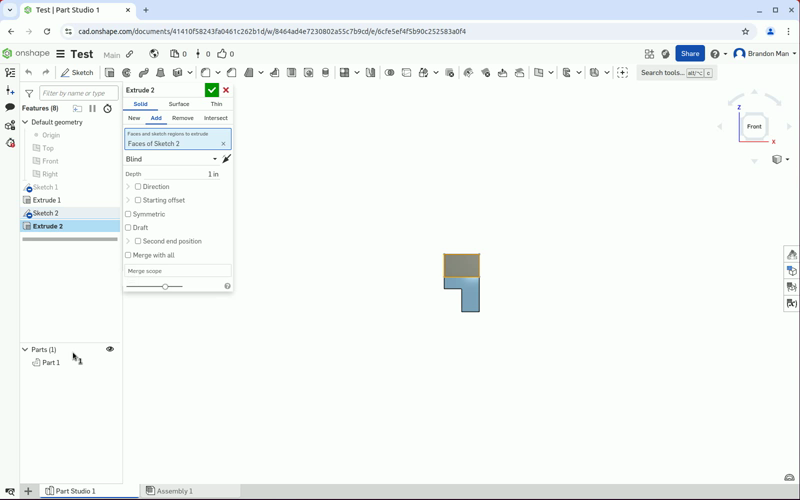
mouse_move(143, 106)
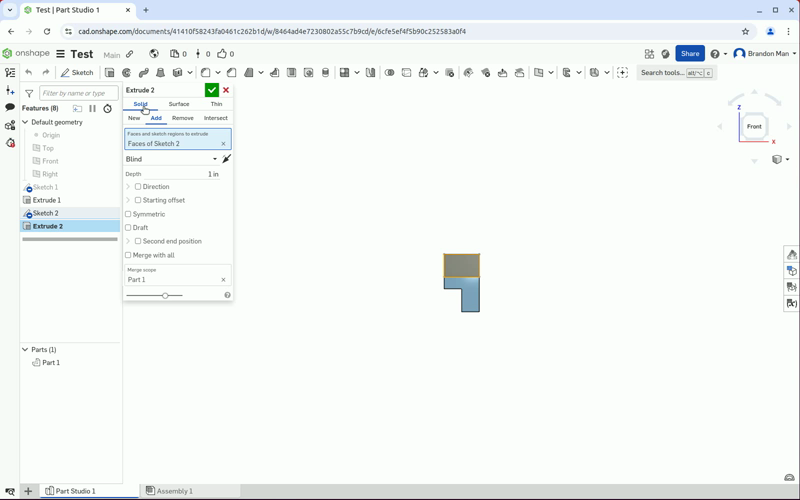
click(143, 106)
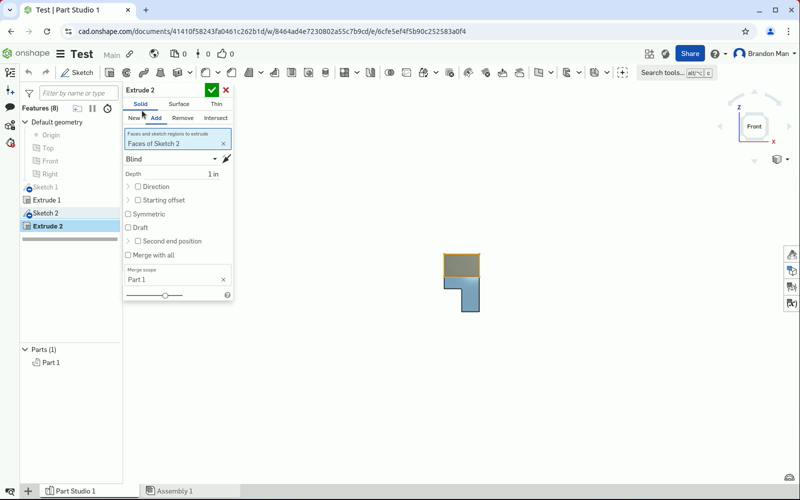
mouse_move(137, 120)
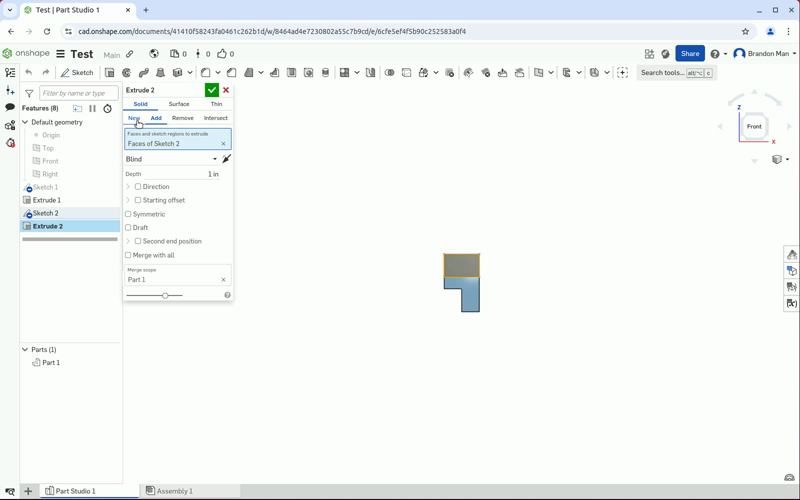
click(137, 120)
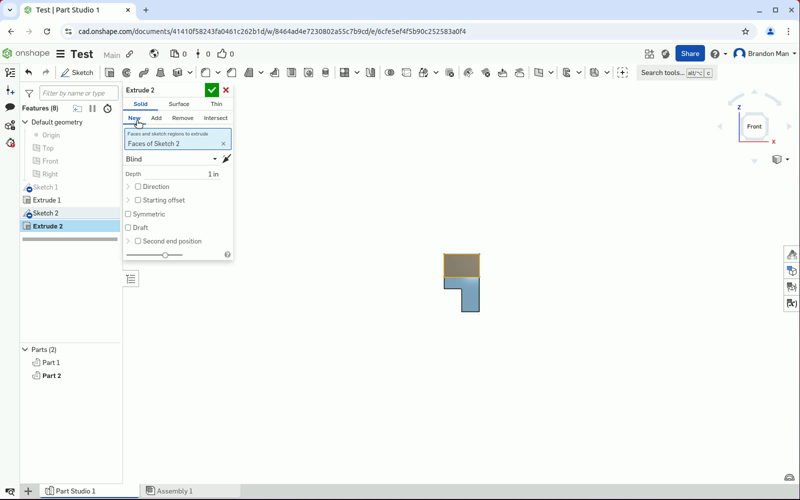
key(tab, 4)
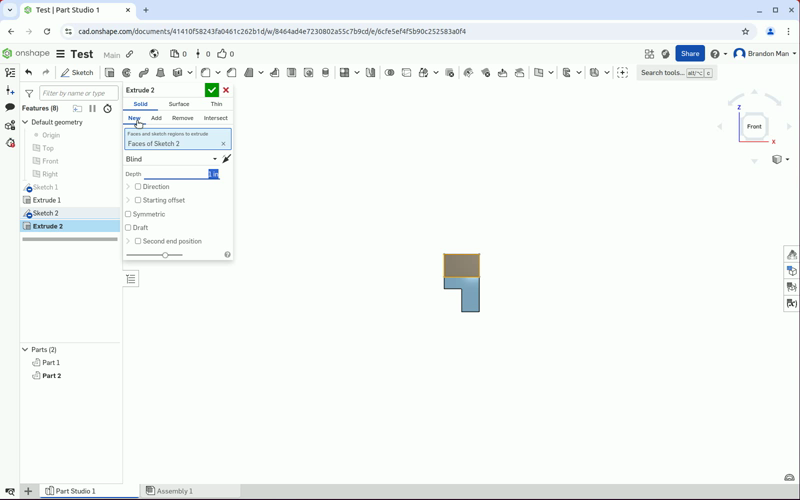
text(11.554)
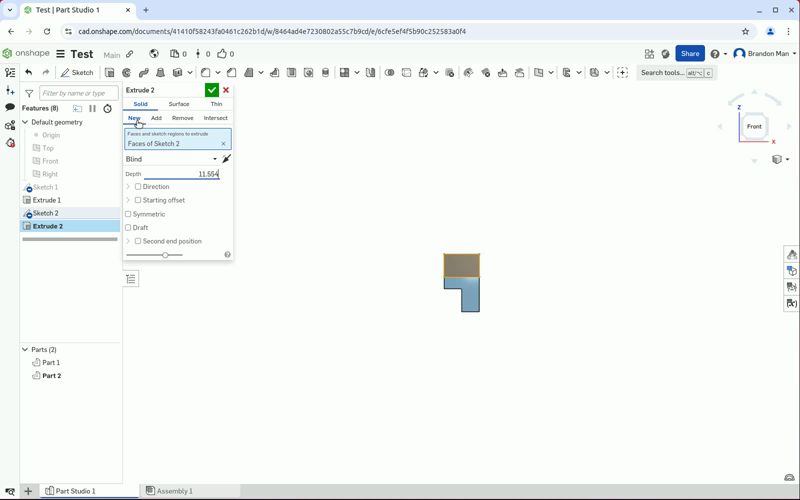
key(enter)
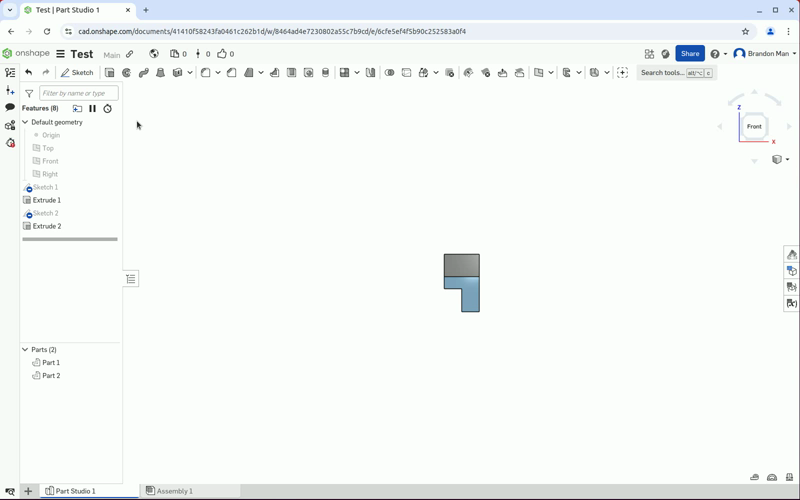
key(shift+h)
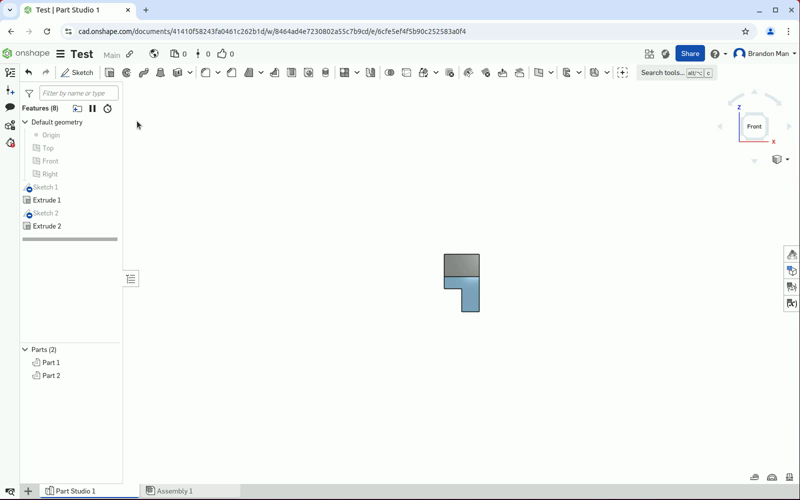
key(shift+h)
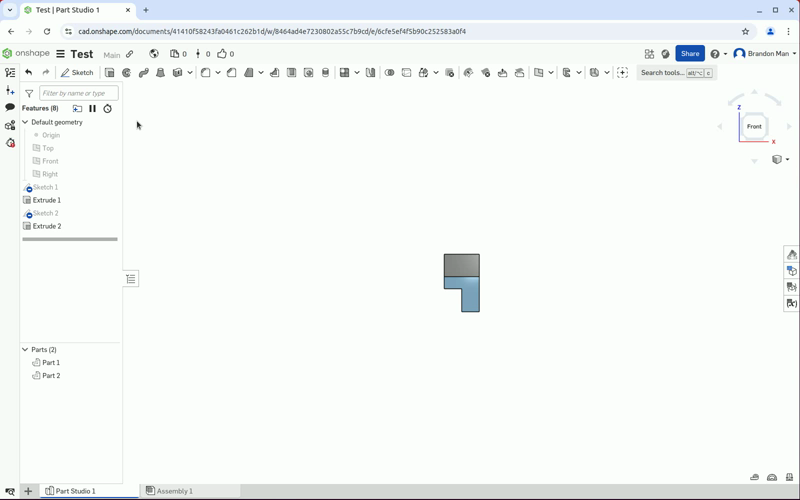
mouse_move(73, 189)
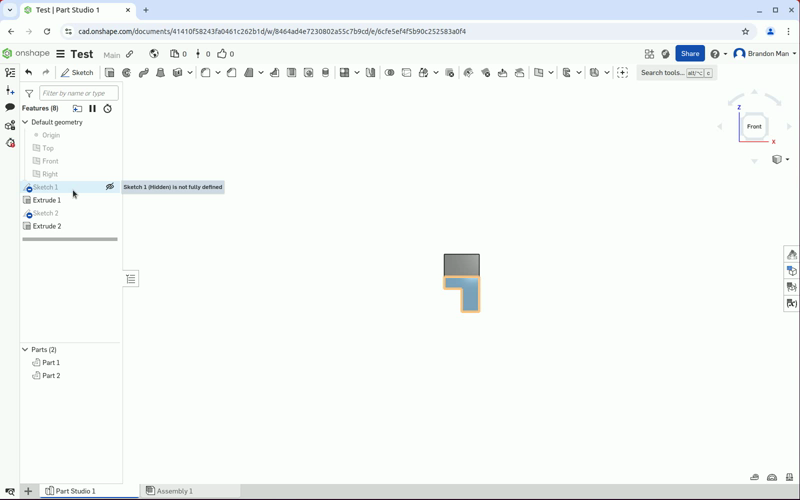
click(73, 189)
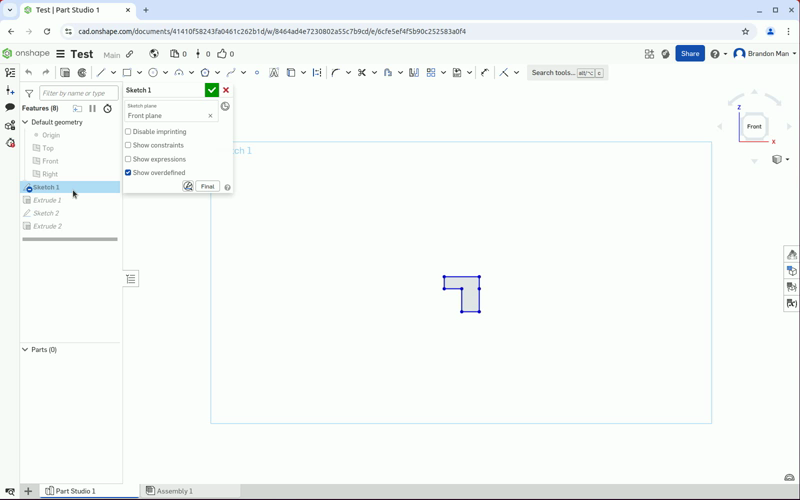
mouse_move(229, 92)
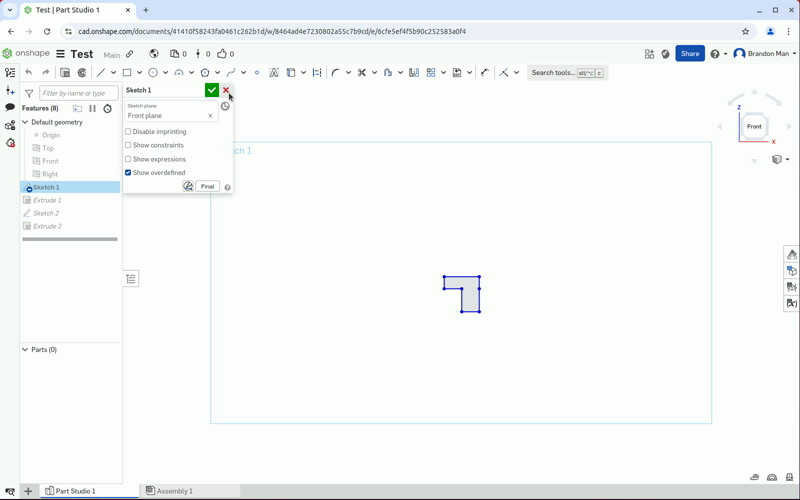
click(229, 92)
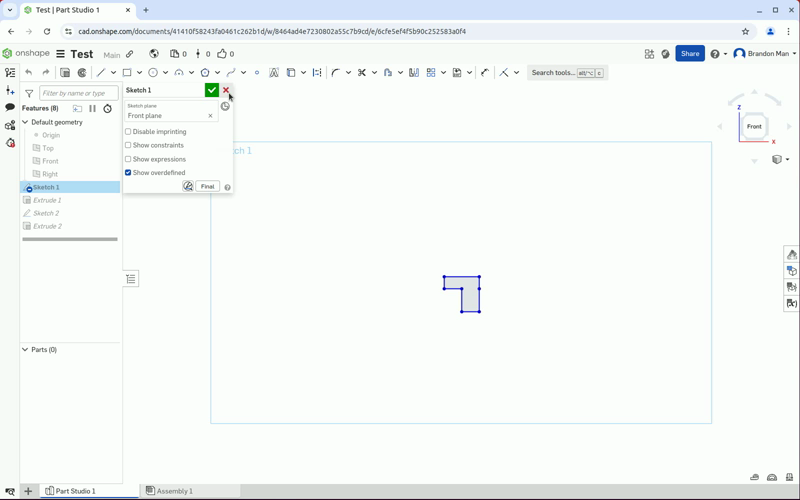
key(shift+s)
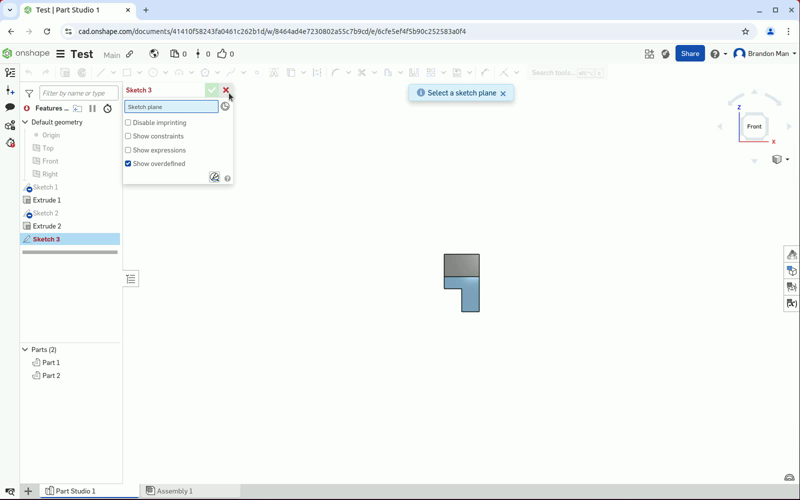
mouse_move(73, 163)
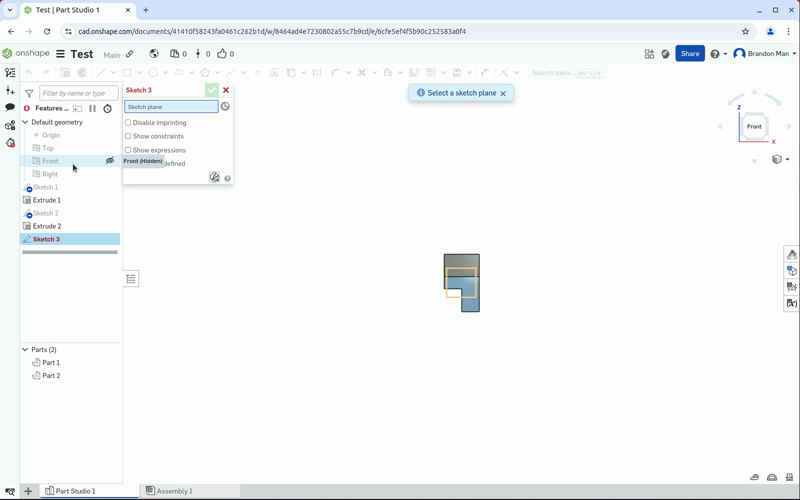
click(73, 163)
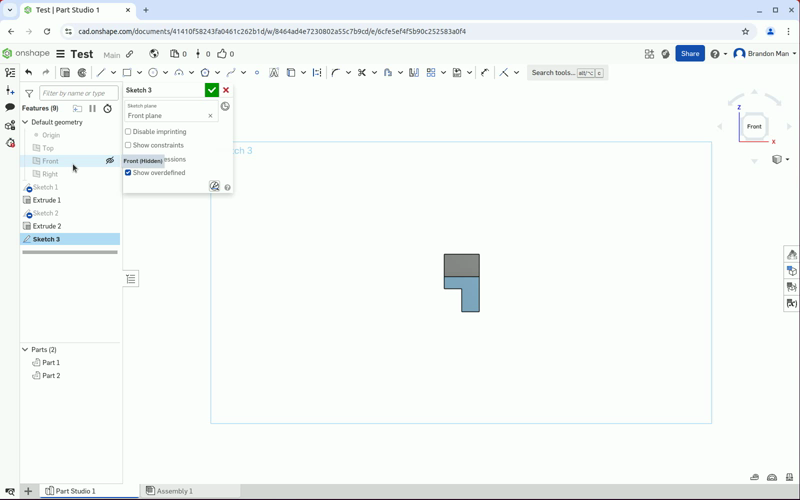
mouse_move(73, 352)
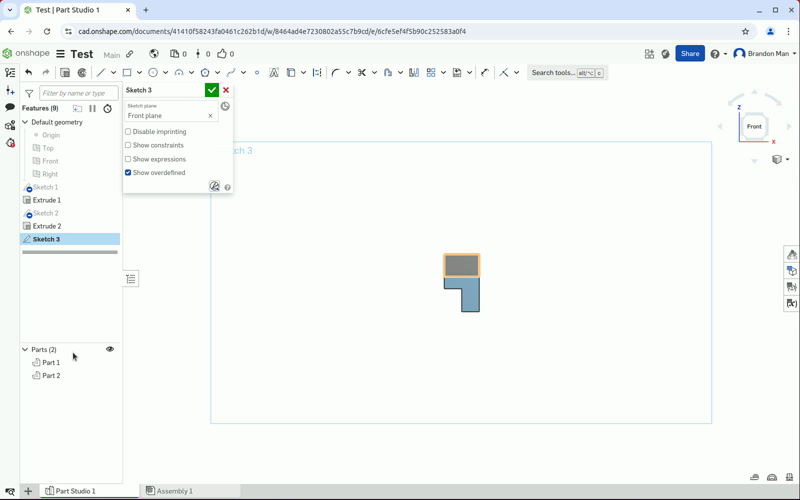
key(y)
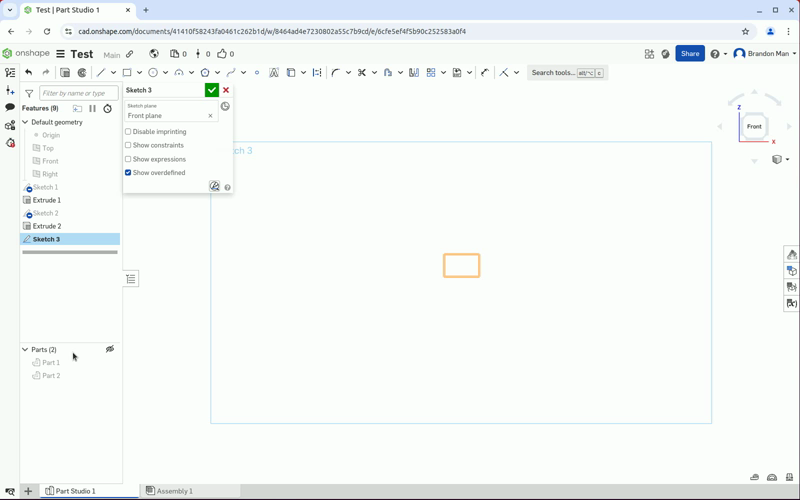
key(l)
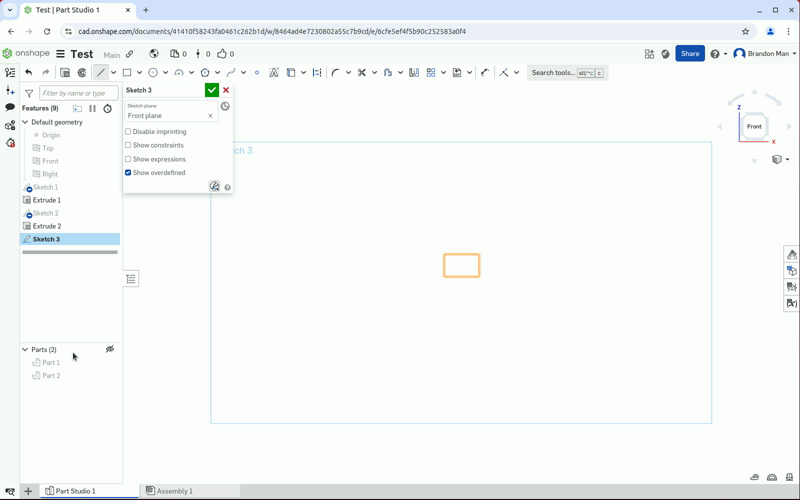
key_down(shift)
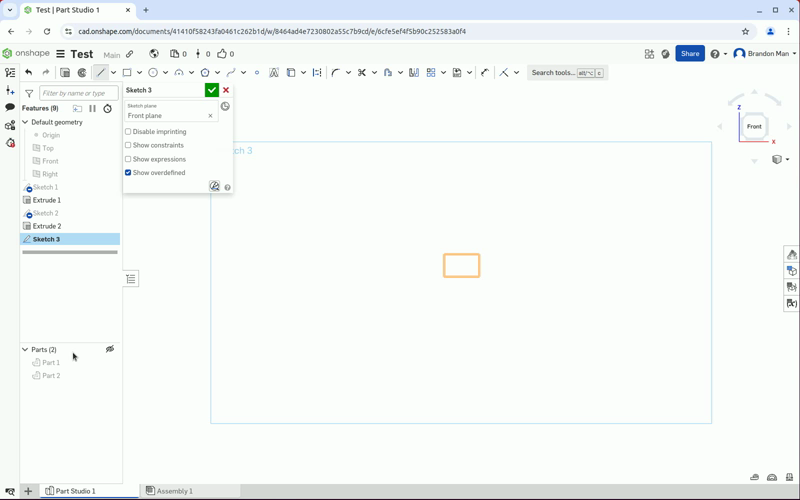
mouse_move(444, 288)
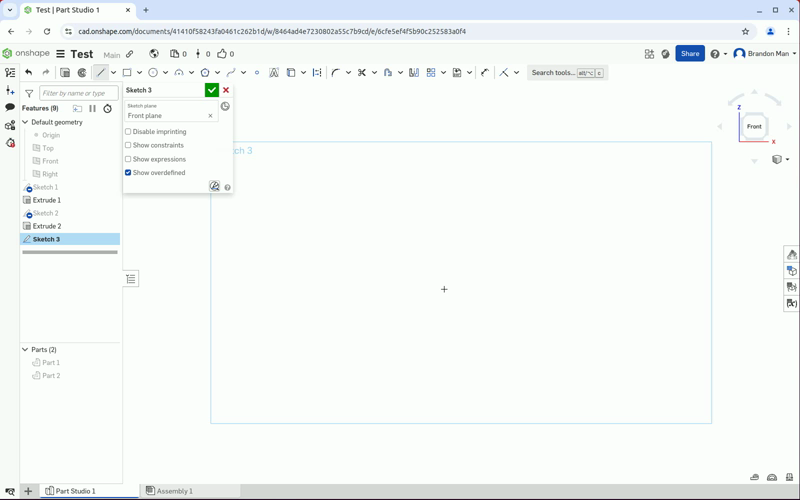
click(444, 288)
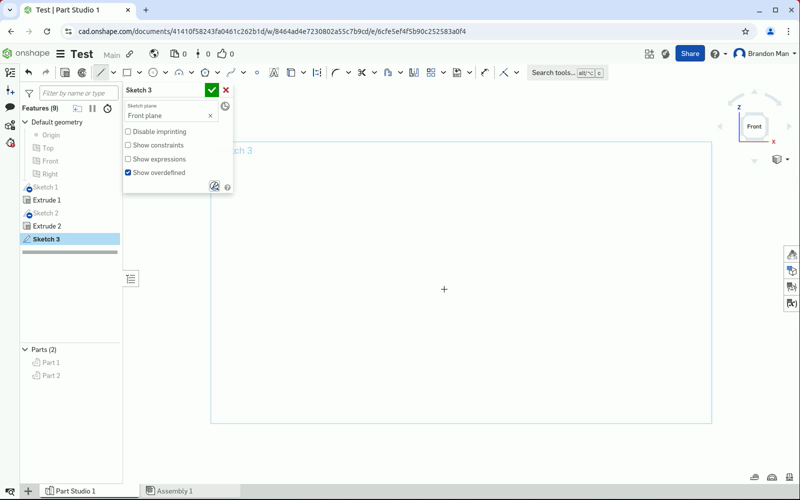
key_up(shift)
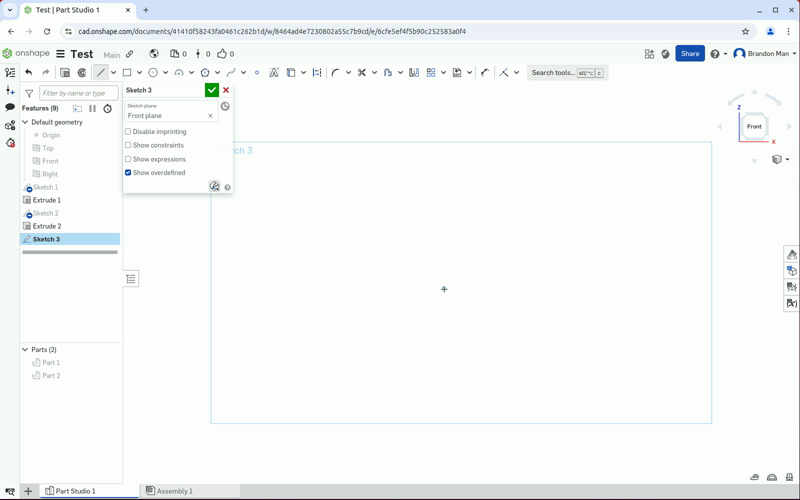
key_down(shift)
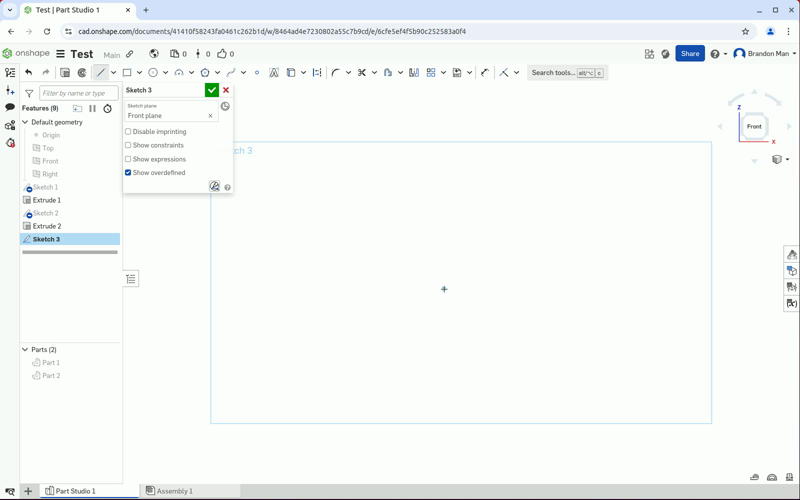
mouse_move(474, 288)
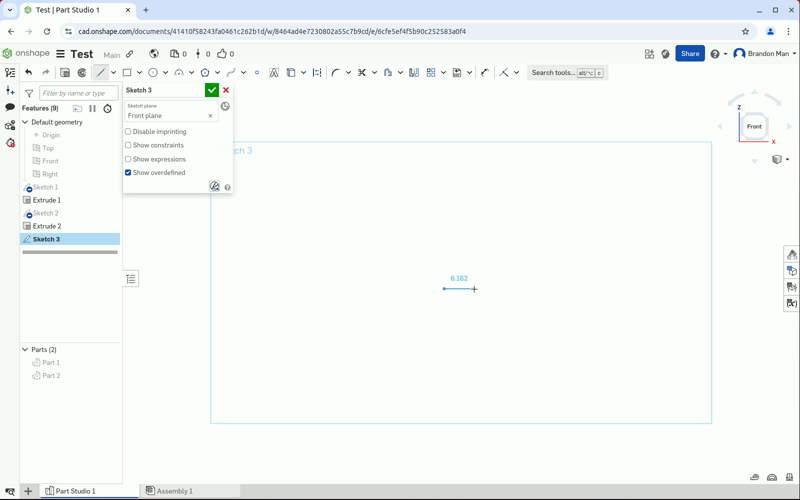
mouse_move(461, 288)
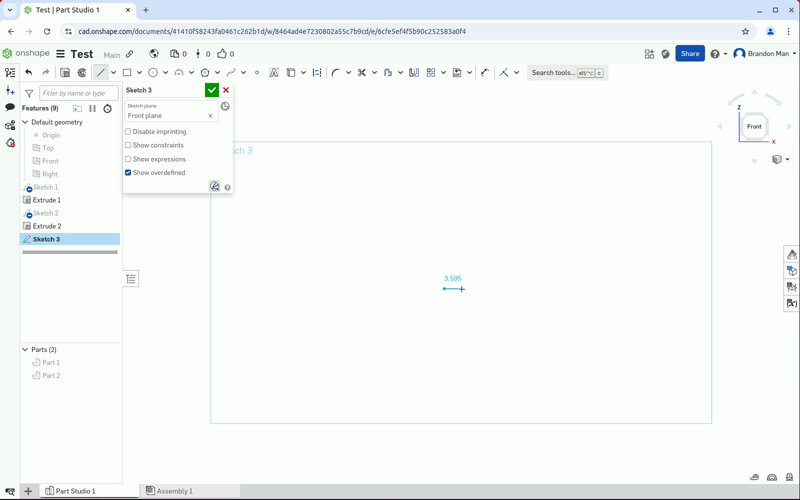
click(461, 288)
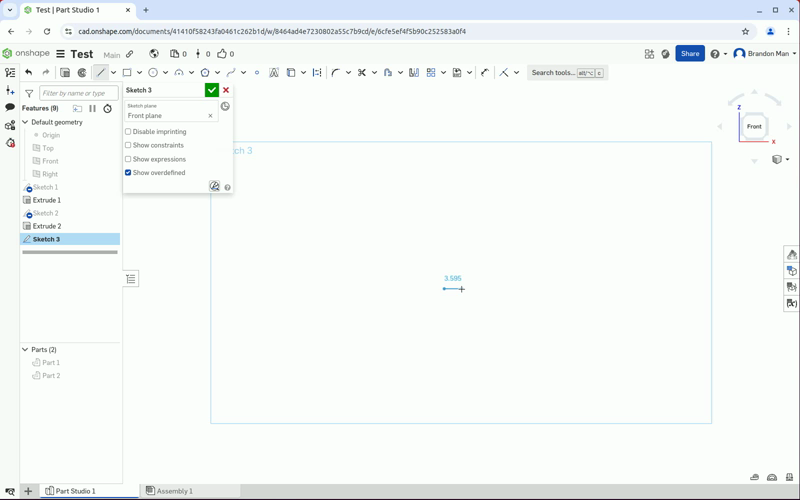
key_up(shift)
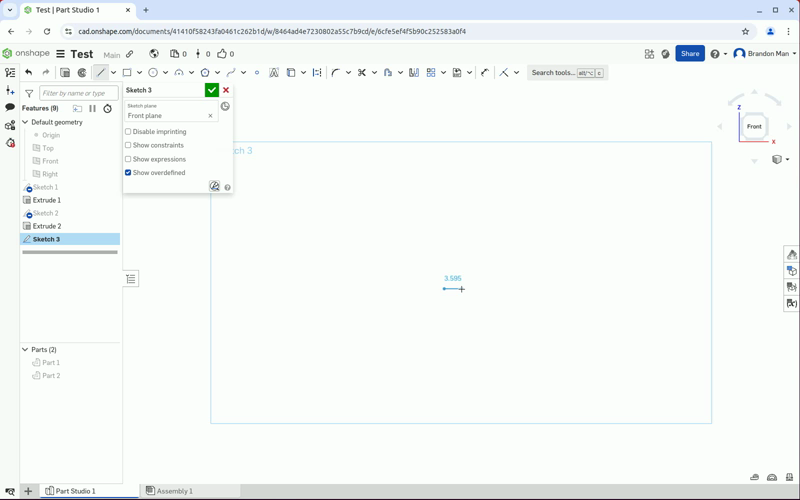
key_down(shift)
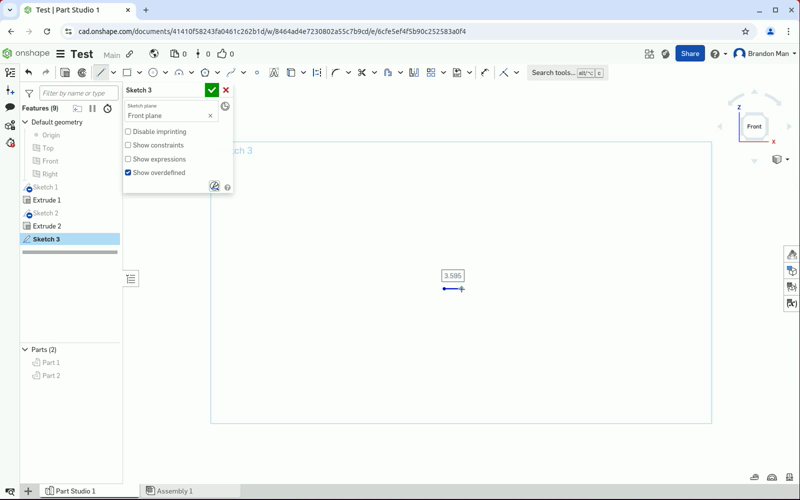
mouse_move(492, 288)
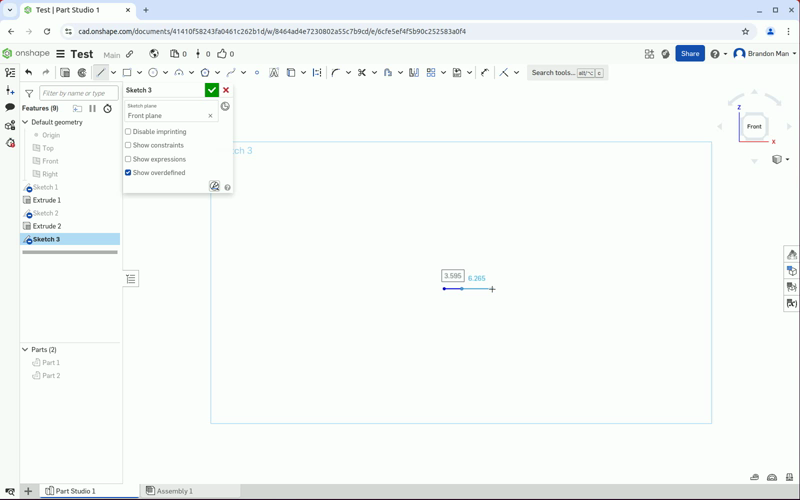
mouse_move(461, 311)
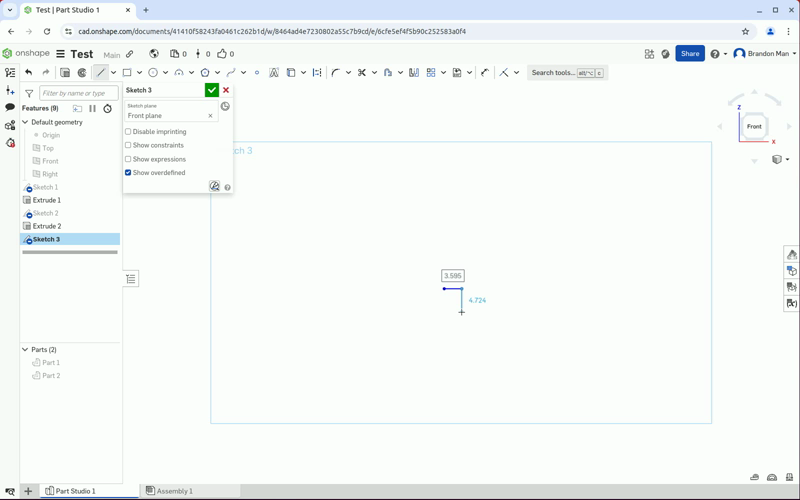
click(461, 311)
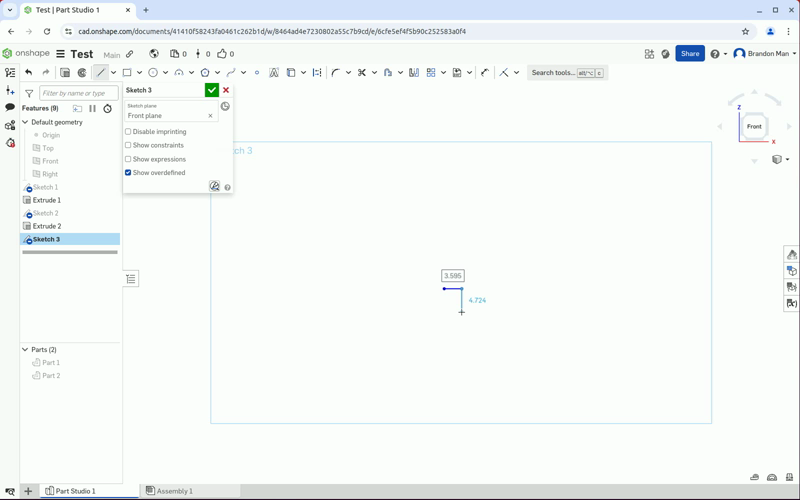
key_up(shift)
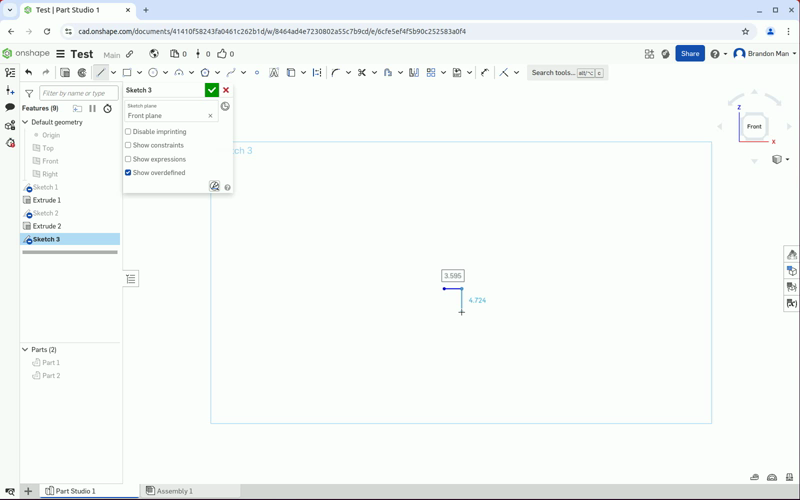
key_down(shift)
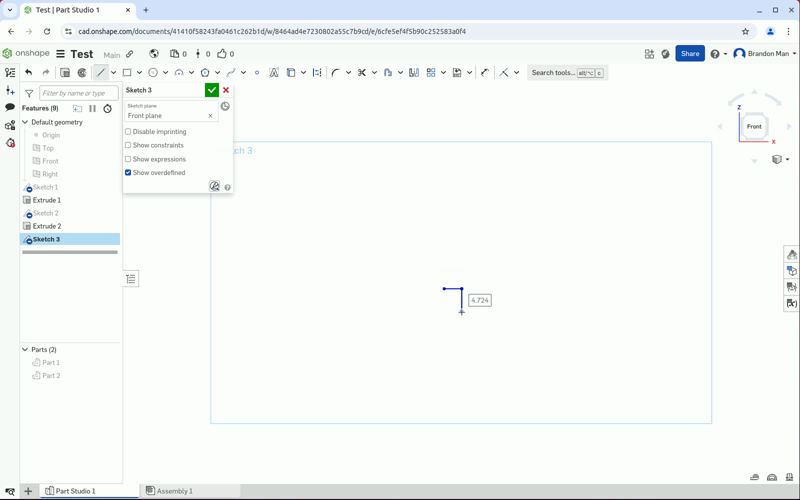
mouse_move(492, 311)
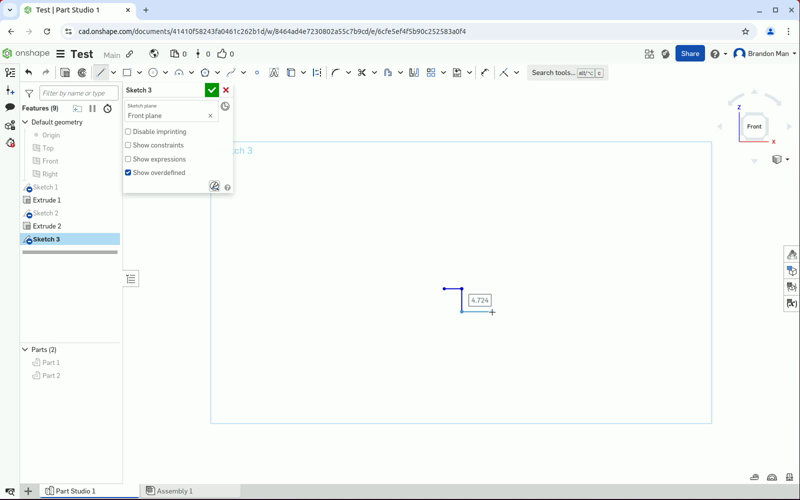
mouse_move(479, 311)
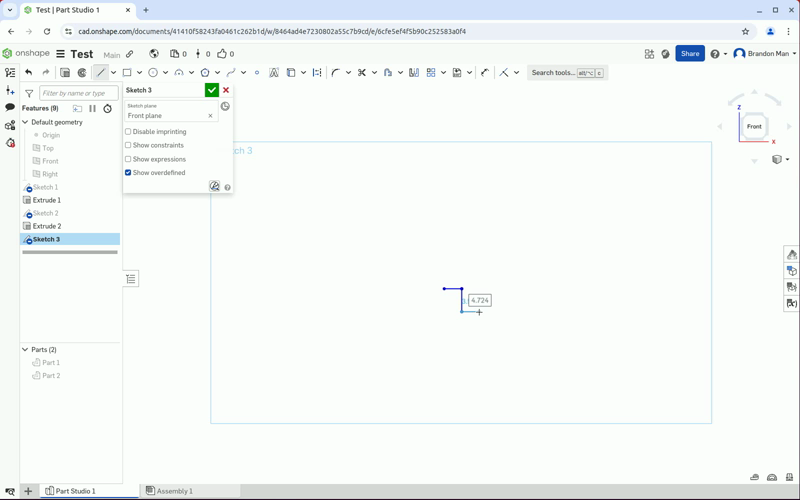
click(479, 311)
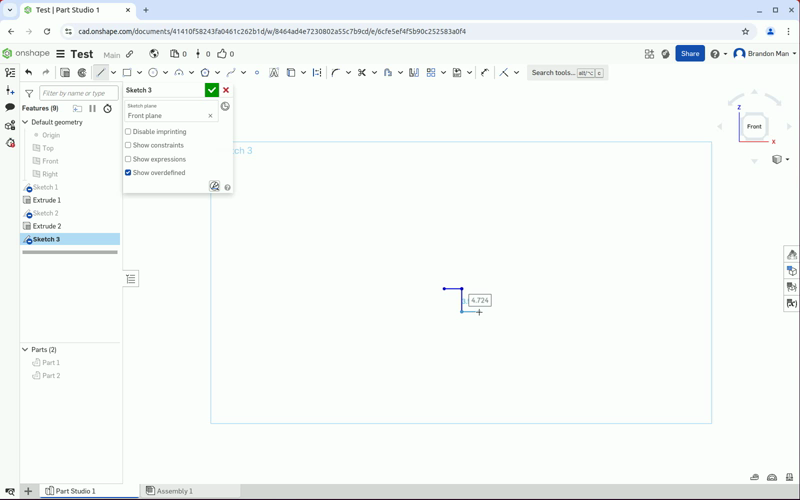
key_up(shift)
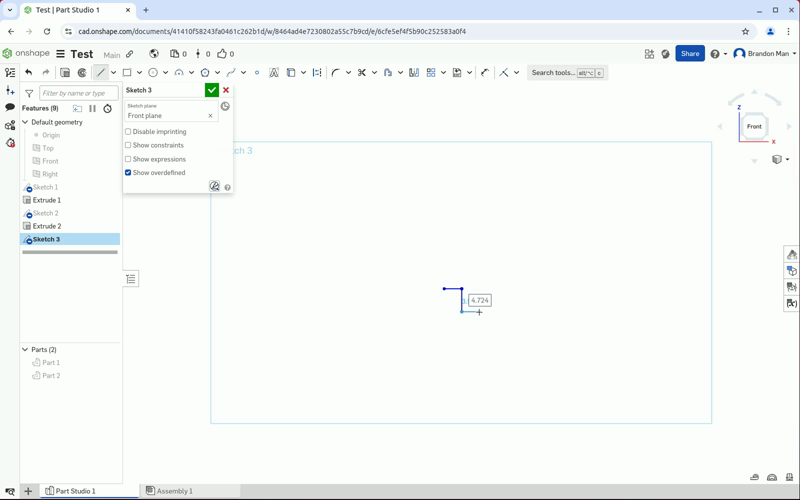
key_down(shift)
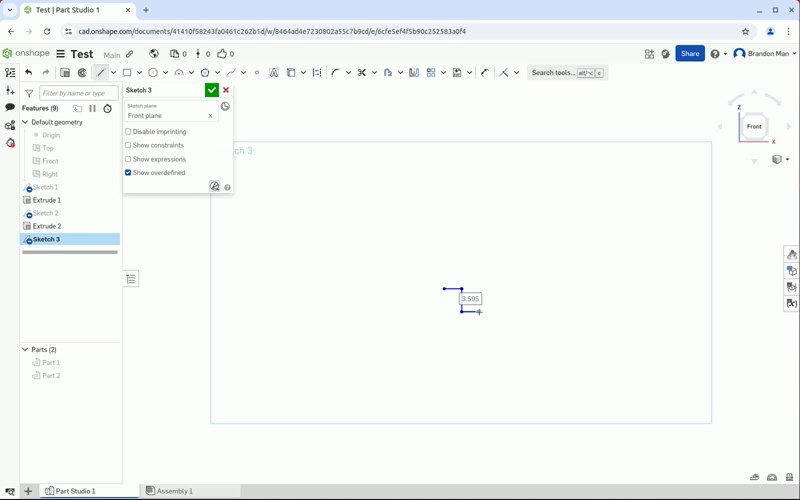
mouse_move(509, 311)
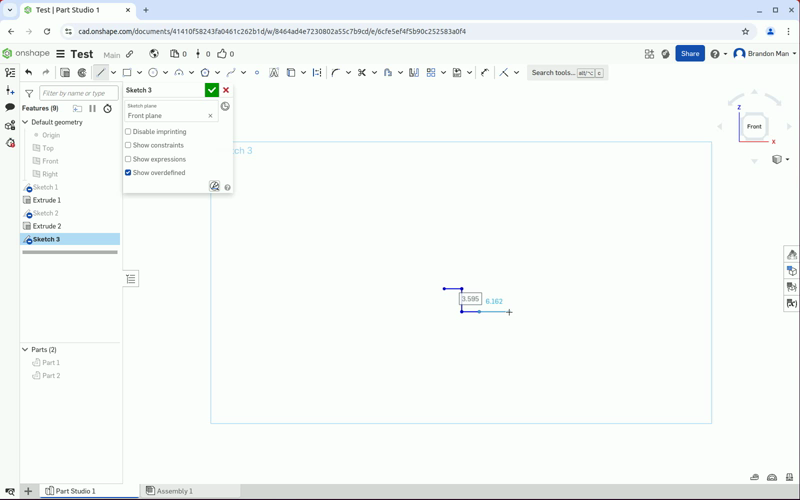
mouse_move(479, 288)
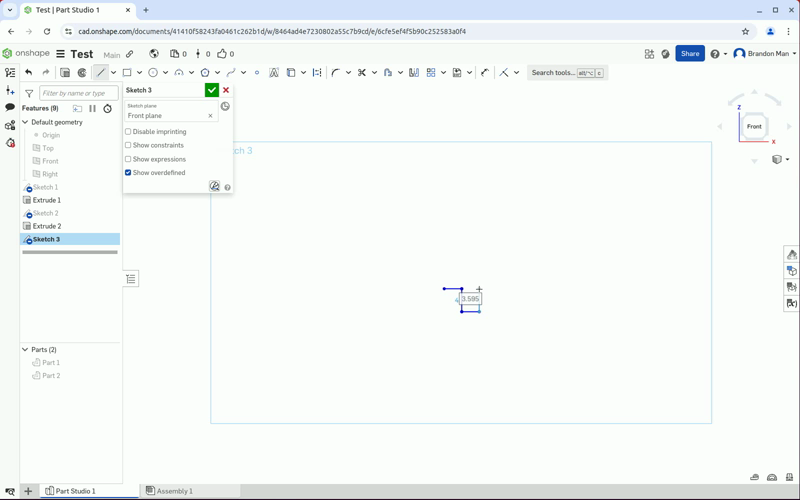
click(479, 288)
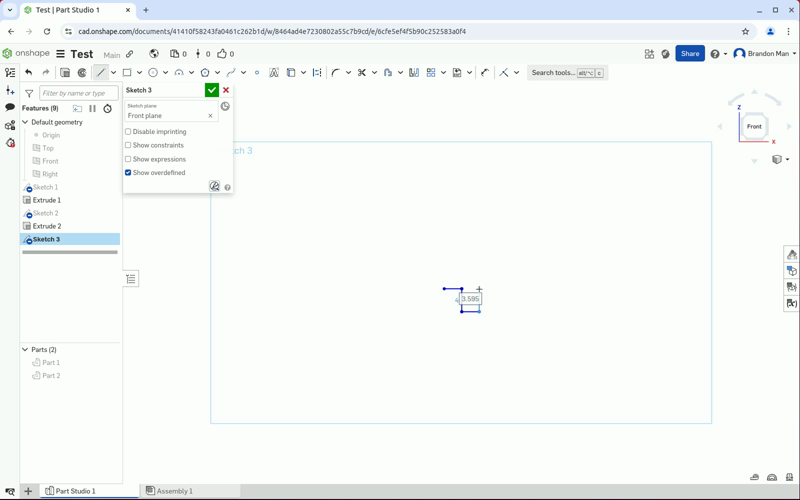
key_up(shift)
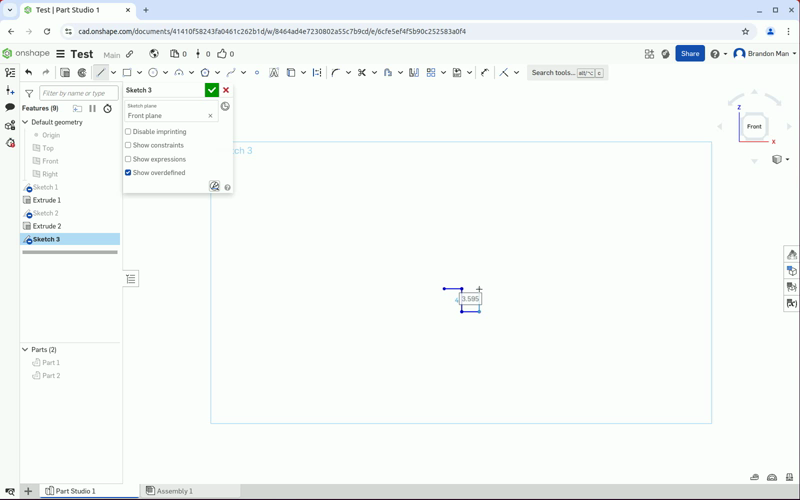
key_down(shift)
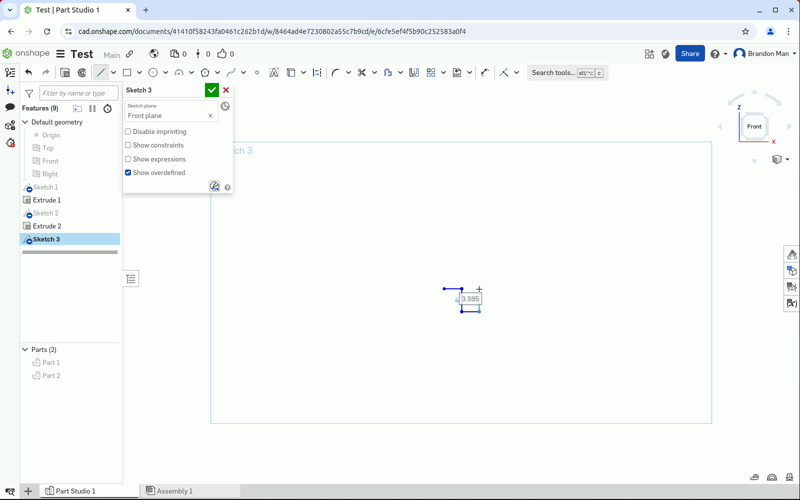
mouse_move(509, 288)
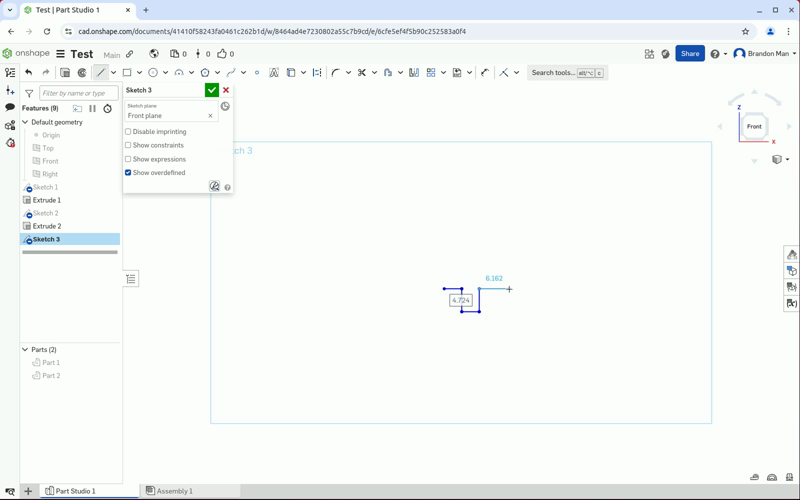
mouse_move(479, 276)
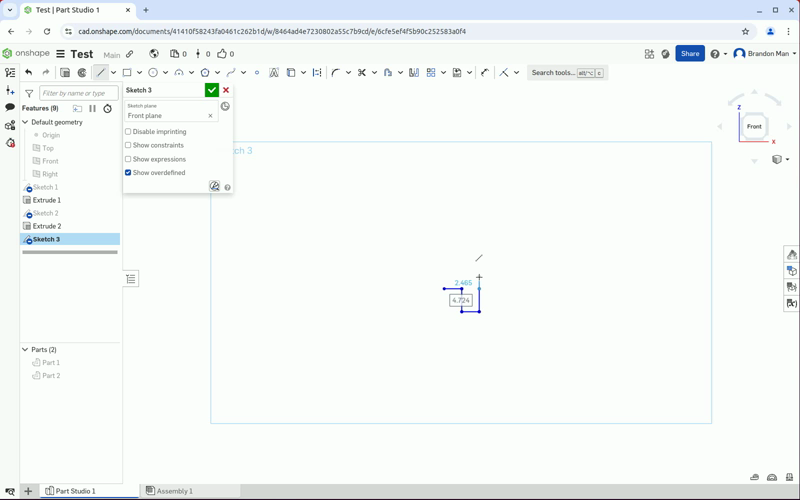
click(479, 276)
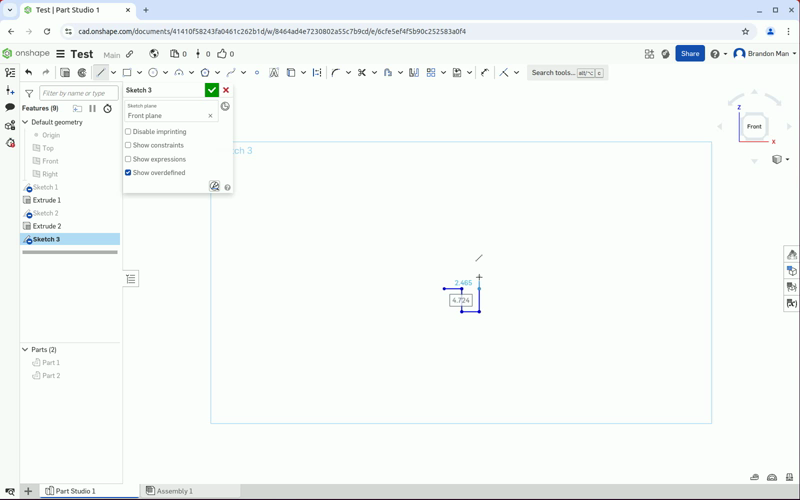
key_up(shift)
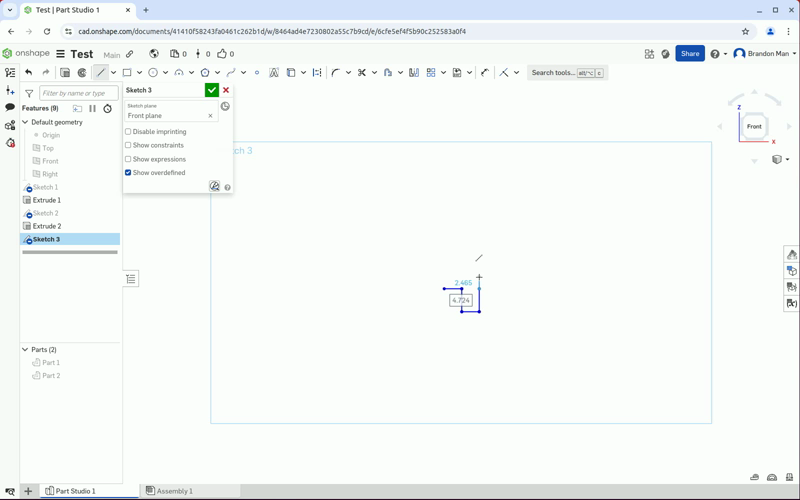
key_down(shift)
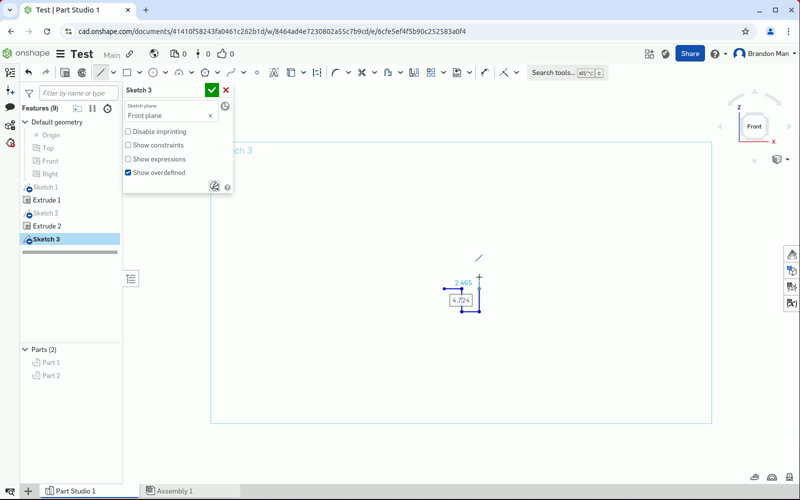
mouse_move(509, 276)
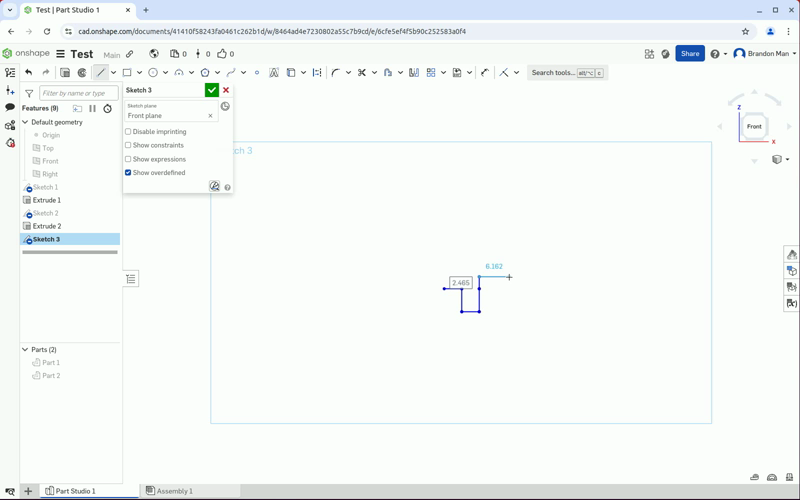
mouse_move(444, 276)
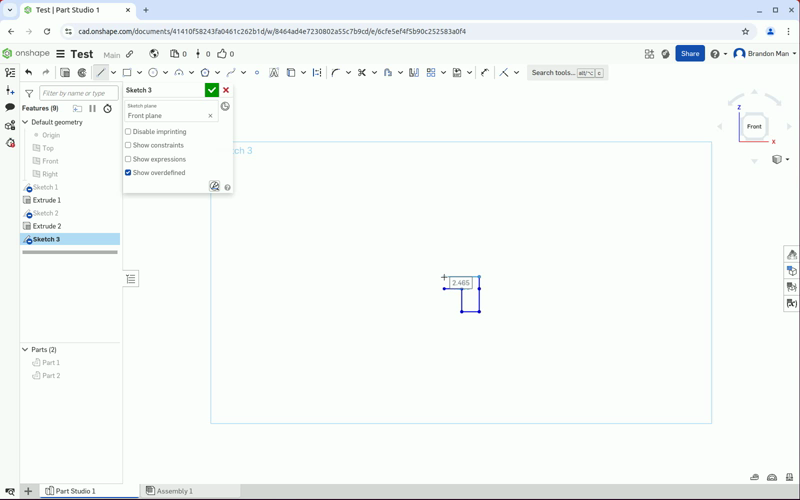
click(444, 276)
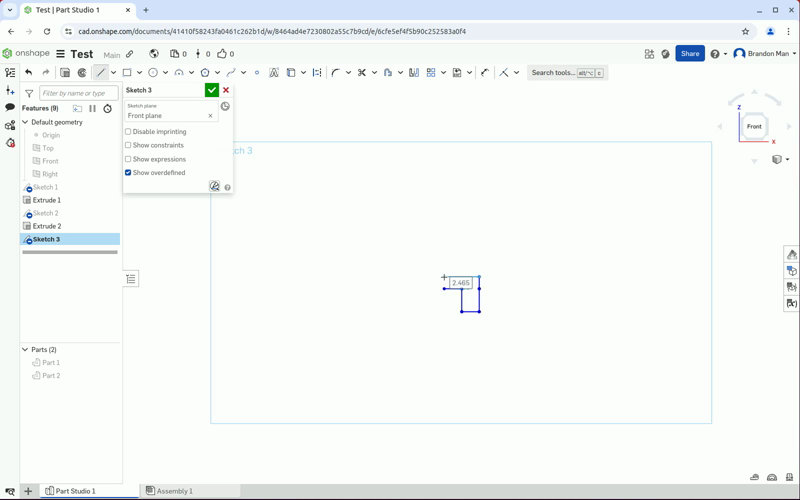
key_up(shift)
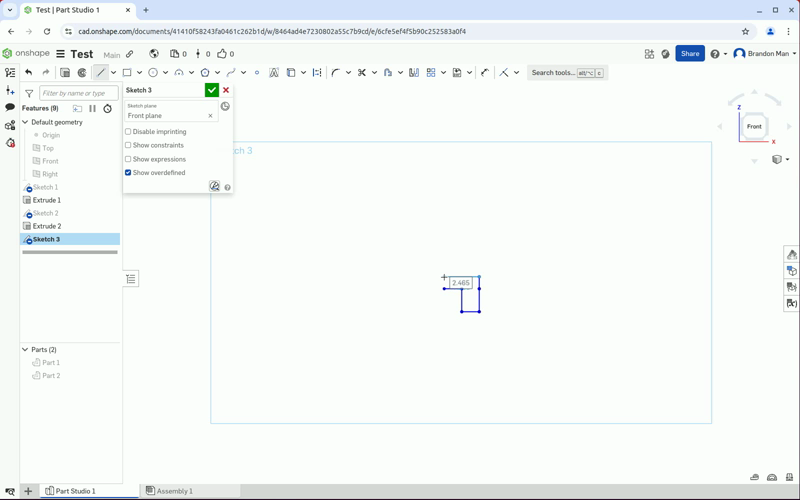
mouse_move(474, 276)
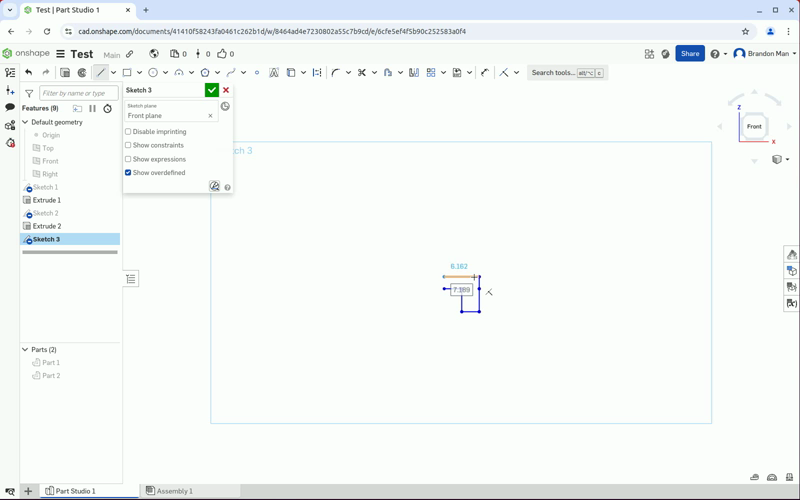
key_down(shift)
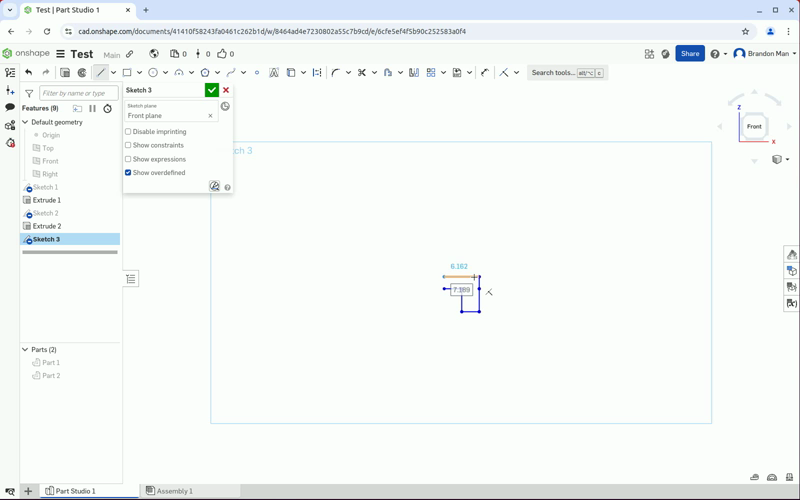
mouse_move(444, 288)
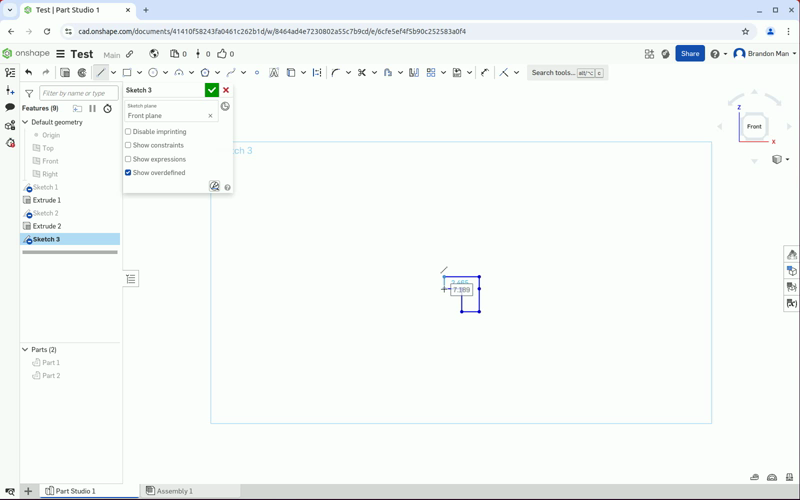
key_up(shift)
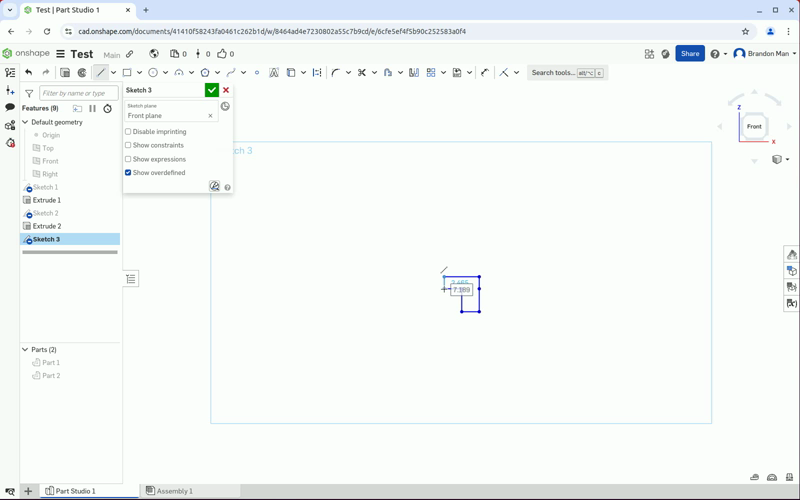
click(444, 288)
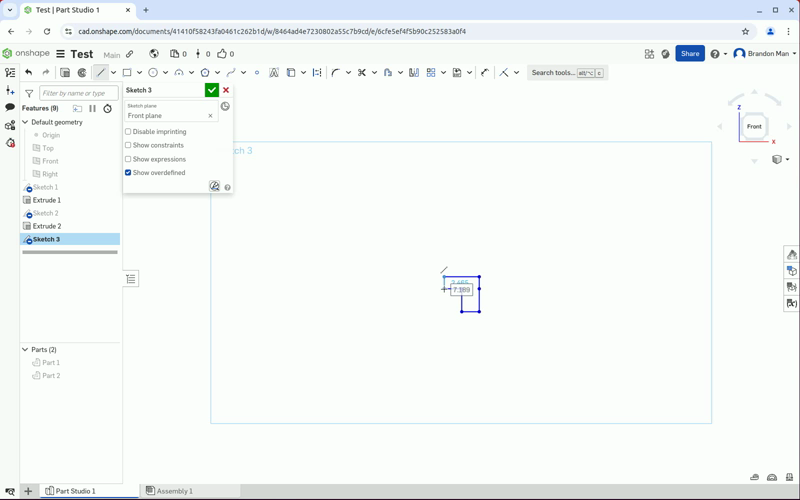
key(esc)
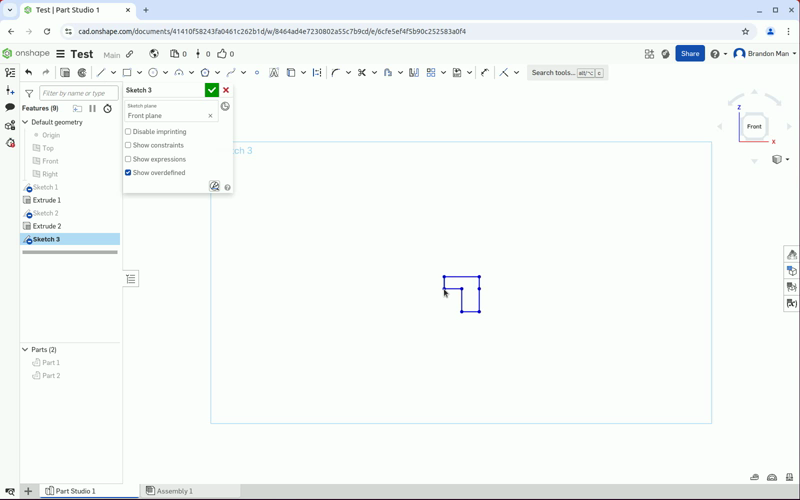
mouse_move(463, 284)
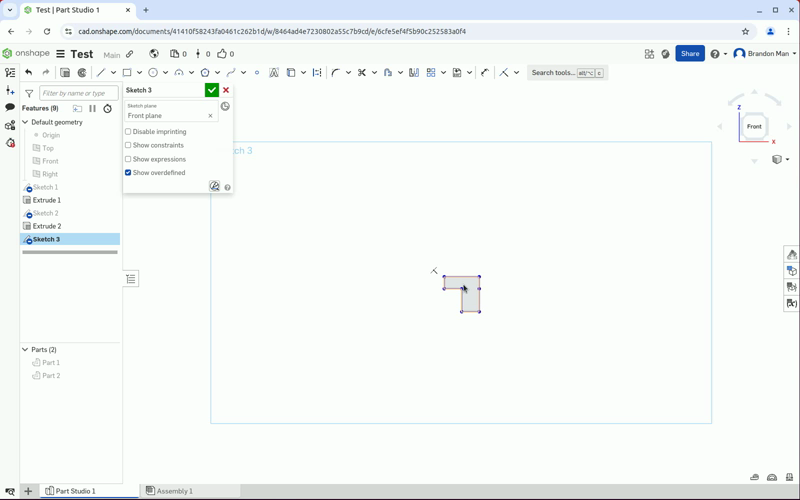
scroll(6)
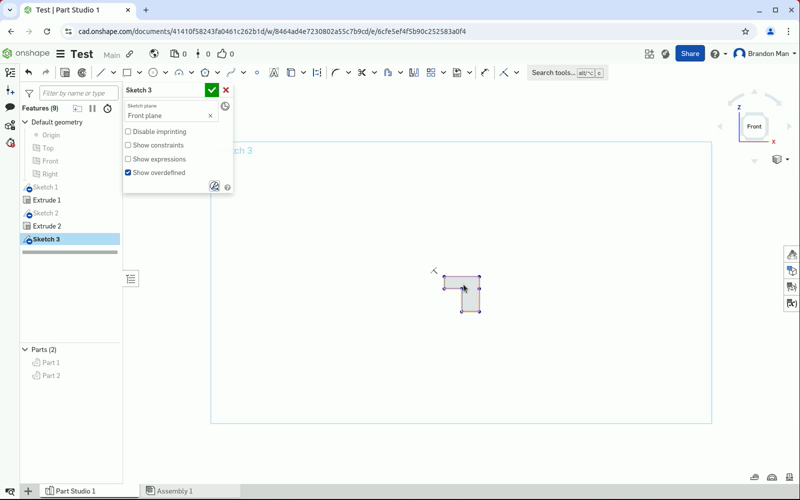
scroll(6)
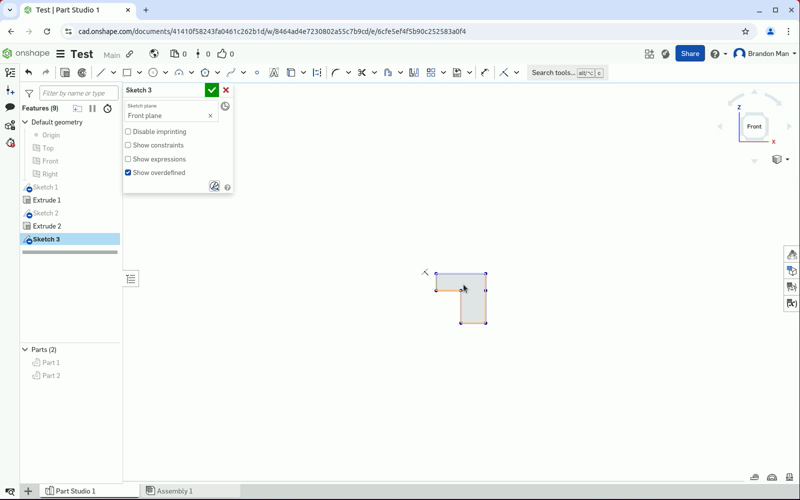
scroll(6)
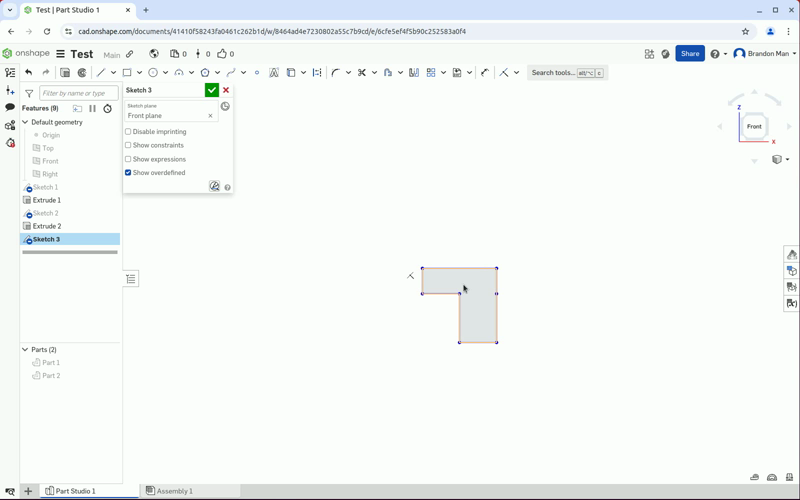
scroll(6)
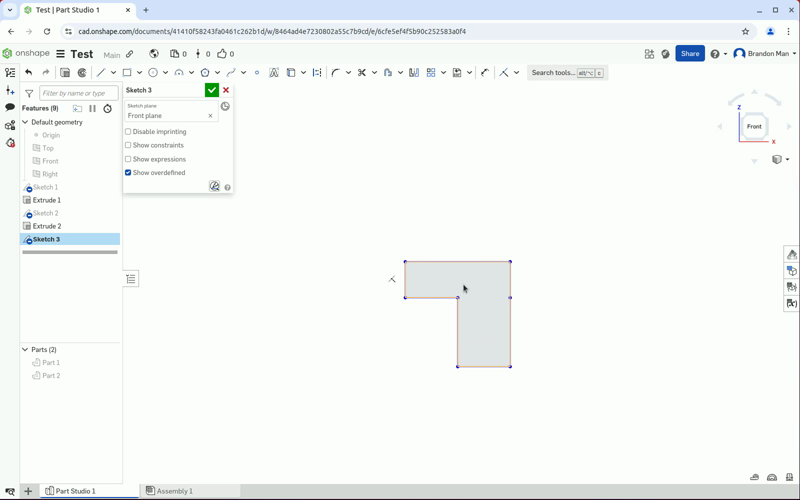
scroll(6)
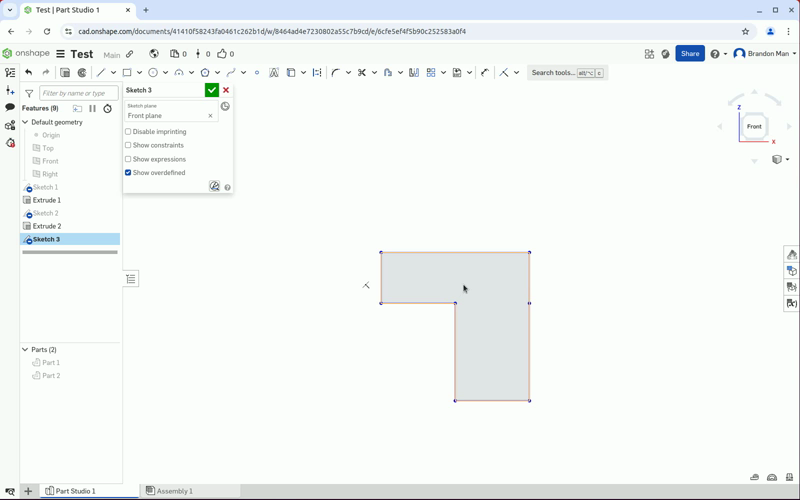
scroll(6)
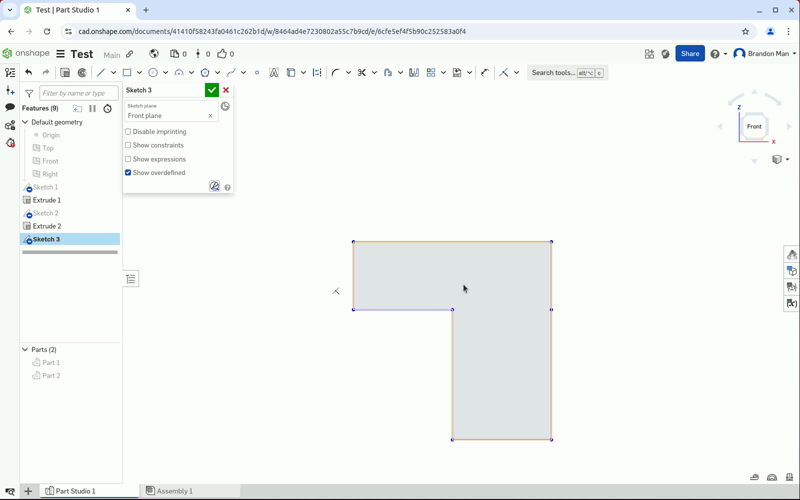
scroll(6)
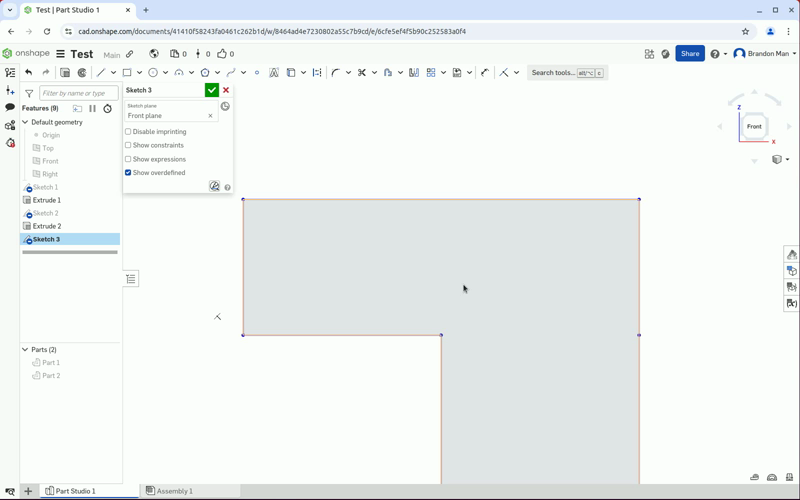
click(463, 284)
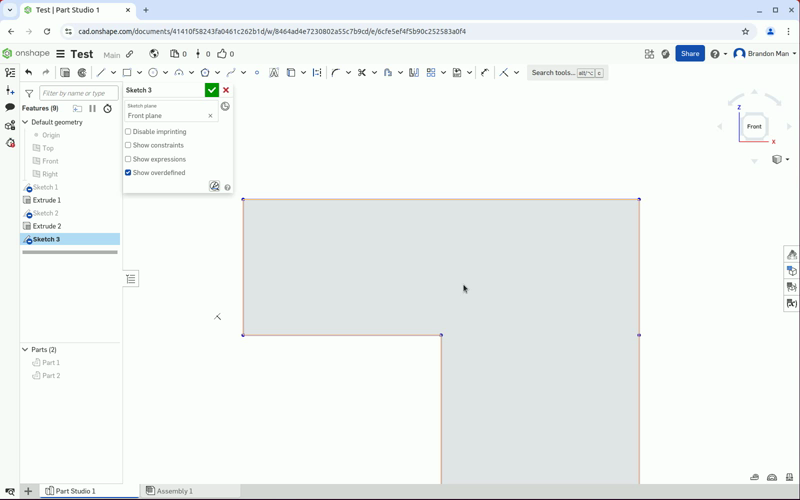
scroll(-6)
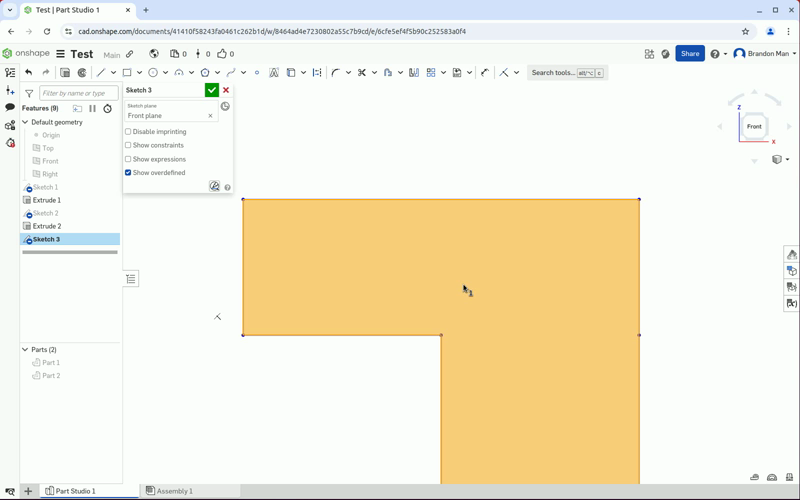
scroll(-6)
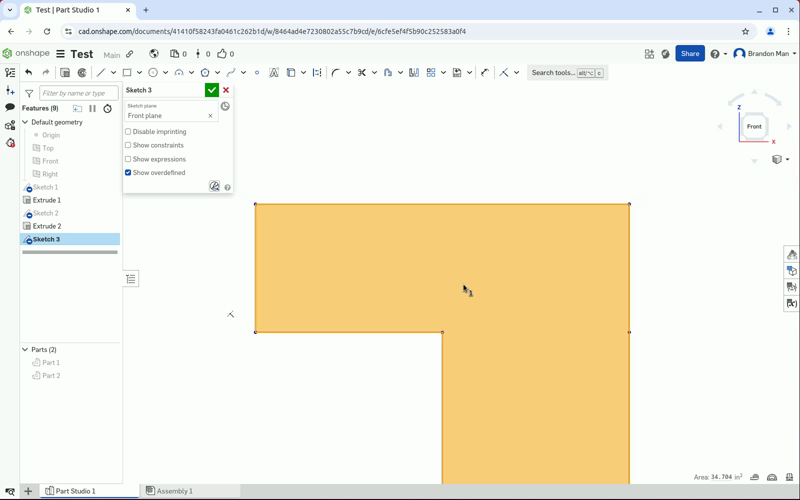
scroll(-6)
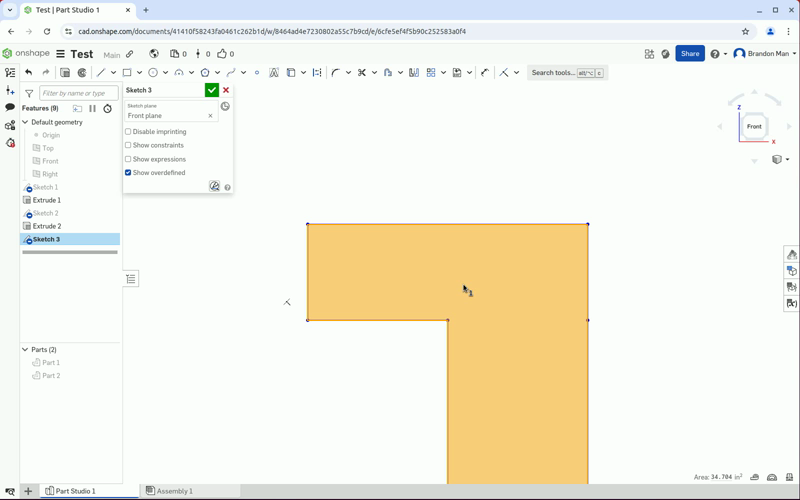
scroll(-6)
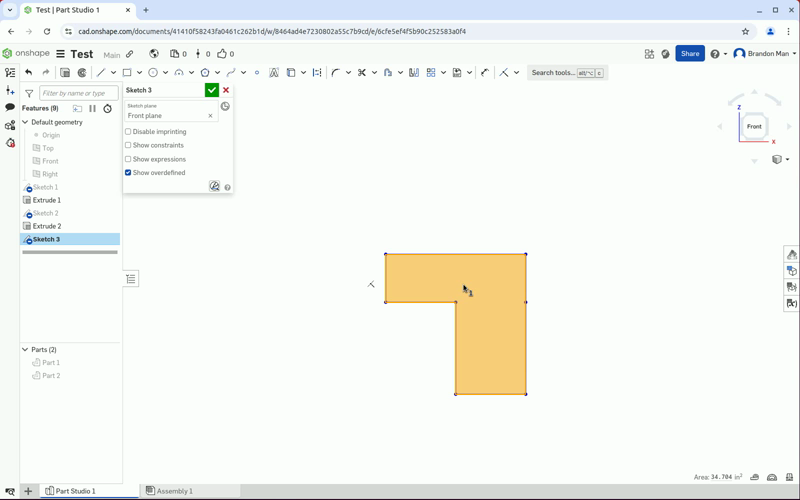
scroll(-6)
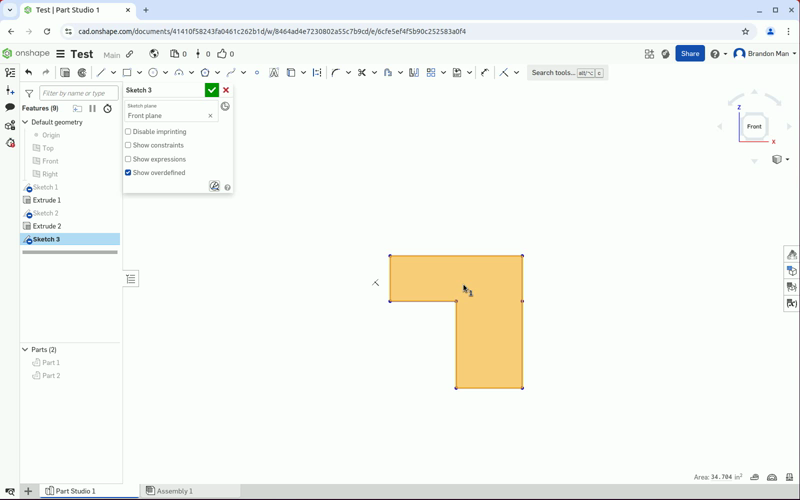
scroll(-6)
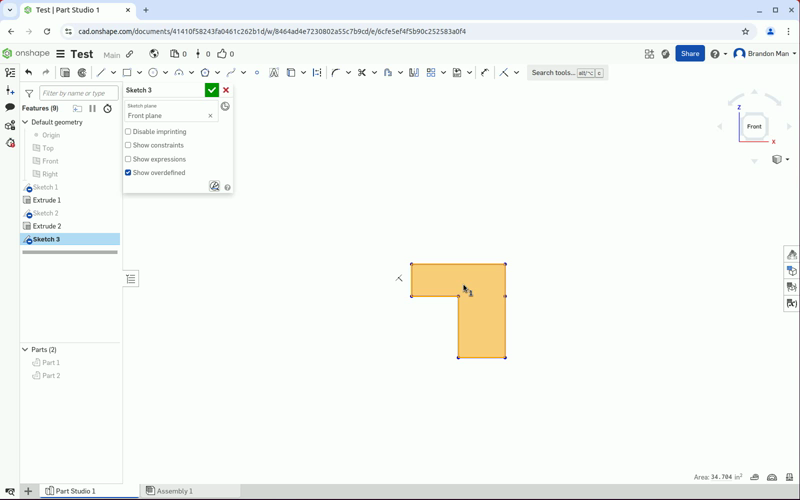
scroll(-6)
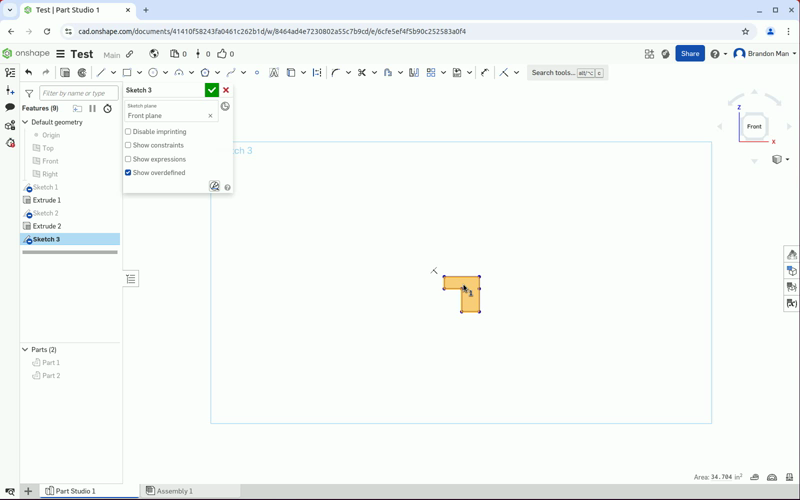
mouse_move(73, 352)
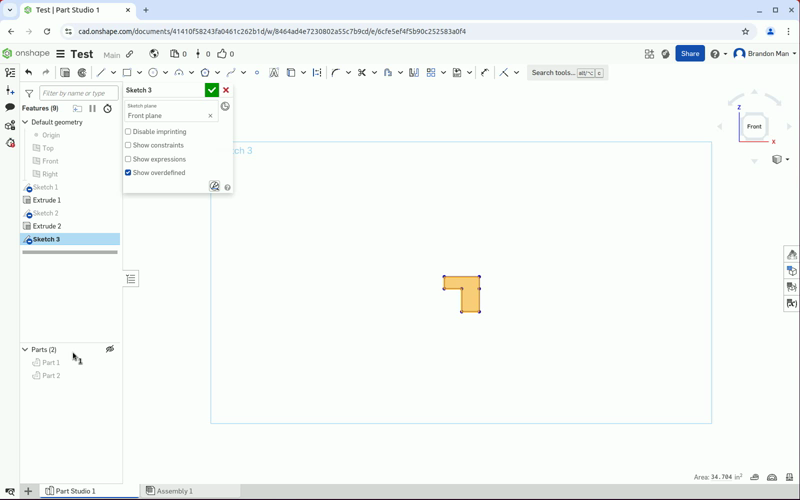
key(shift+y)
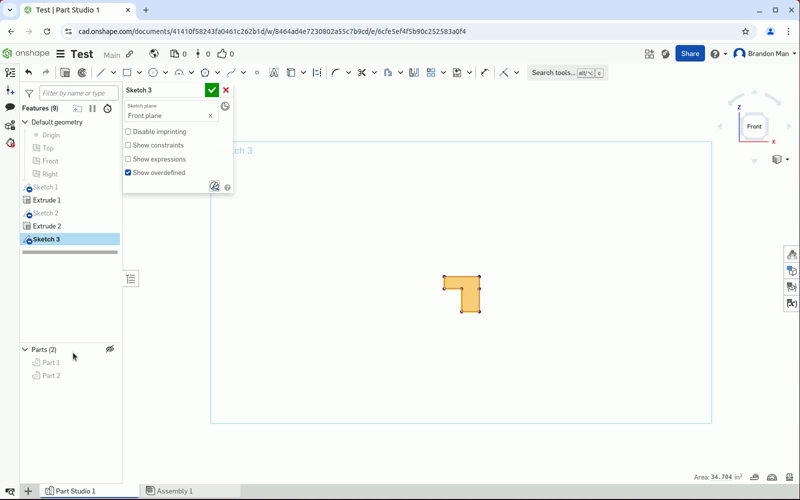
key(shift+e)
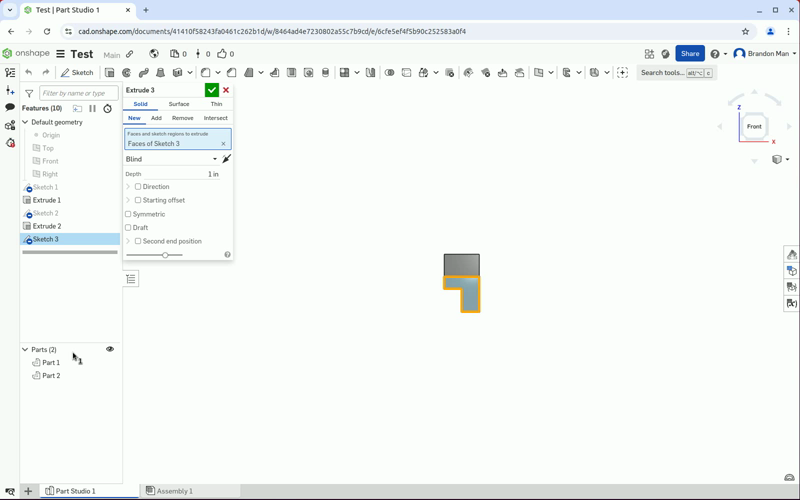
mouse_move(143, 106)
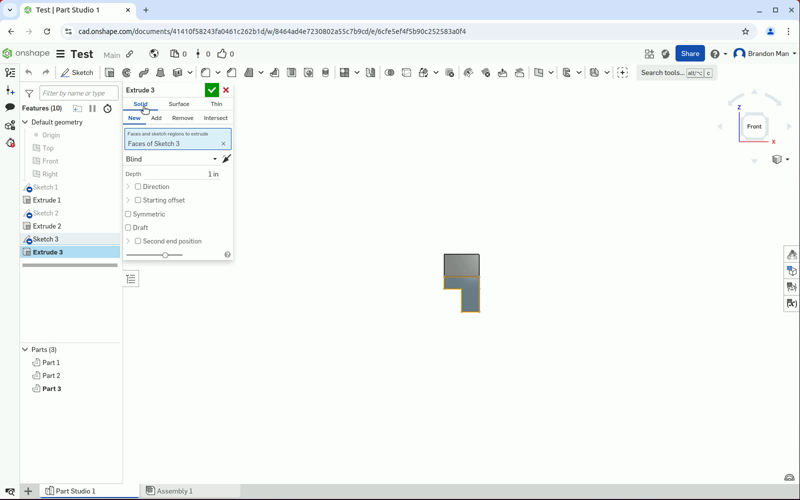
click(143, 106)
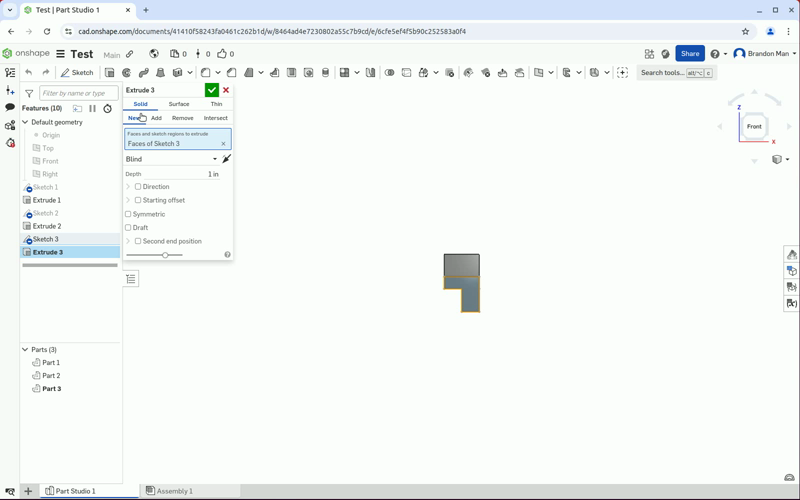
mouse_move(137, 120)
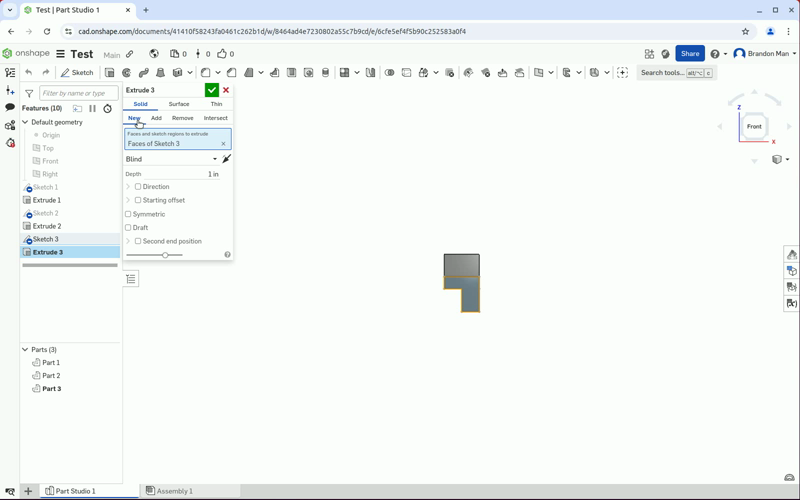
click(137, 120)
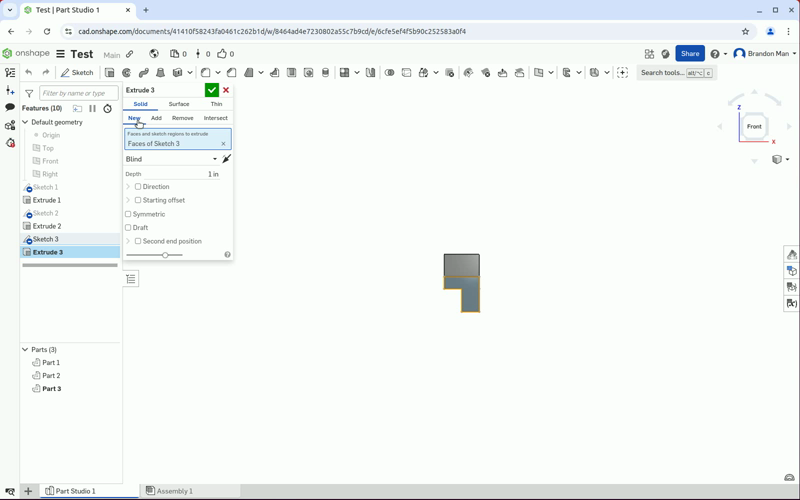
key(tab, 4)
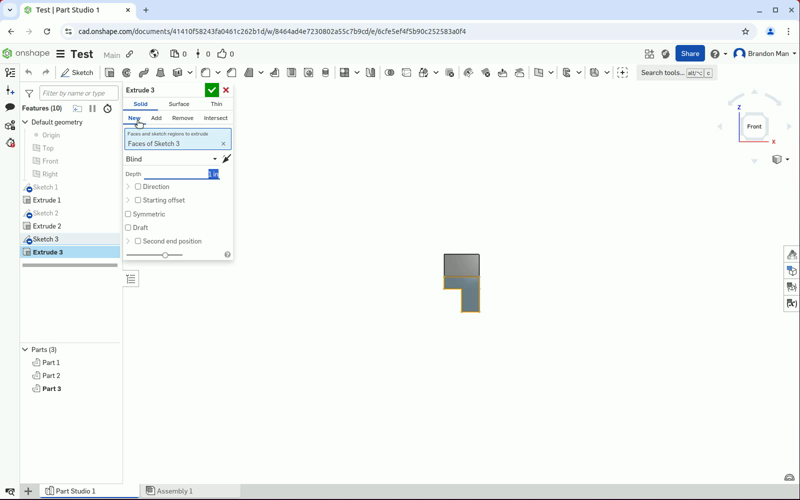
text(11.554)
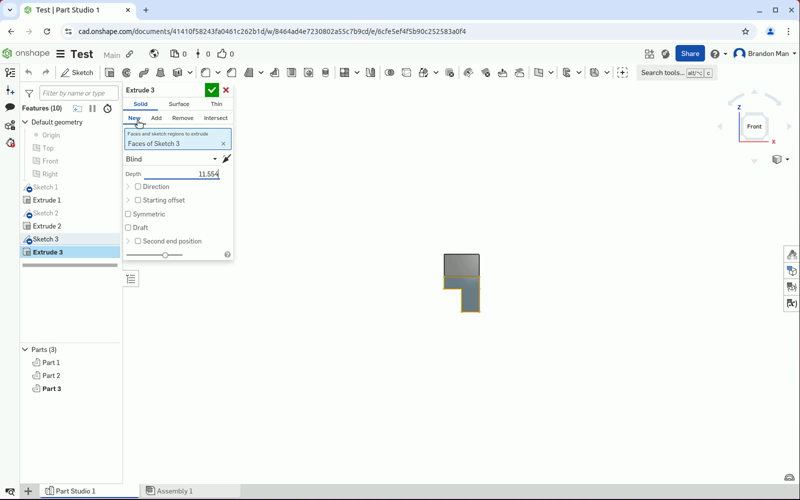
key(enter)
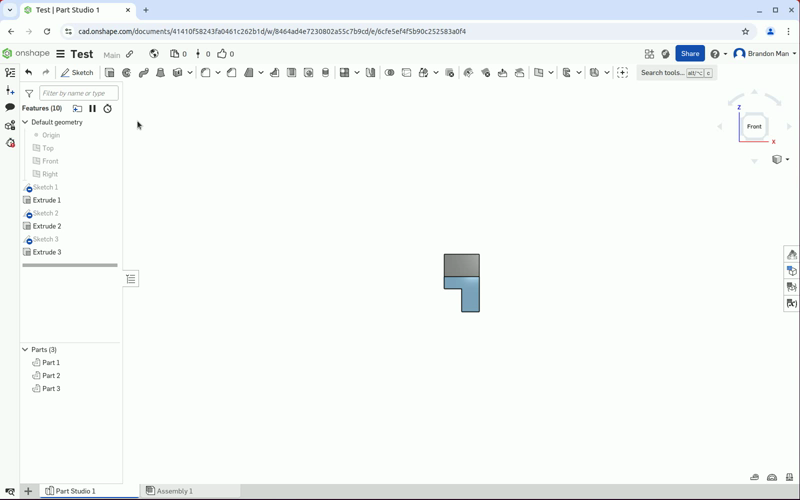
key(shift+h)
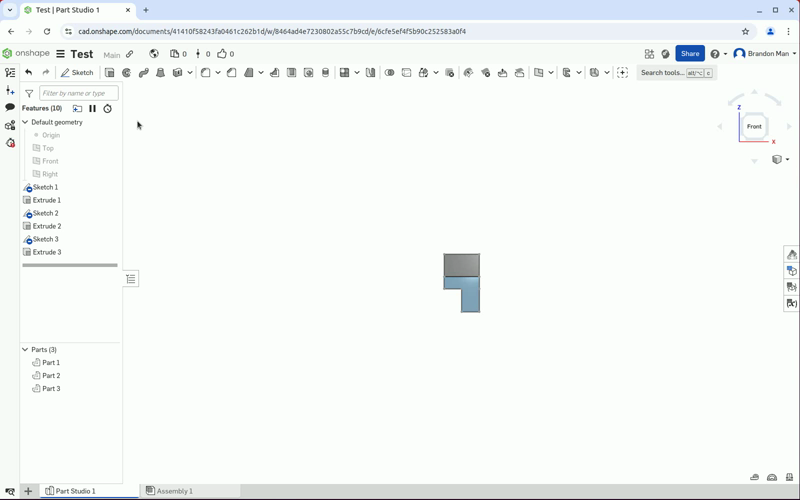
key(shift+h)
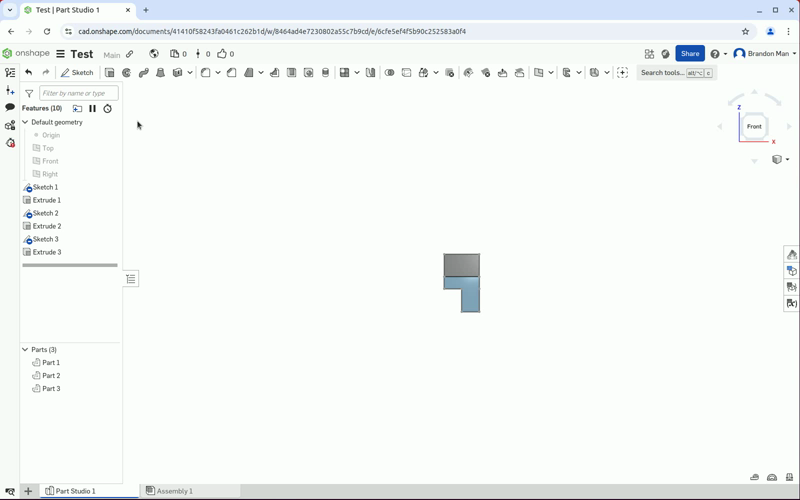
key(shift+7)
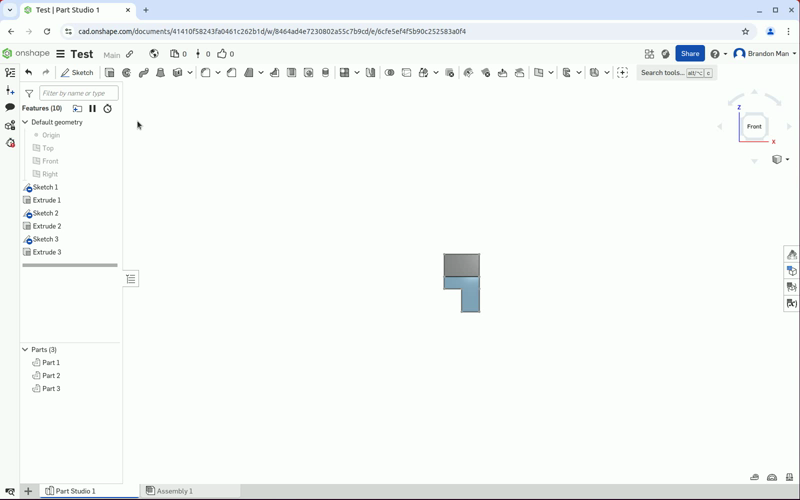
key(left, 2)
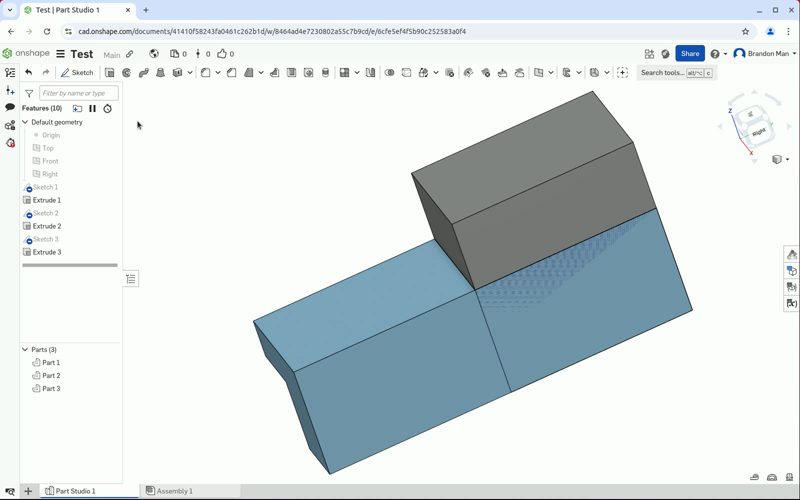
key(down, 2)
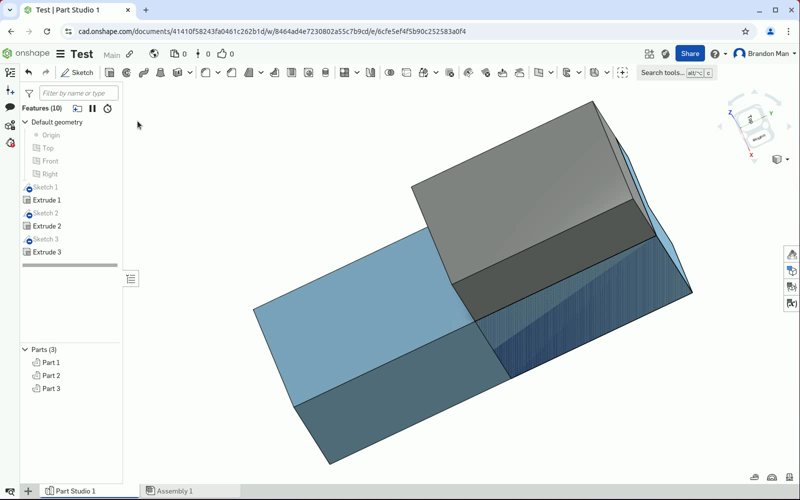
key(up, 2)
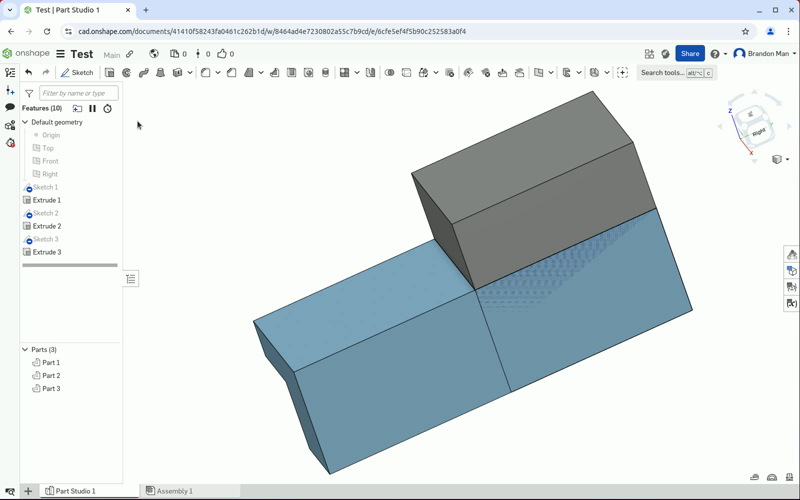
key(right, 2)
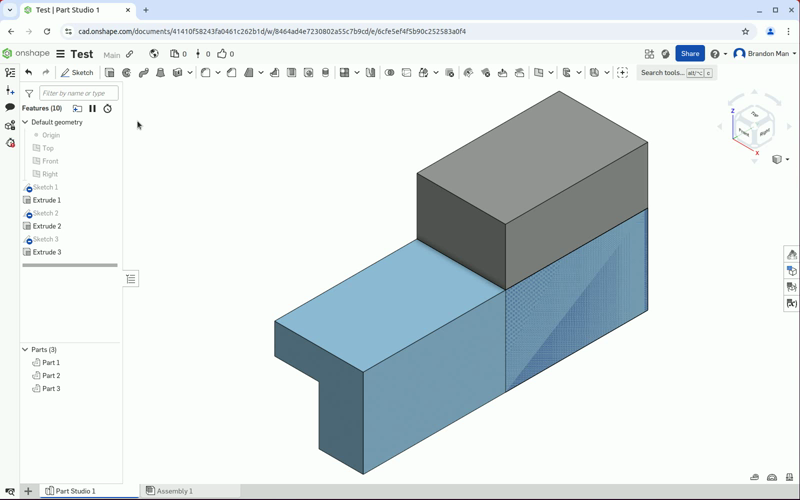
mouse_move(73, 189)
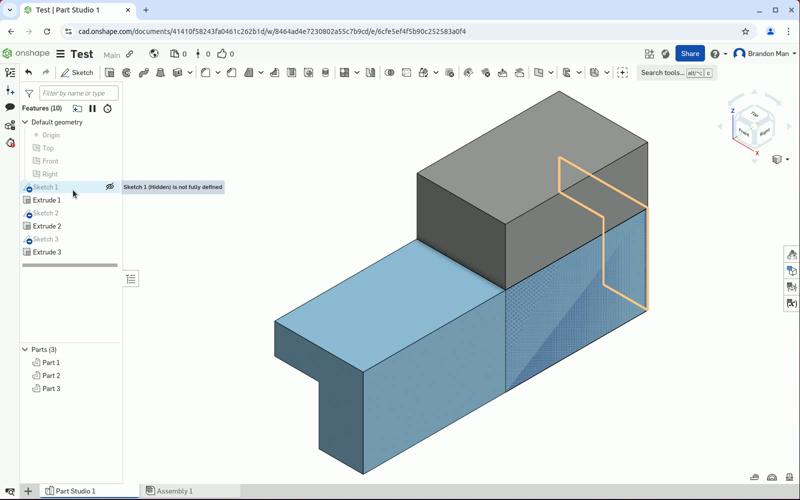
click(73, 189)